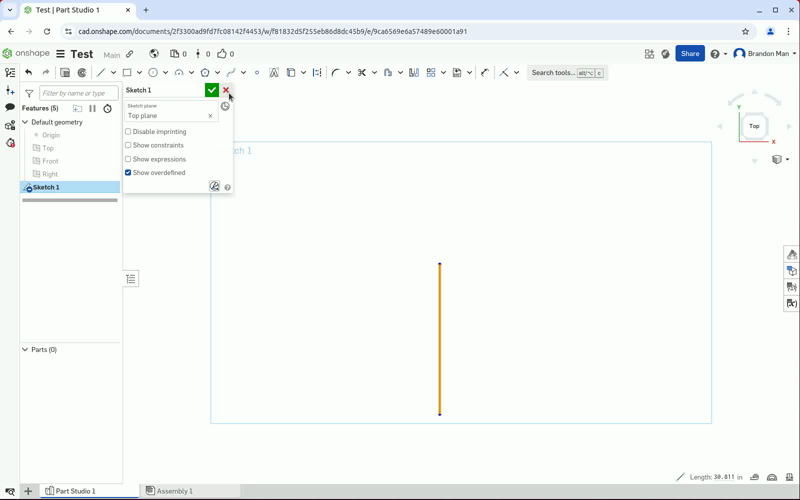
key(shift+h)
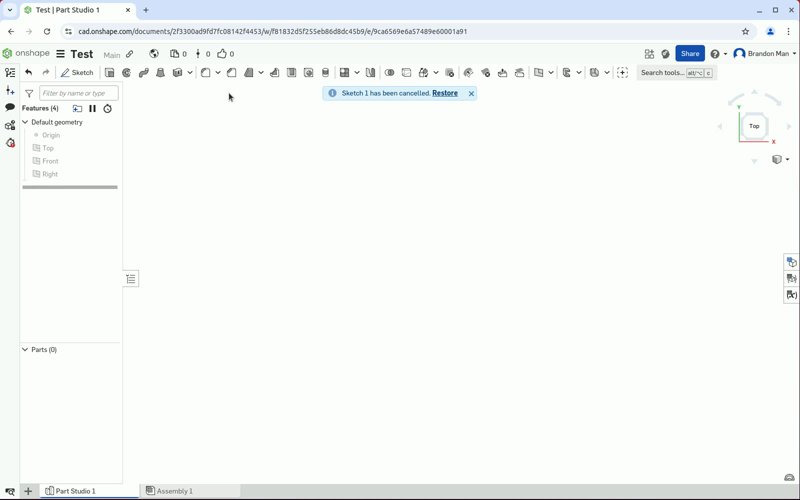
mouse_move(73, 352)
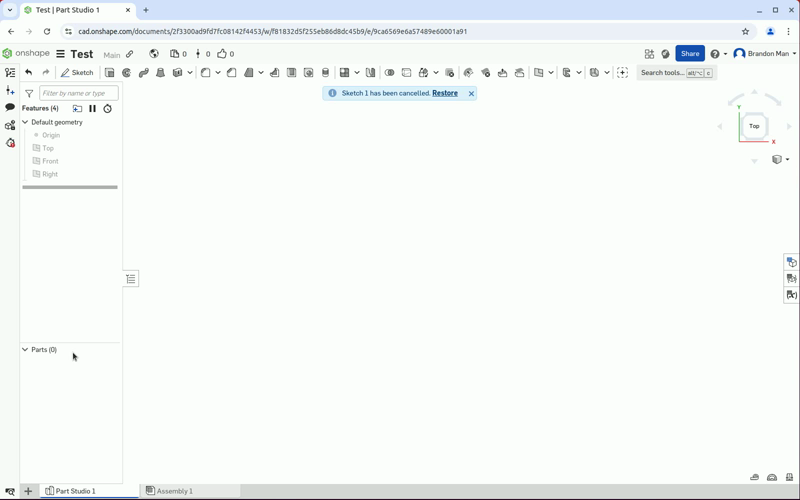
key(y)
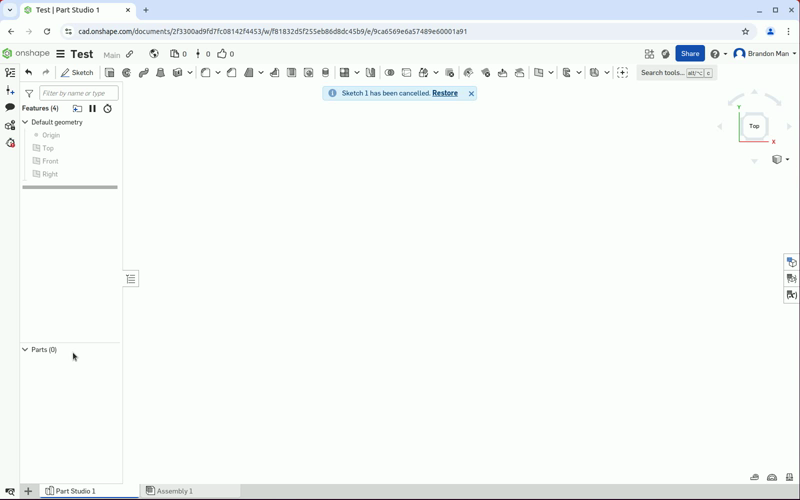
key(shift+p)
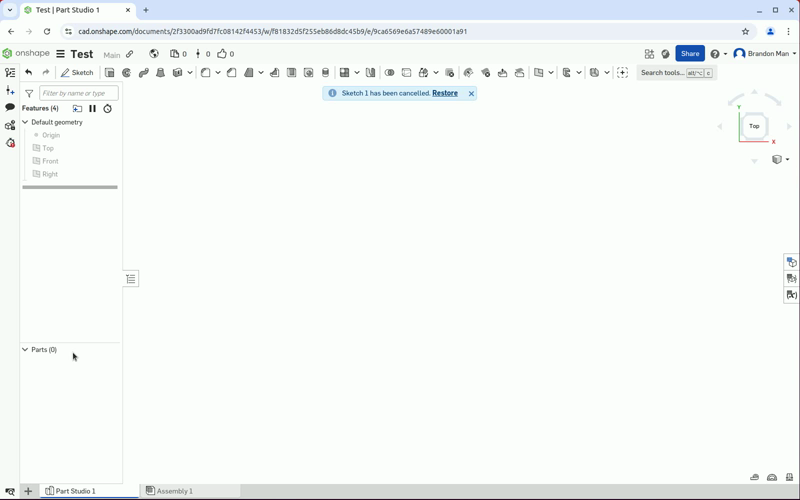
key(space)
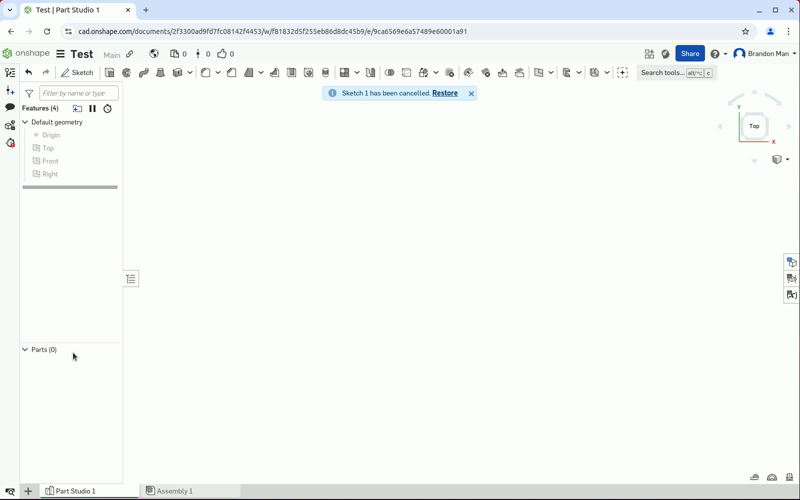
key_down(shift)
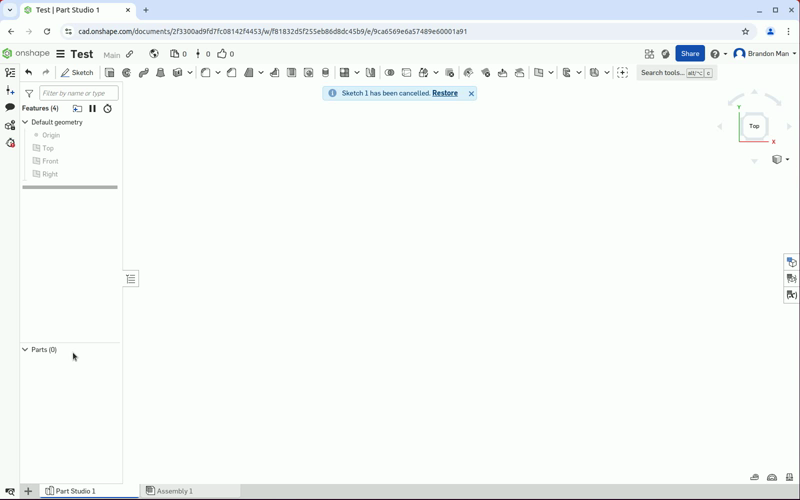
key(up)
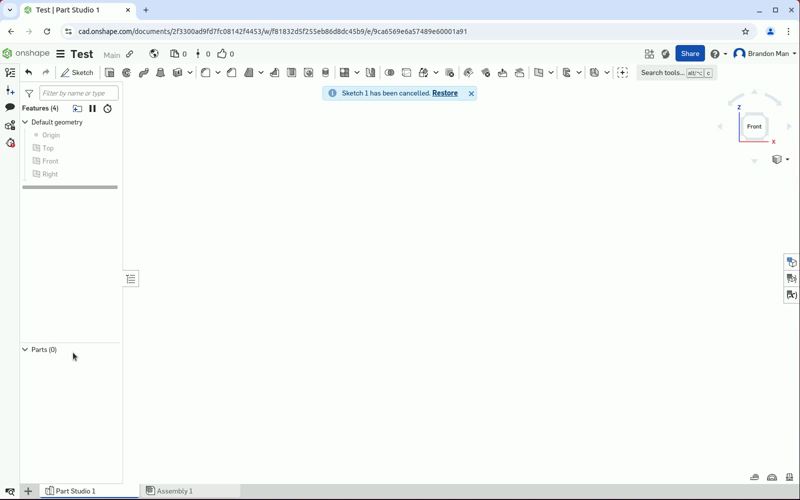
key_up(shift)
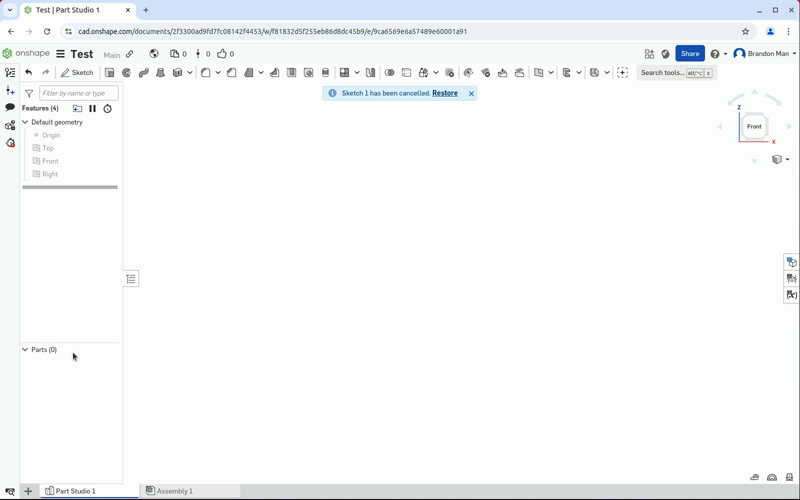
key(space)
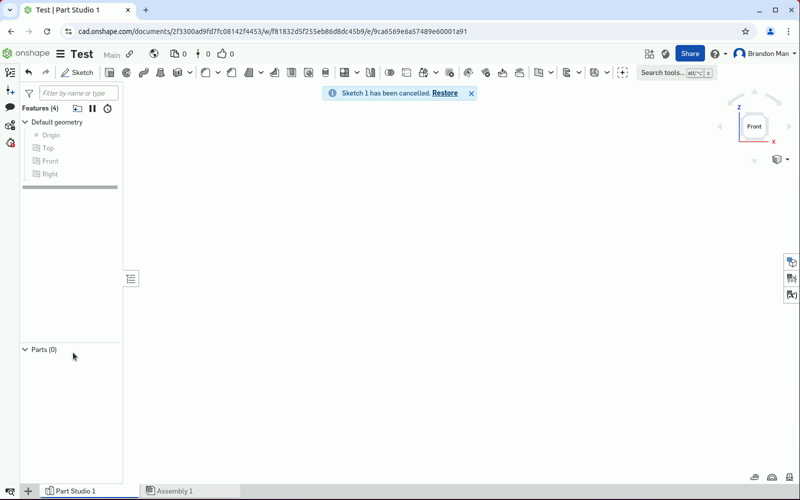
key_down(shift)
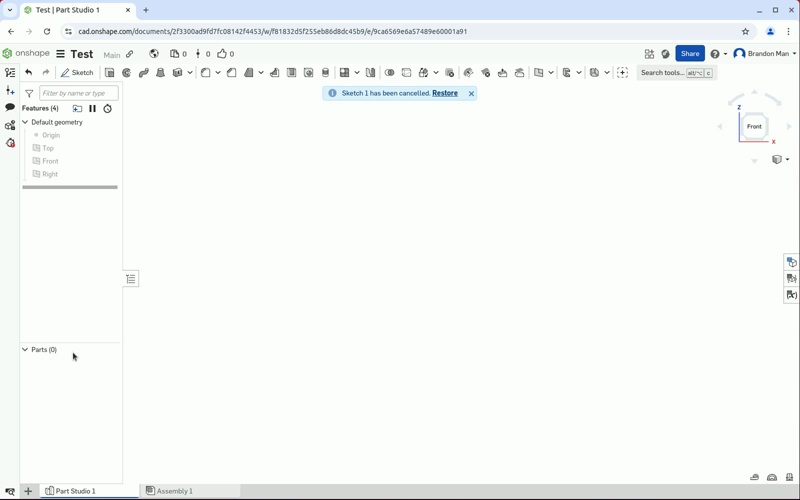
key(left)
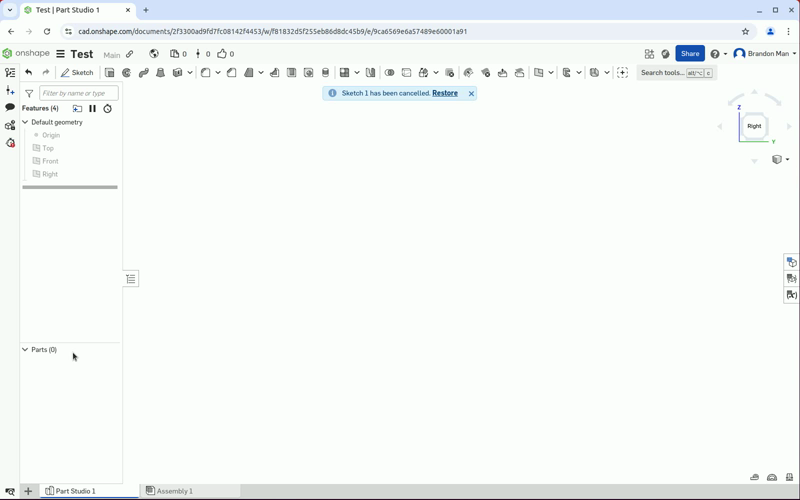
key_up(shift)
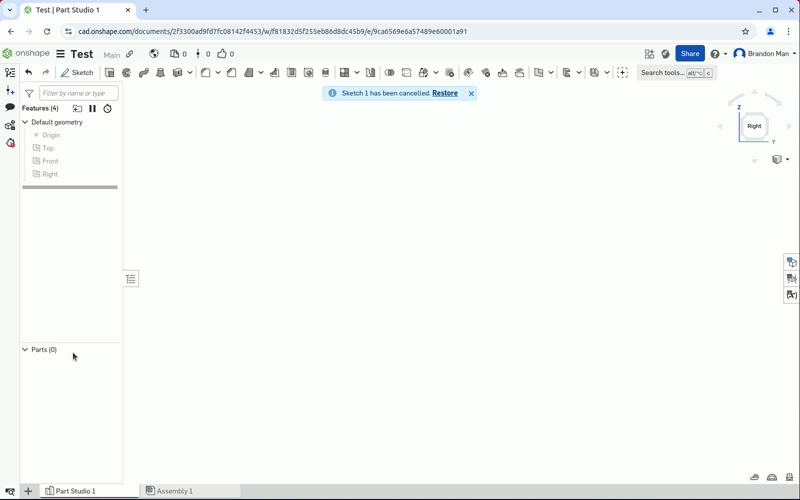
mouse_move(73, 352)
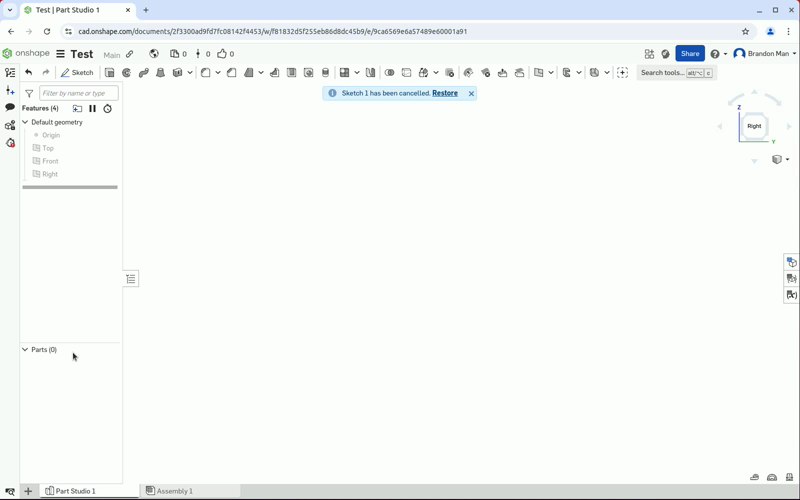
key(shift+y)
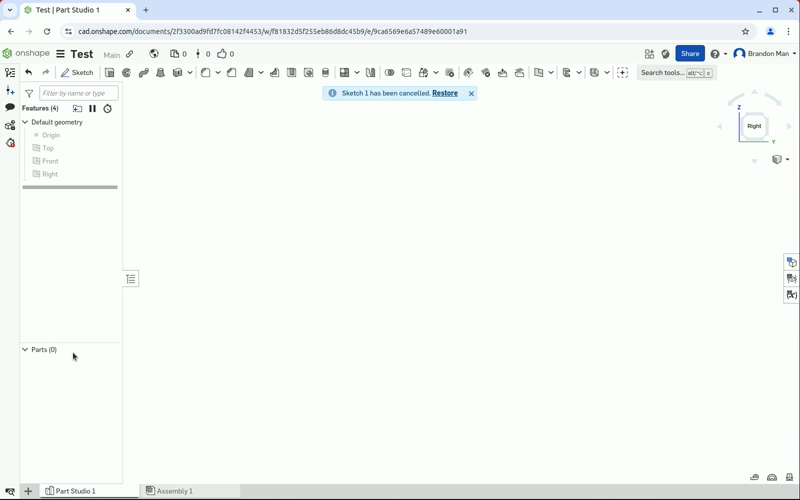
key(shift+s)
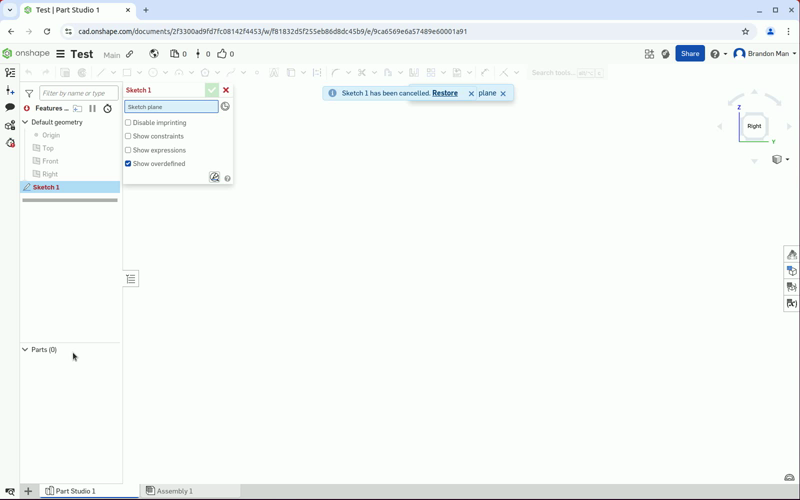
mouse_move(73, 176)
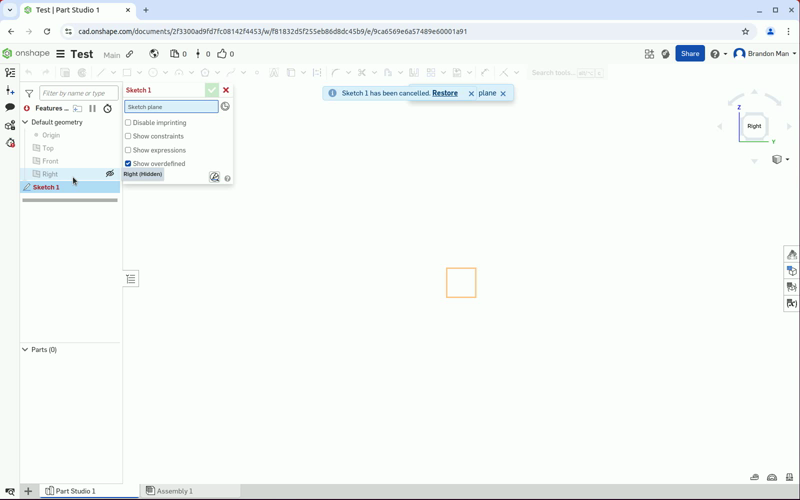
click(73, 176)
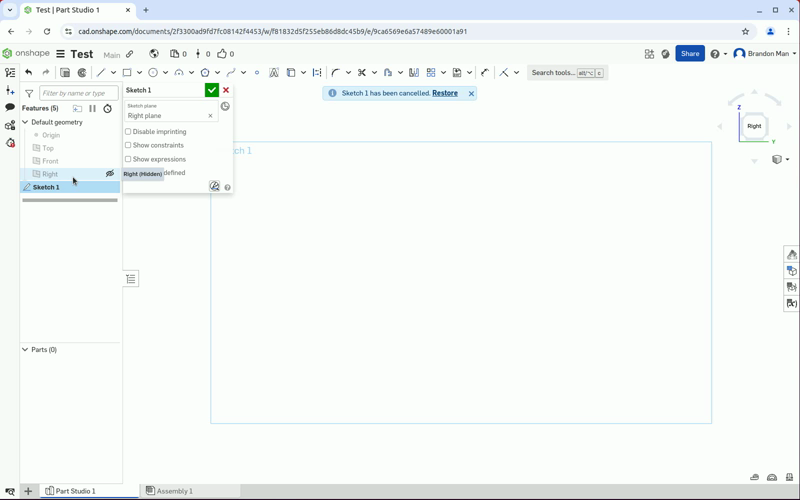
mouse_move(73, 352)
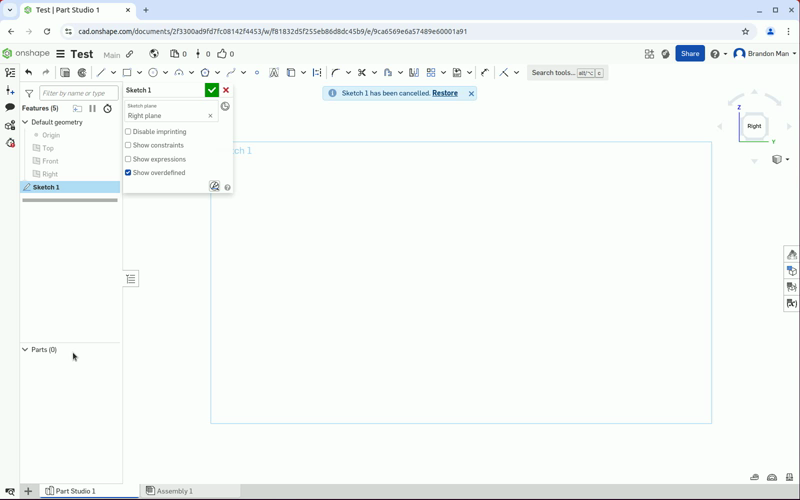
key(y)
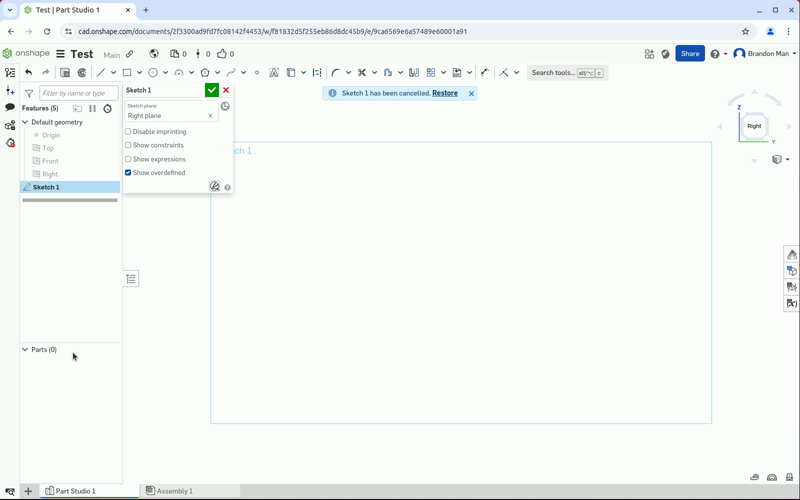
key(l)
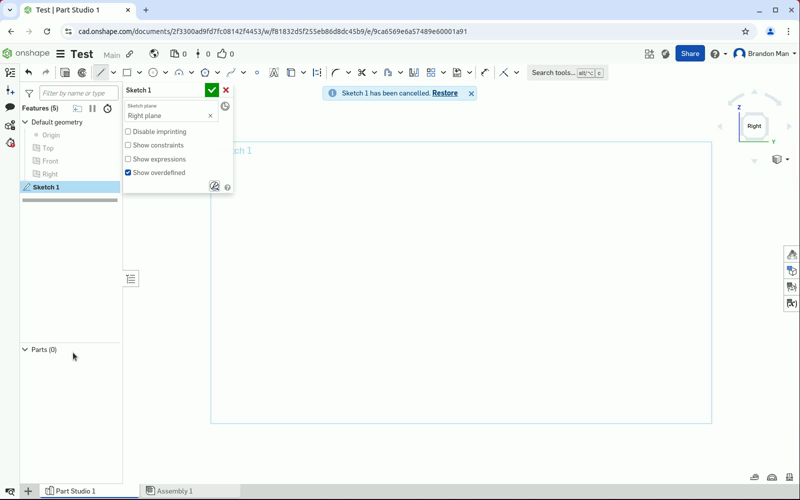
key_down(shift)
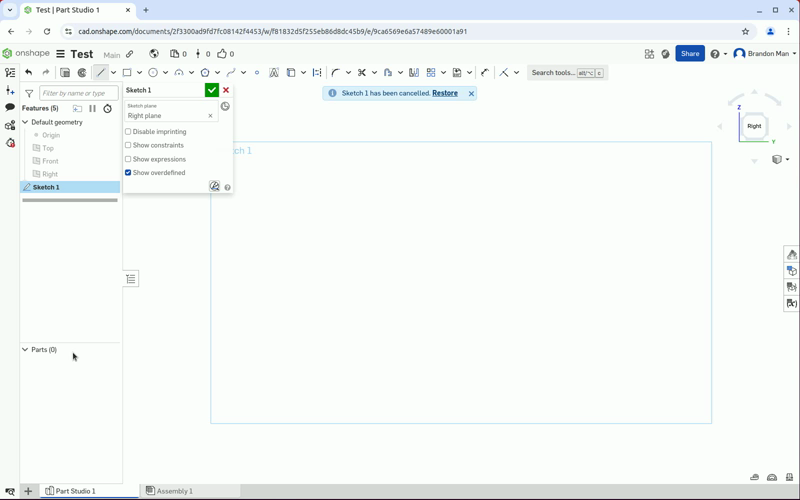
mouse_move(357, 349)
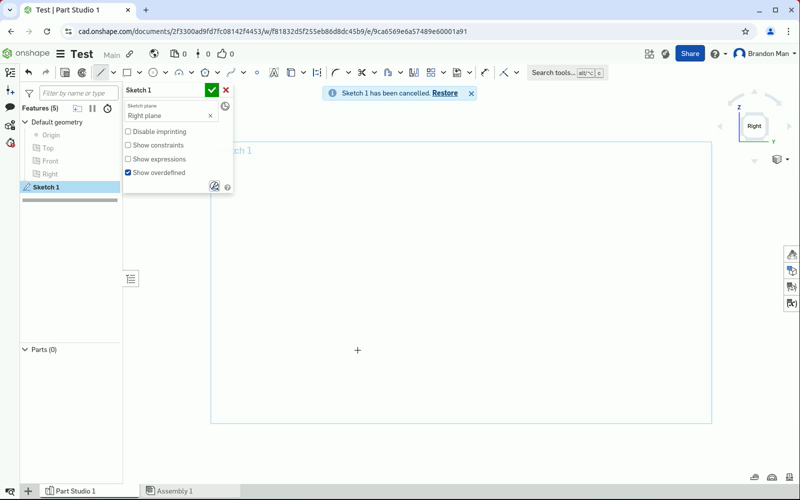
click(357, 349)
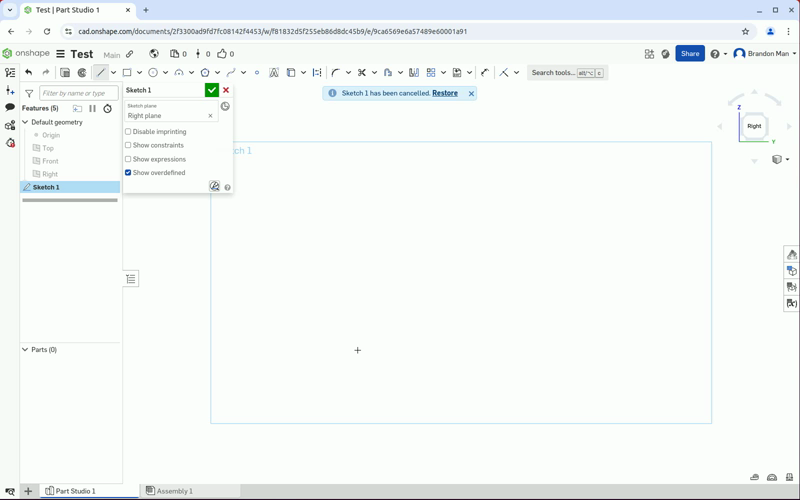
key_up(shift)
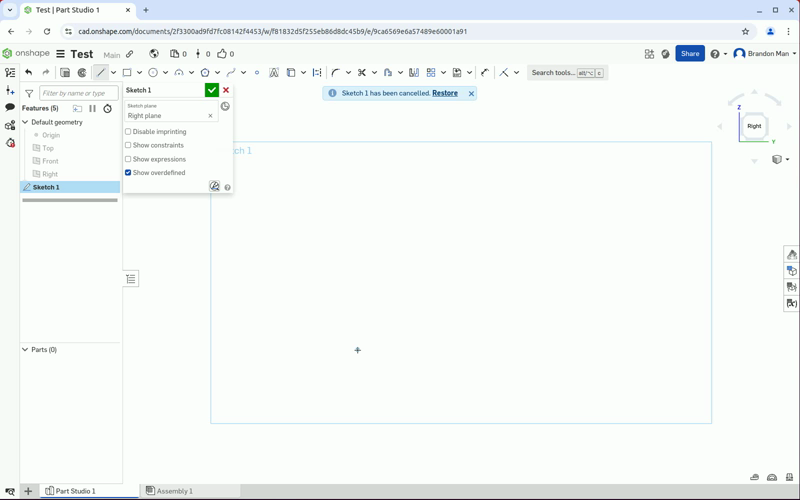
key_down(shift)
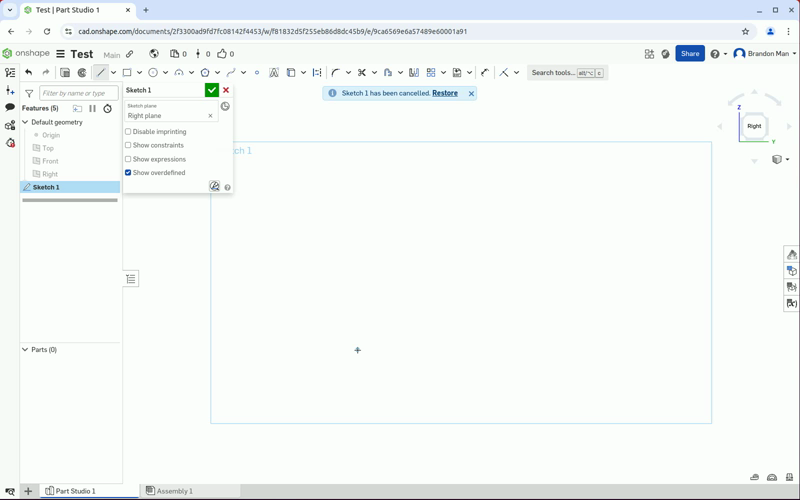
mouse_move(387, 349)
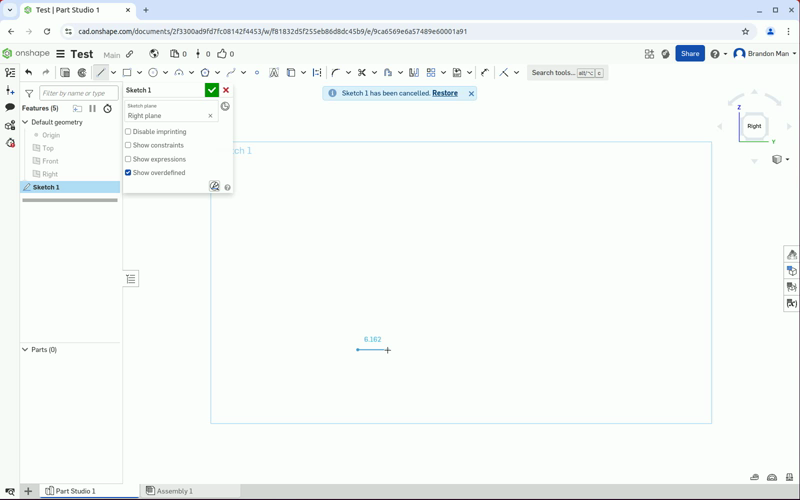
mouse_move(382, 349)
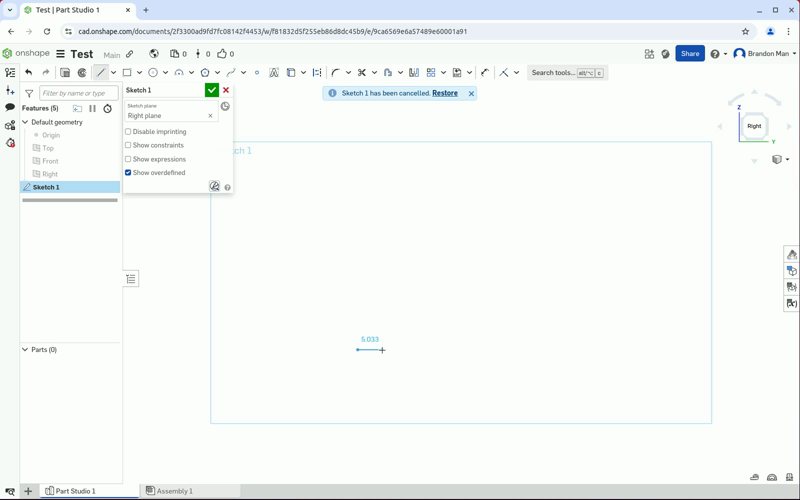
click(382, 349)
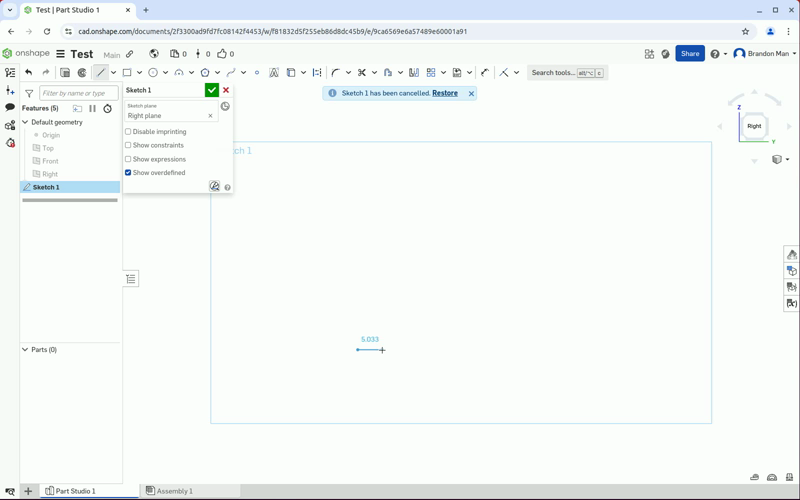
key_up(shift)
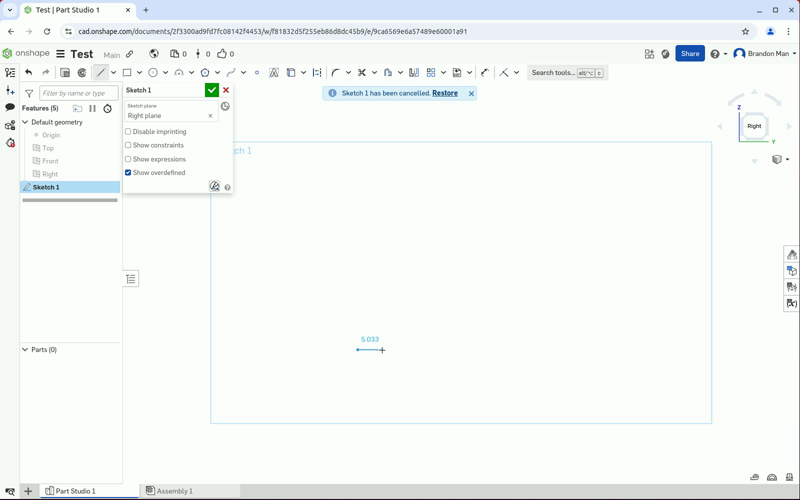
key_down(shift)
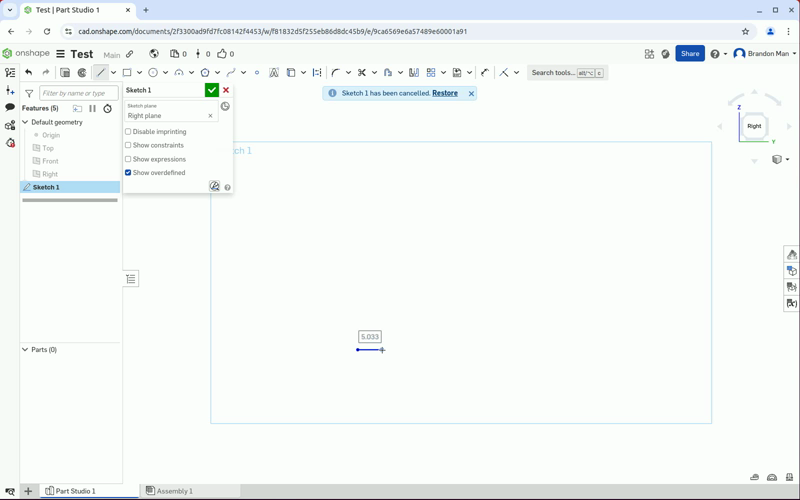
mouse_move(382, 266)
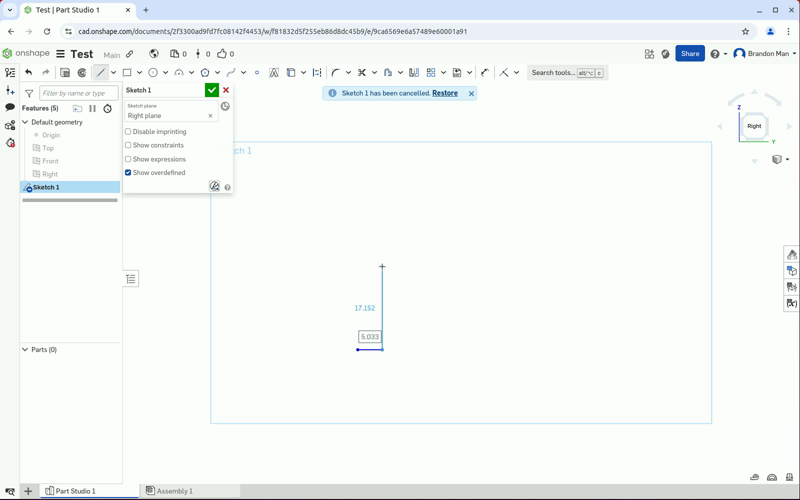
click(382, 266)
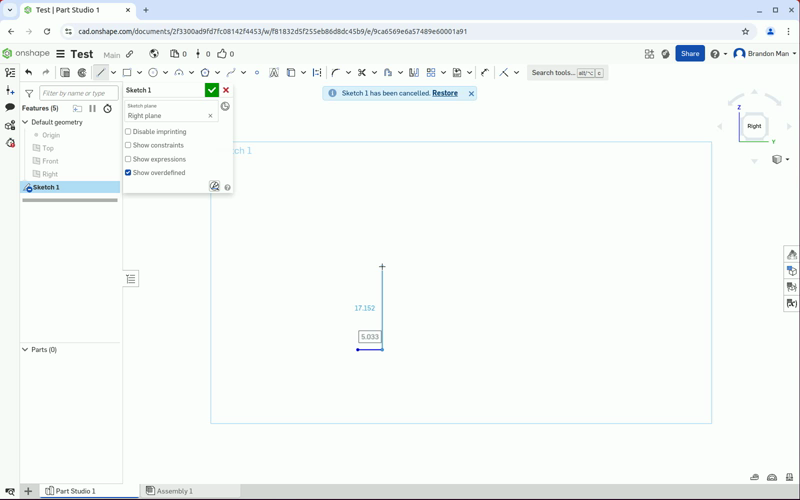
key_up(shift)
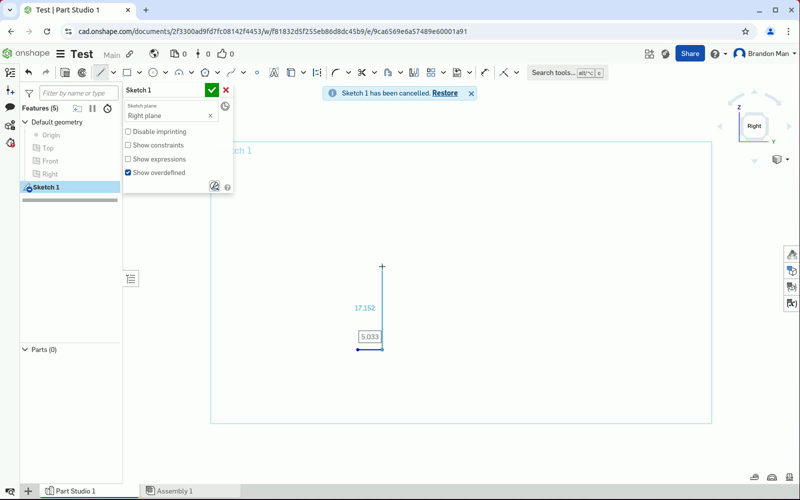
key_down(shift)
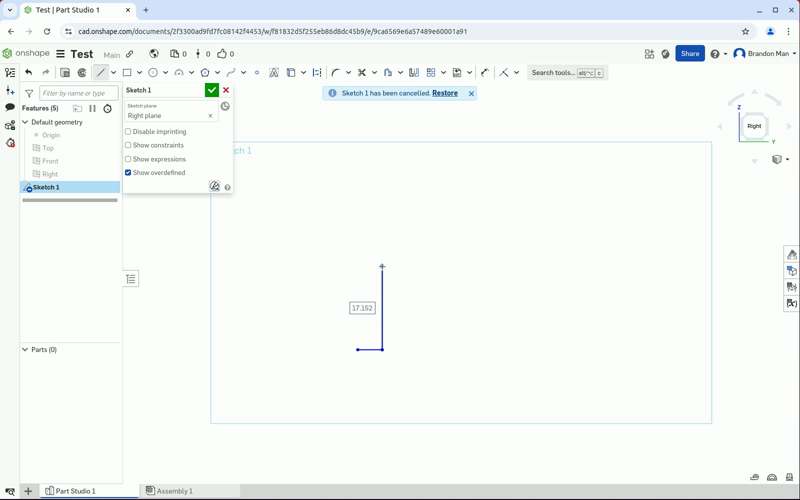
mouse_move(547, 266)
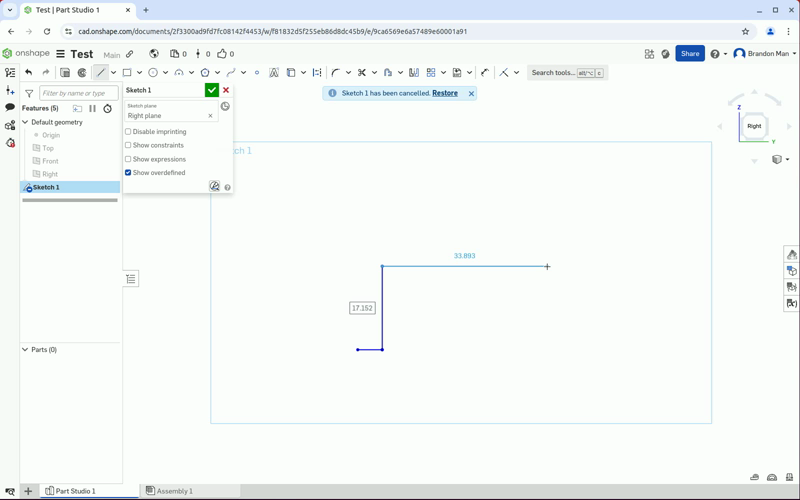
click(547, 266)
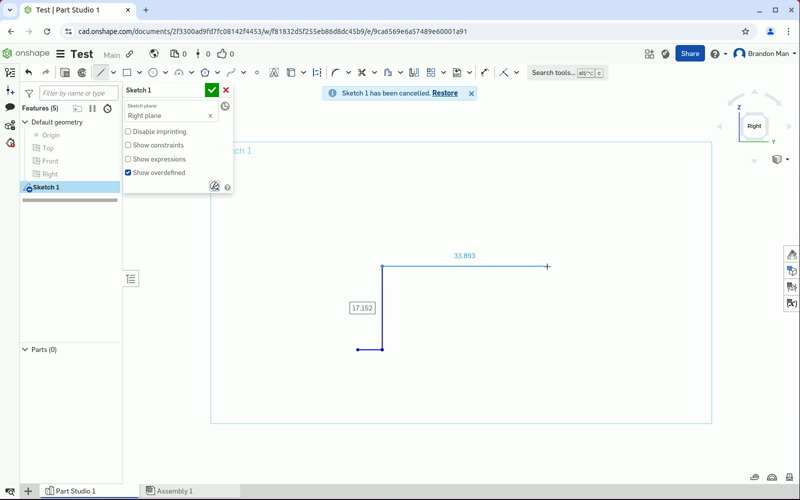
key_up(shift)
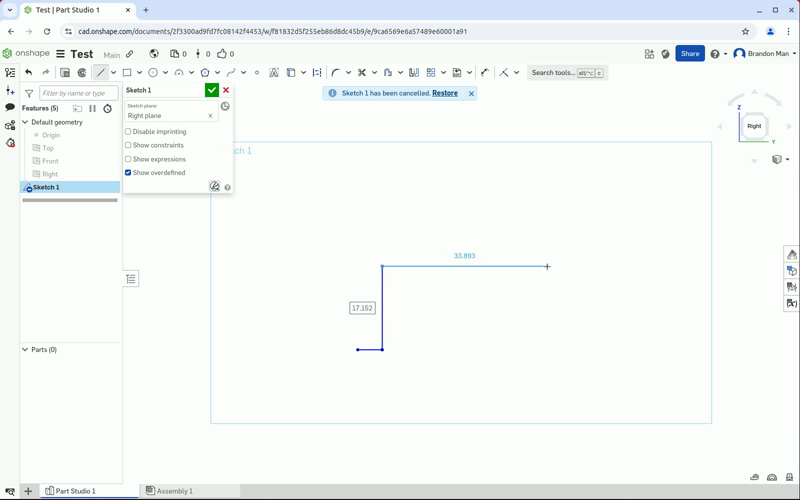
key_down(shift)
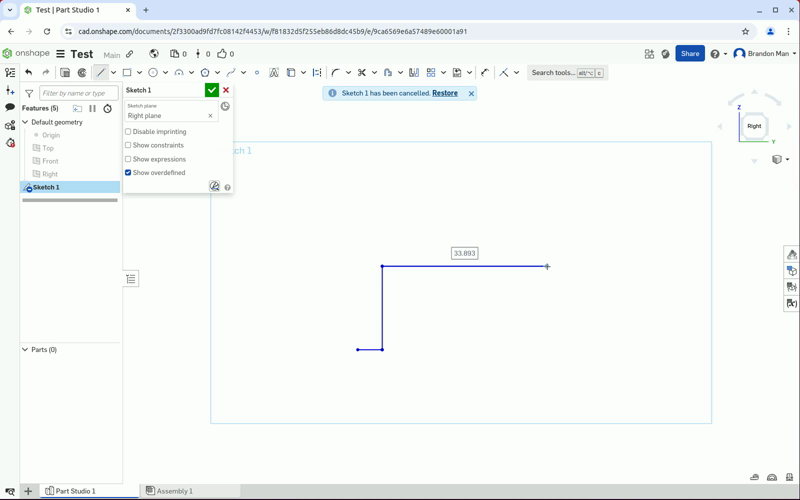
mouse_move(547, 349)
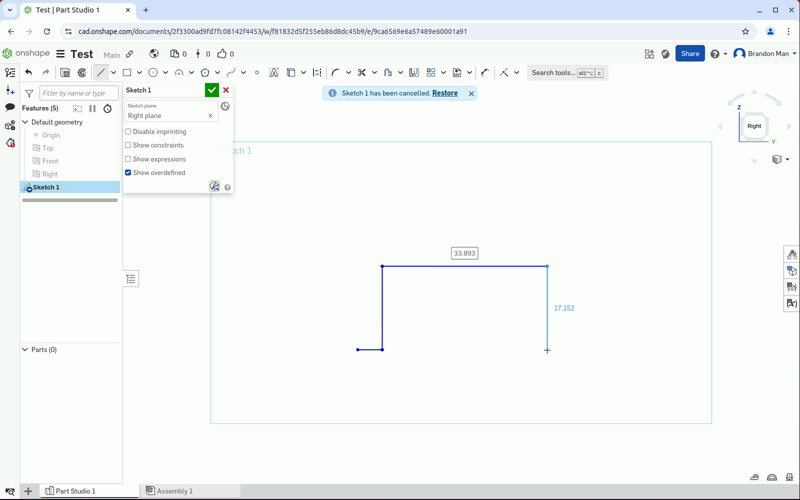
click(547, 349)
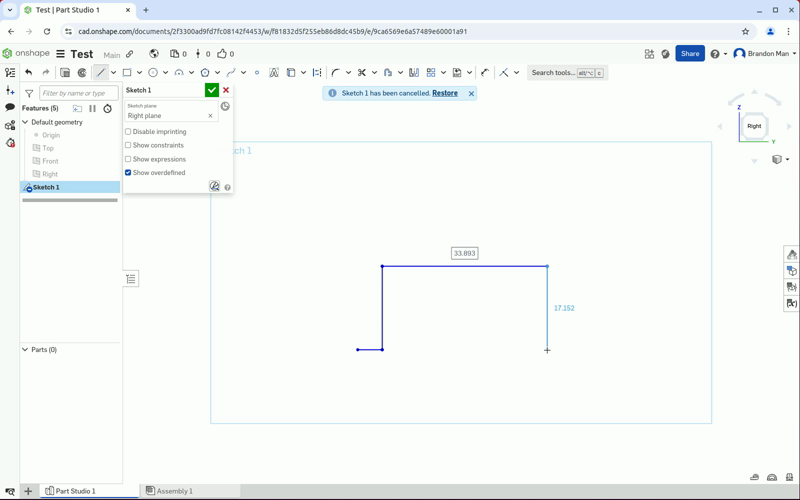
key_up(shift)
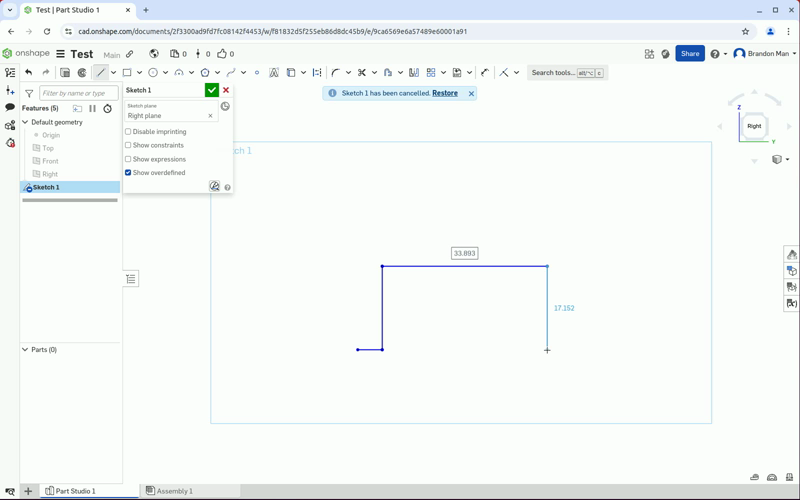
key_down(shift)
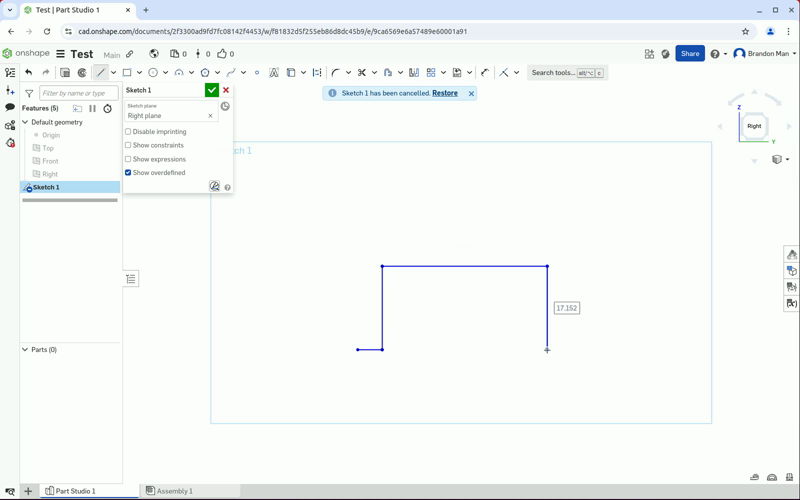
mouse_move(577, 349)
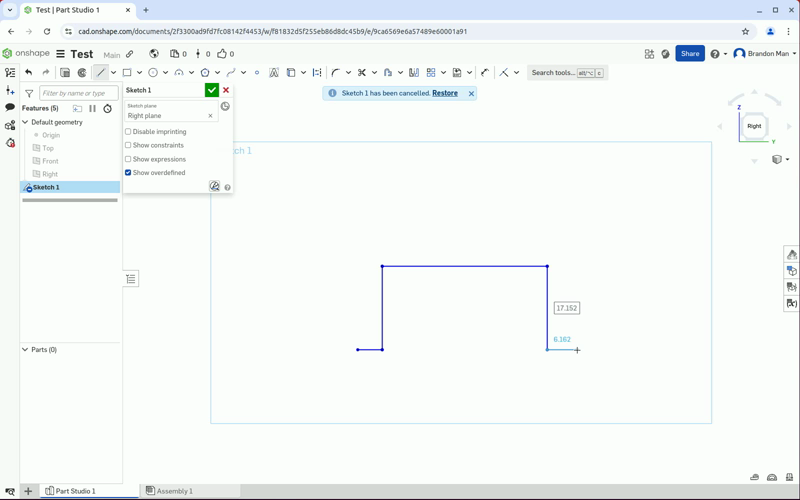
mouse_move(572, 349)
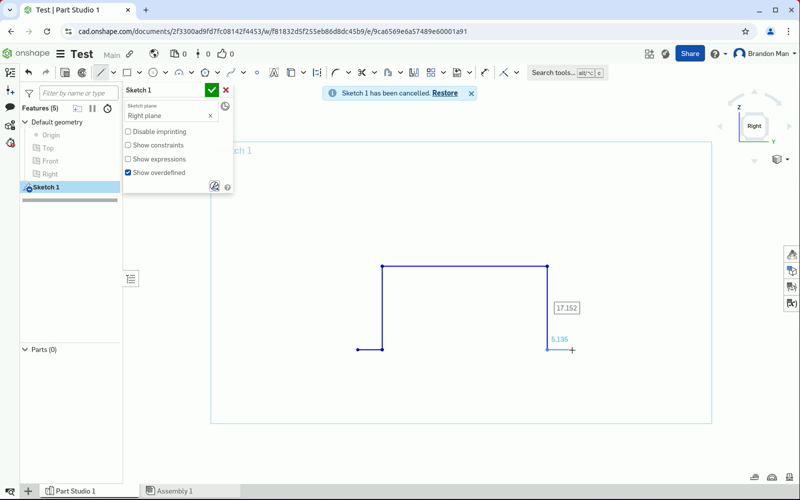
click(572, 349)
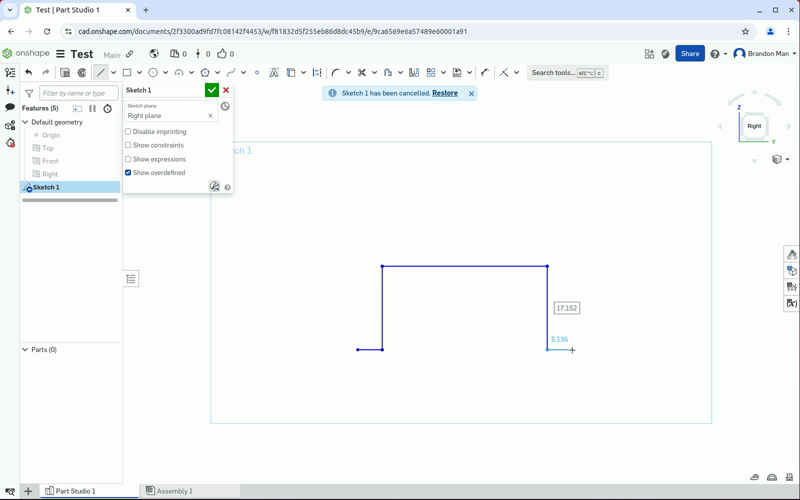
key_up(shift)
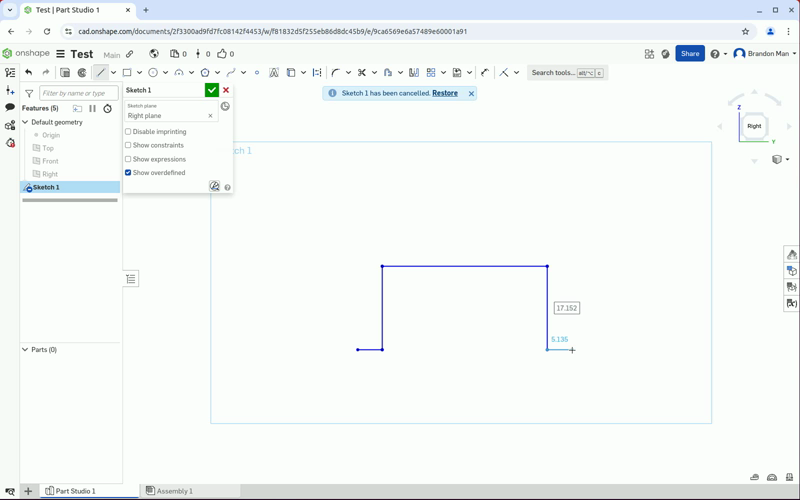
key_down(shift)
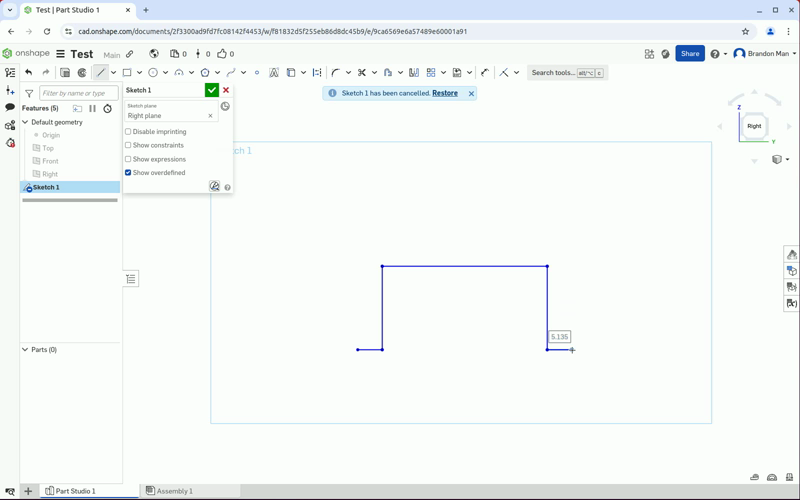
mouse_move(589, 349)
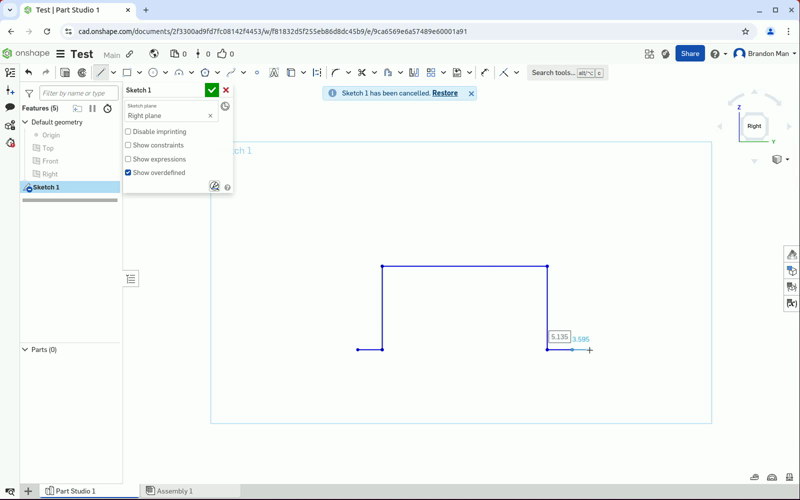
mouse_move(572, 340)
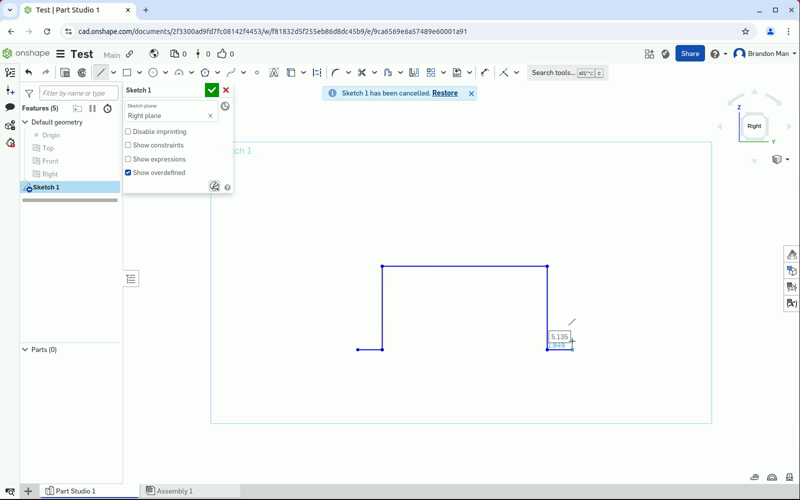
click(572, 340)
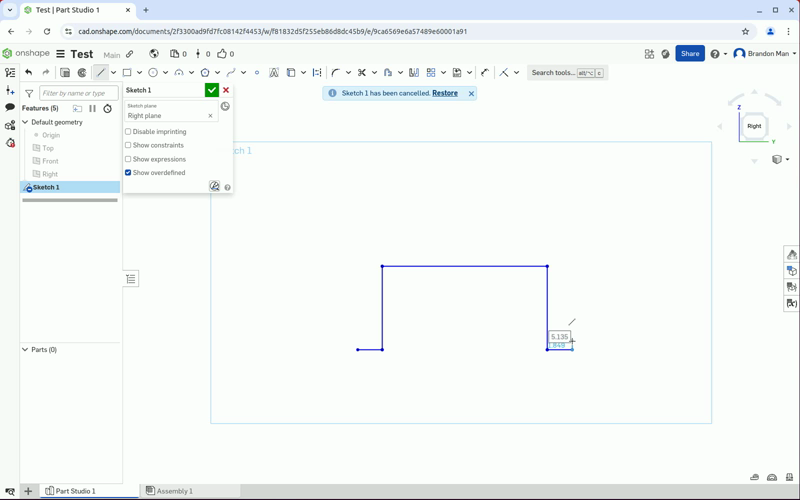
key_up(shift)
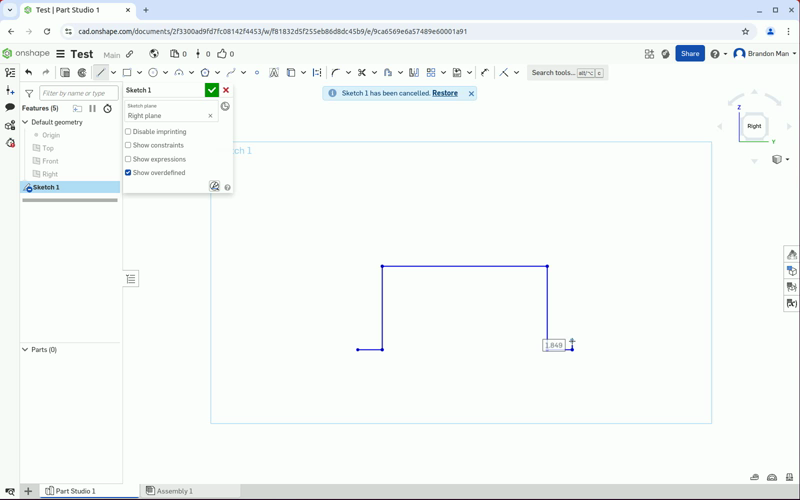
key_down(shift)
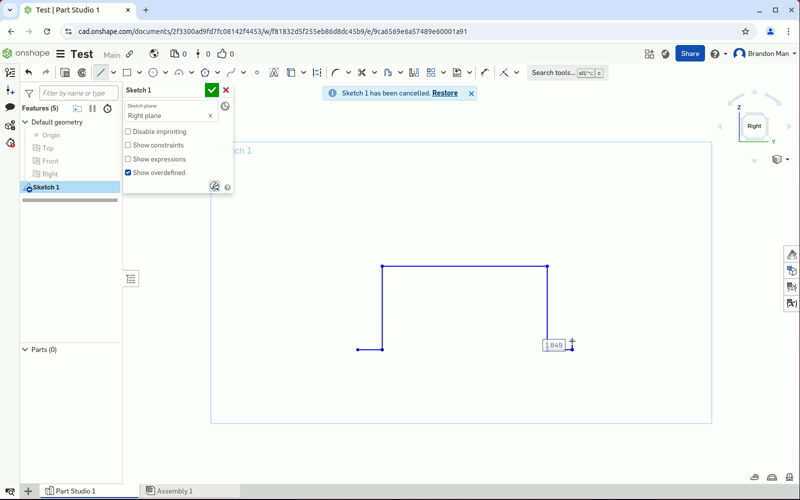
mouse_move(589, 340)
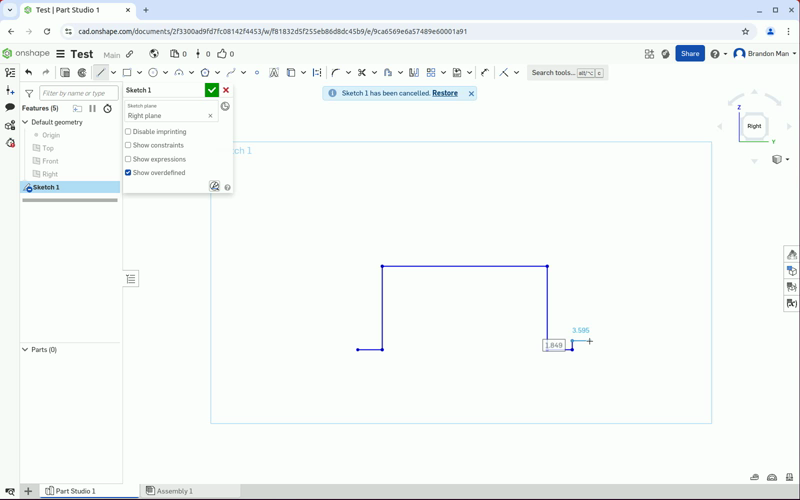
mouse_move(556, 340)
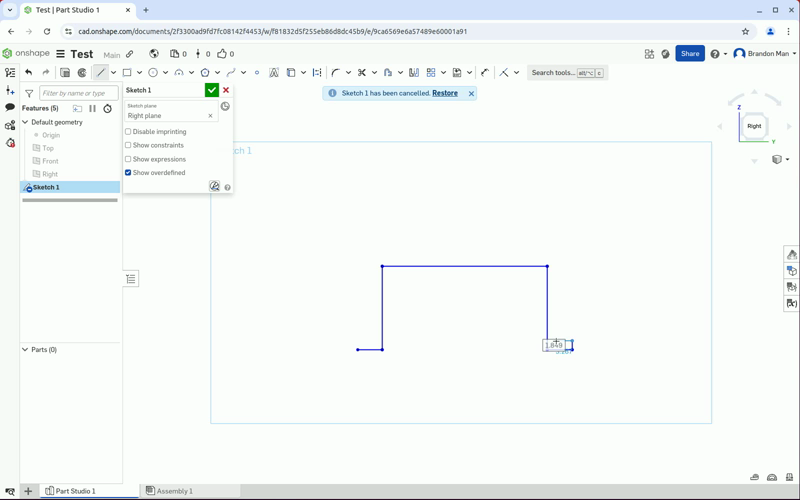
click(556, 340)
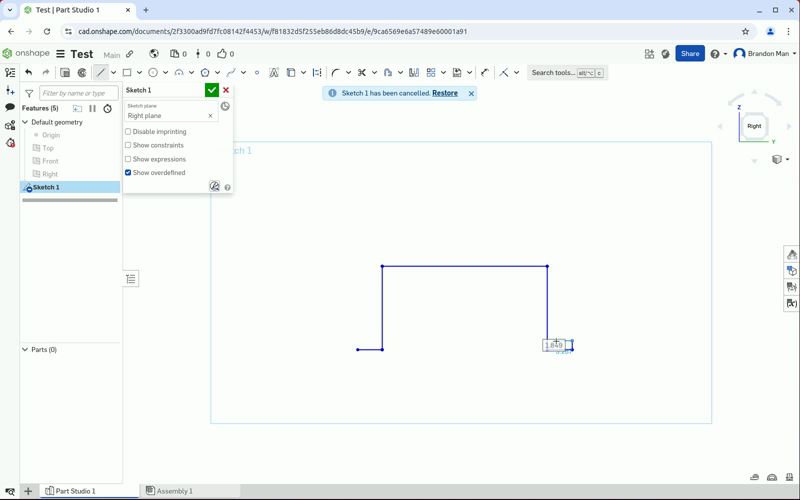
key_up(shift)
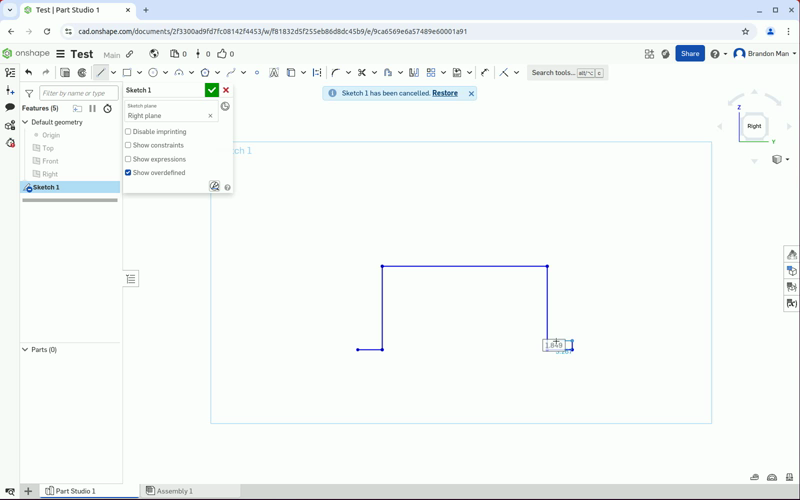
key_down(shift)
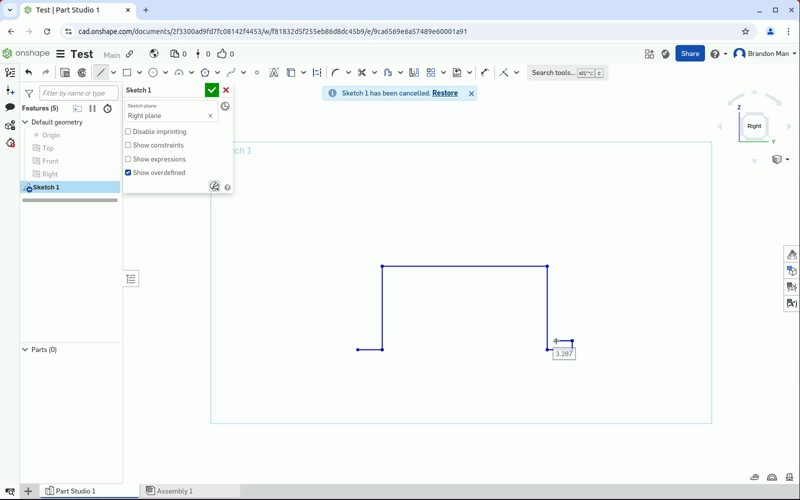
mouse_move(556, 259)
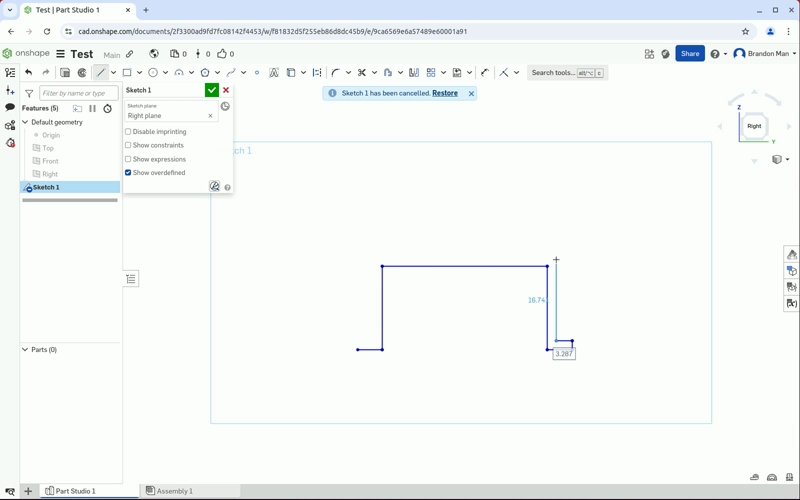
click(556, 259)
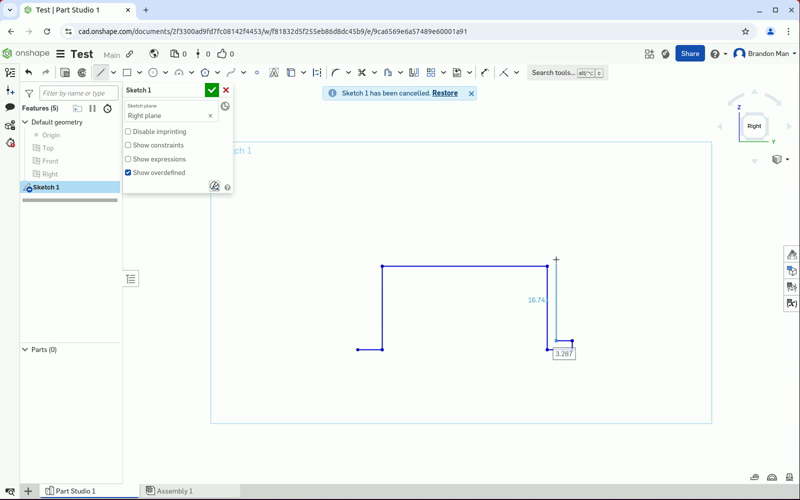
key_up(shift)
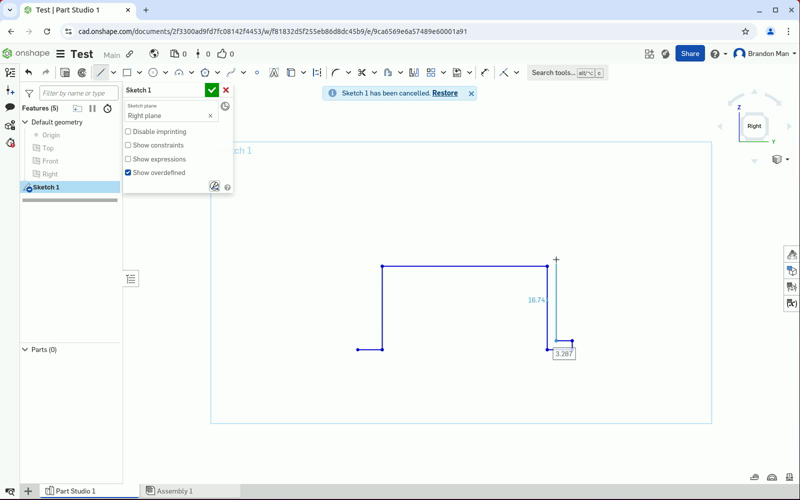
key_down(shift)
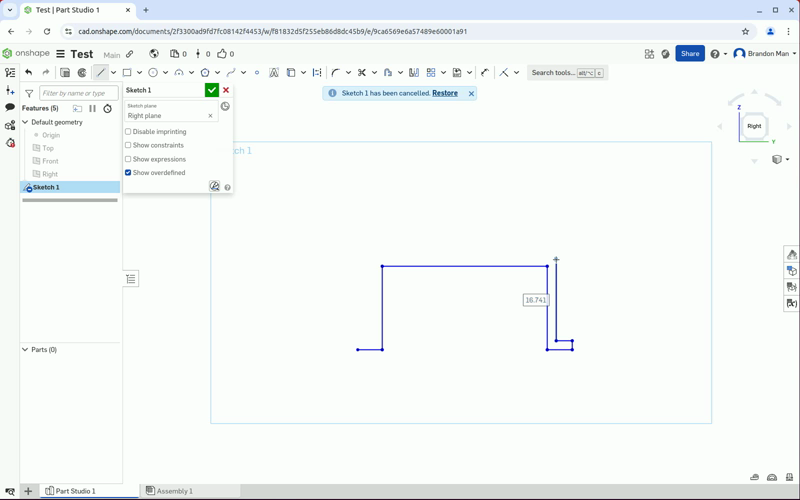
mouse_move(373, 259)
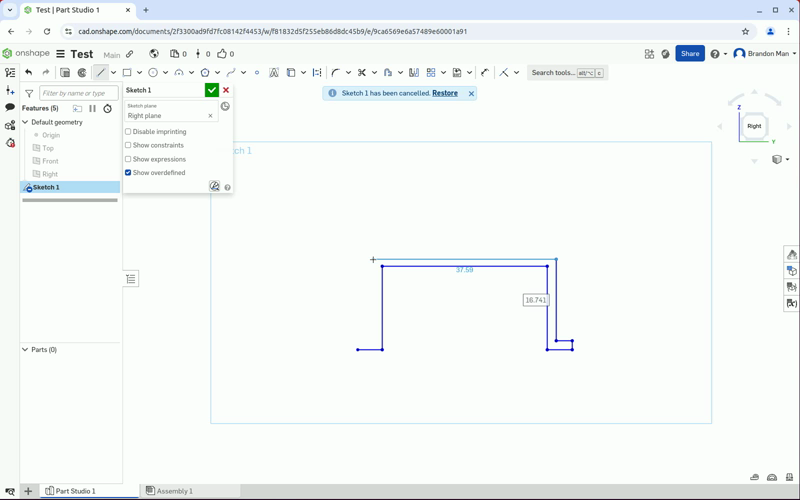
click(373, 259)
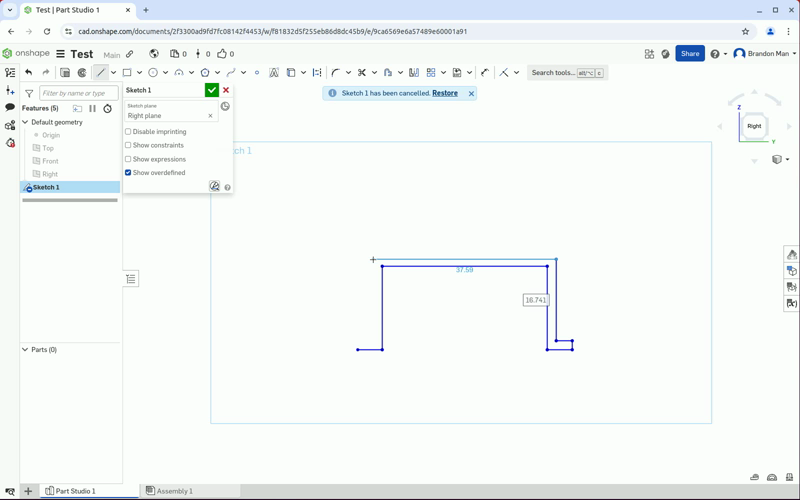
key_up(shift)
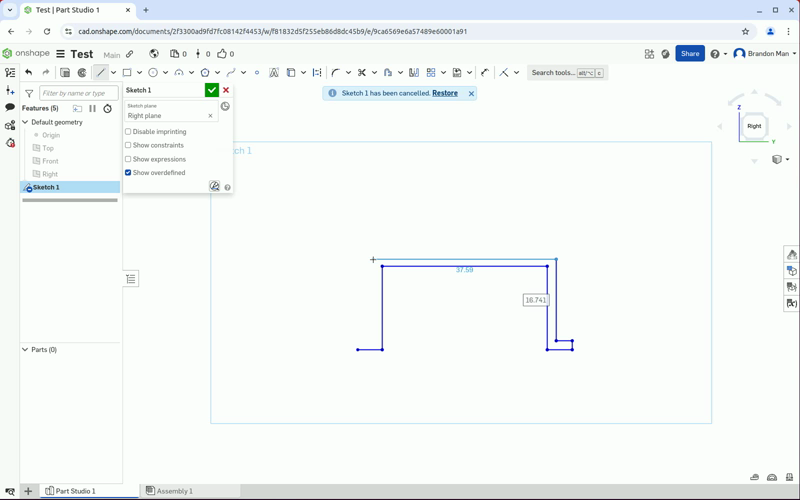
key_down(shift)
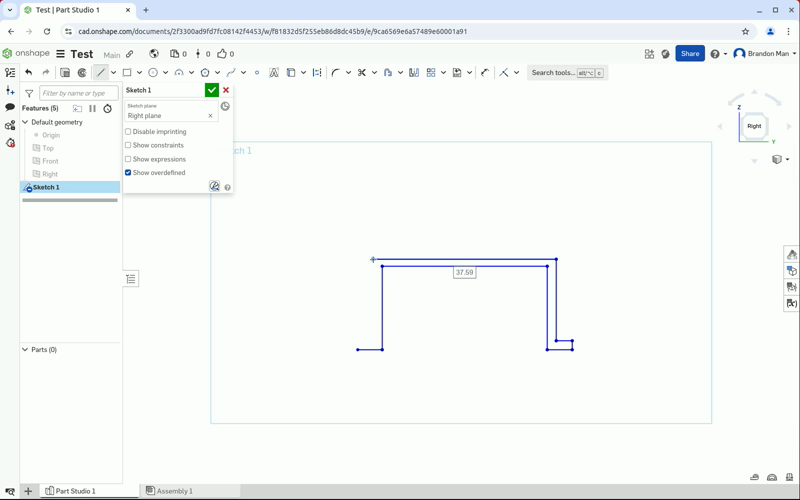
mouse_move(373, 340)
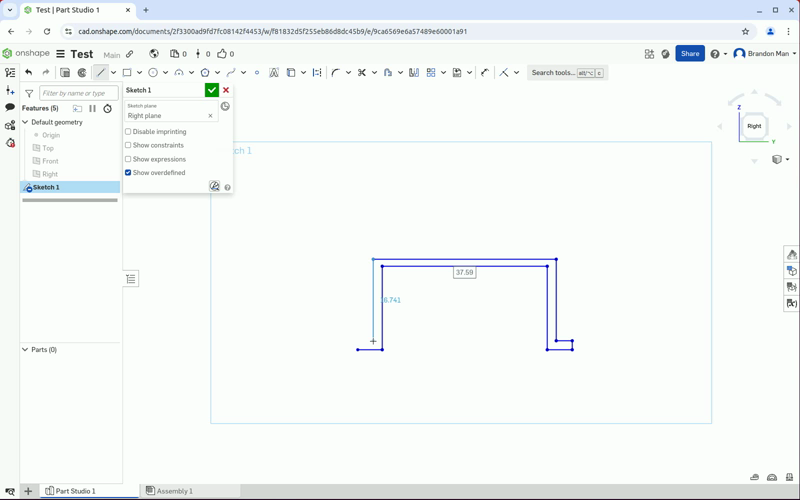
click(373, 340)
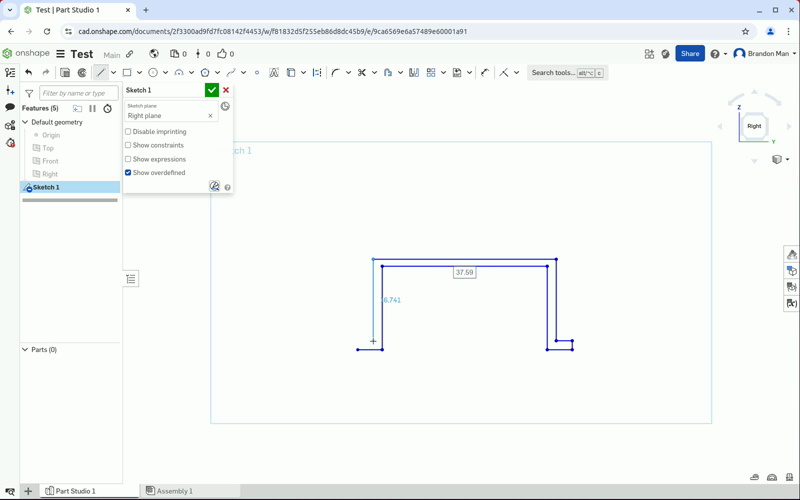
key_up(shift)
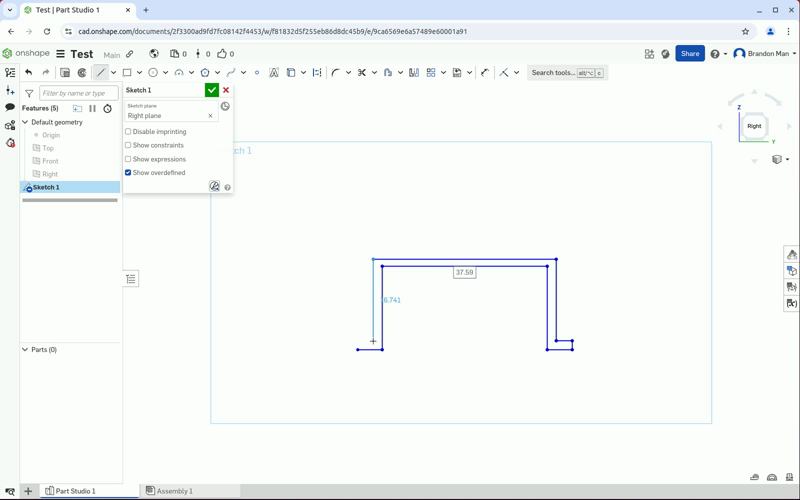
key_down(shift)
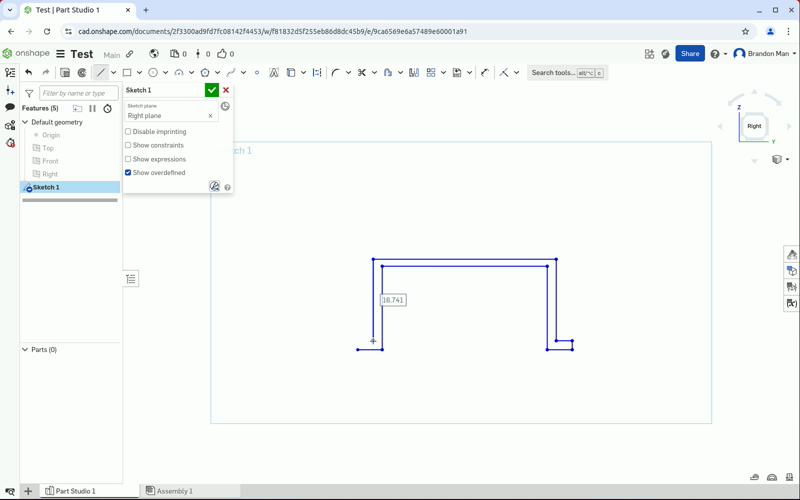
mouse_move(403, 340)
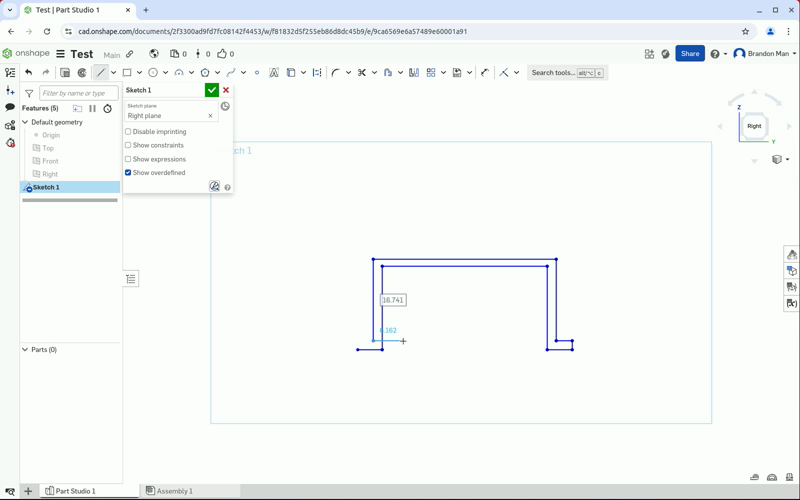
mouse_move(357, 340)
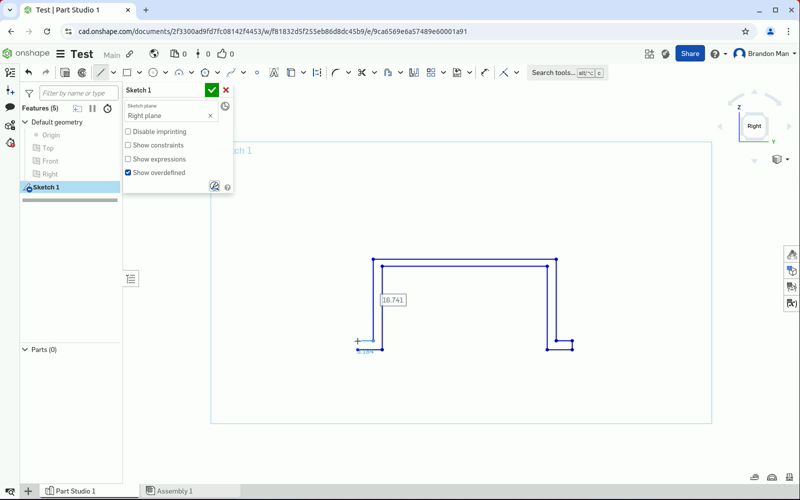
click(357, 340)
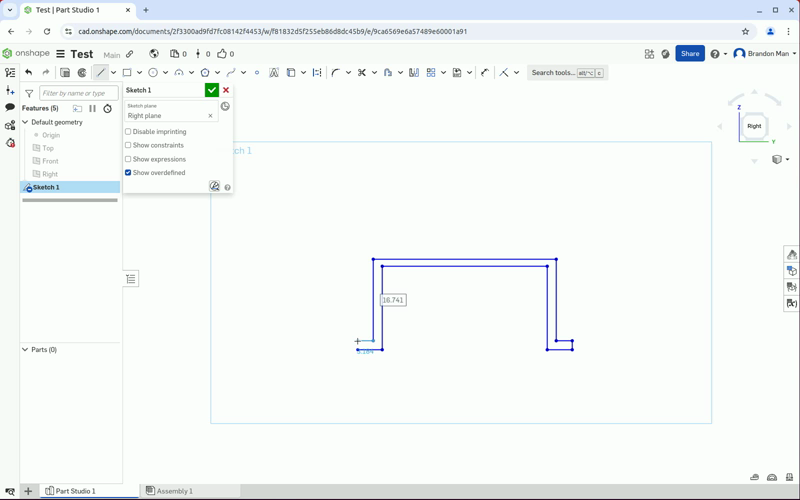
key_up(shift)
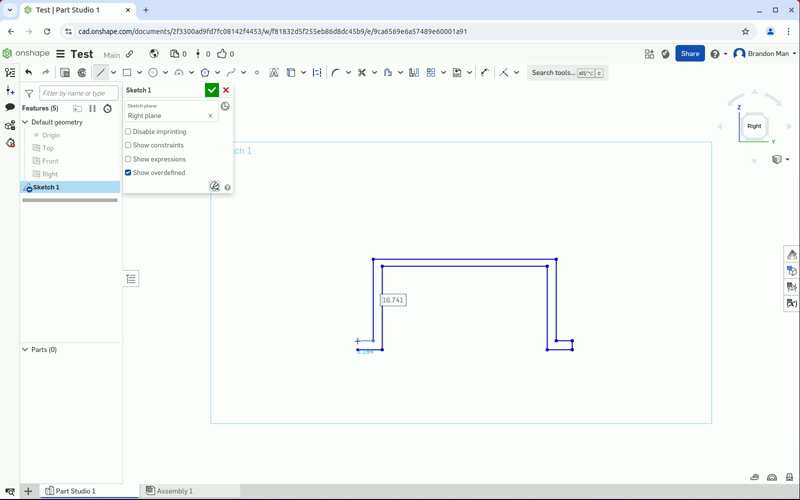
mouse_move(387, 340)
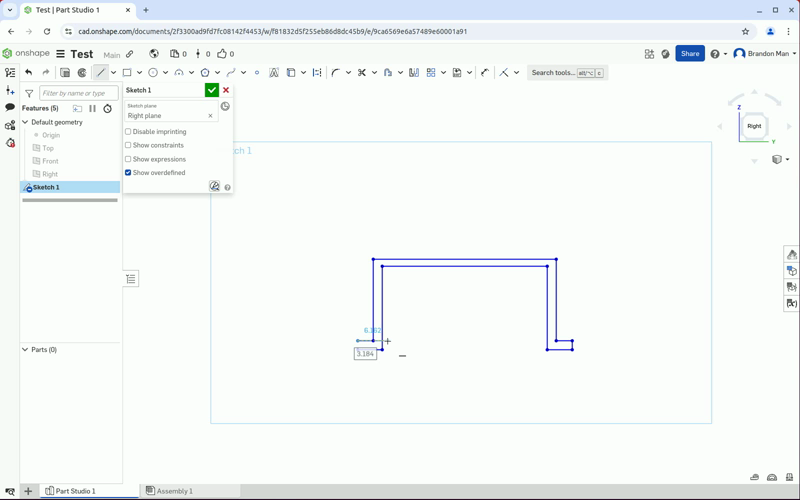
key_down(shift)
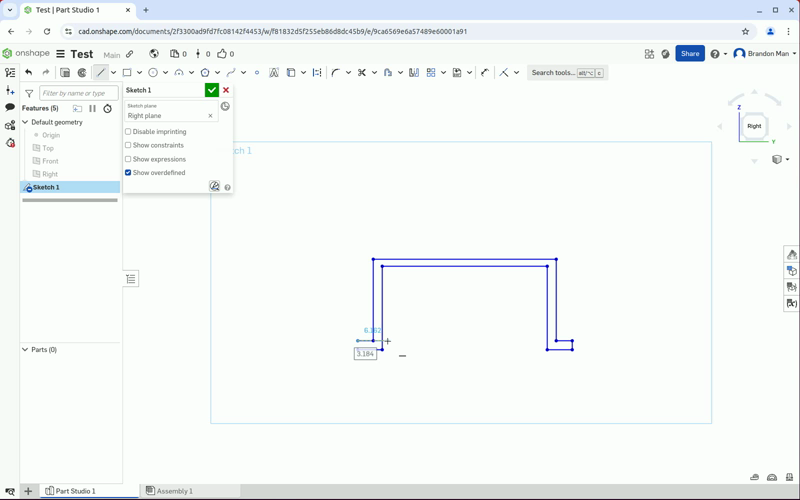
mouse_move(357, 349)
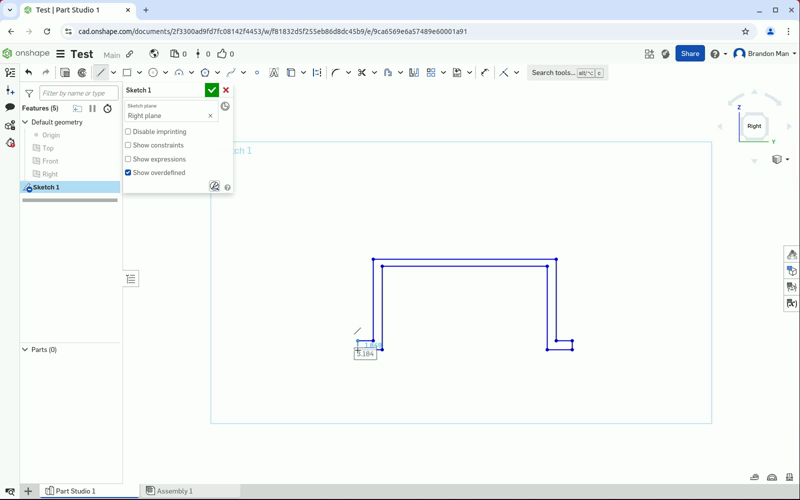
key_up(shift)
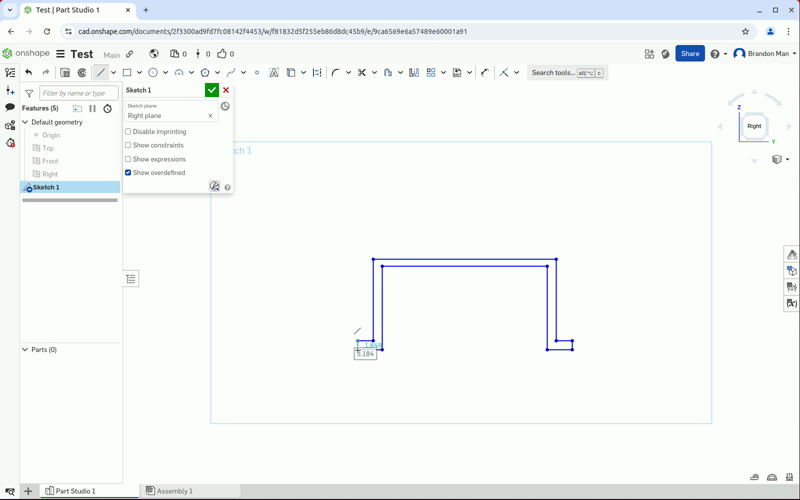
click(357, 349)
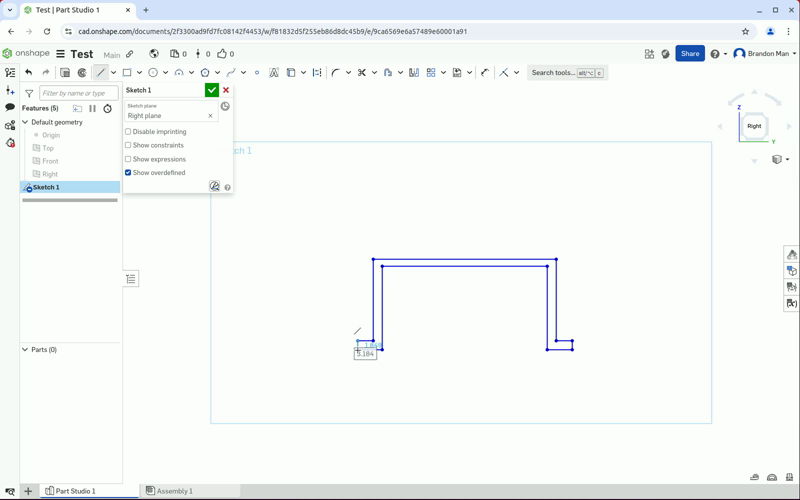
key(esc)
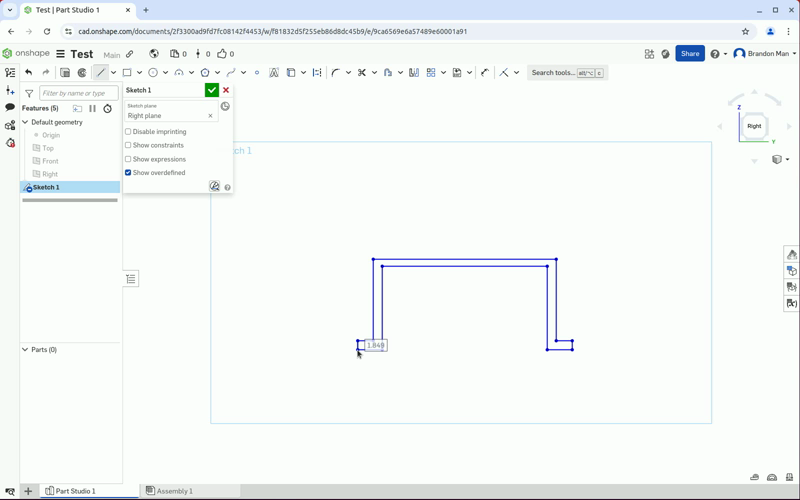
mouse_move(564, 343)
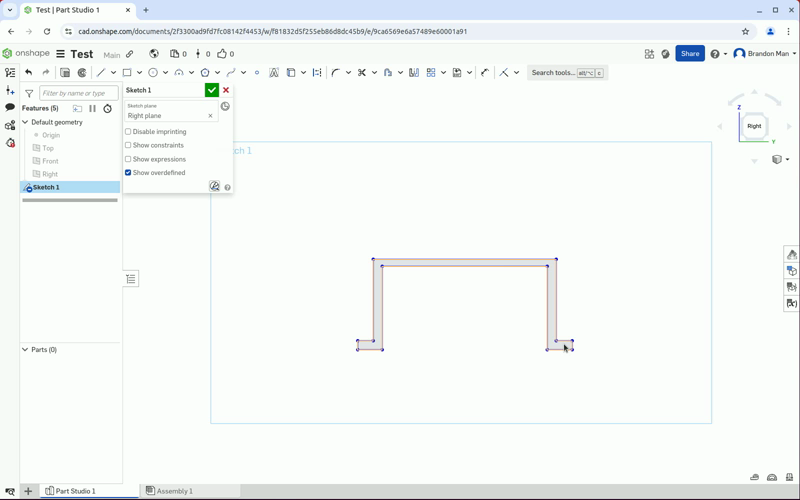
click(564, 343)
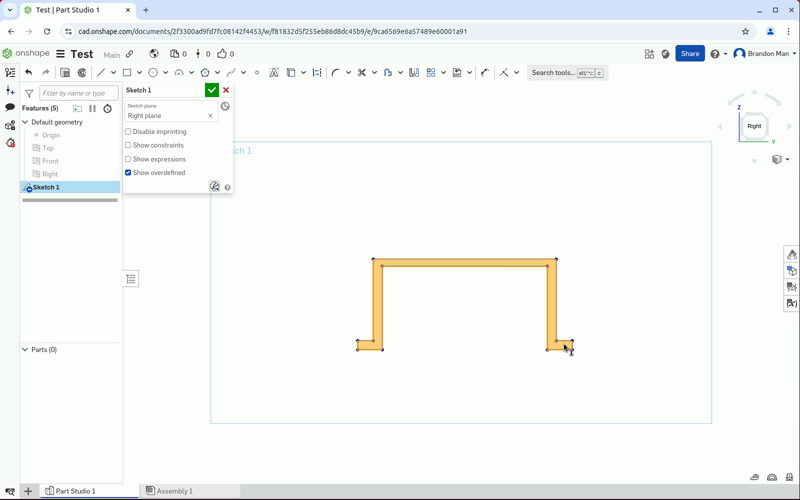
mouse_move(73, 352)
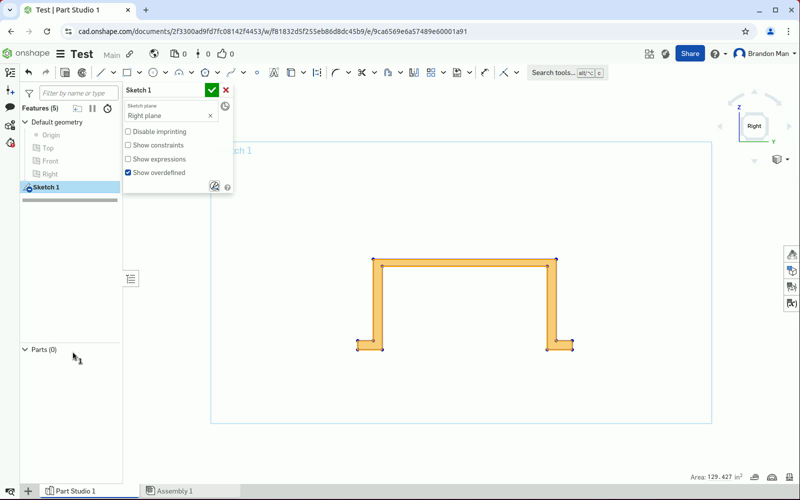
key(shift+y)
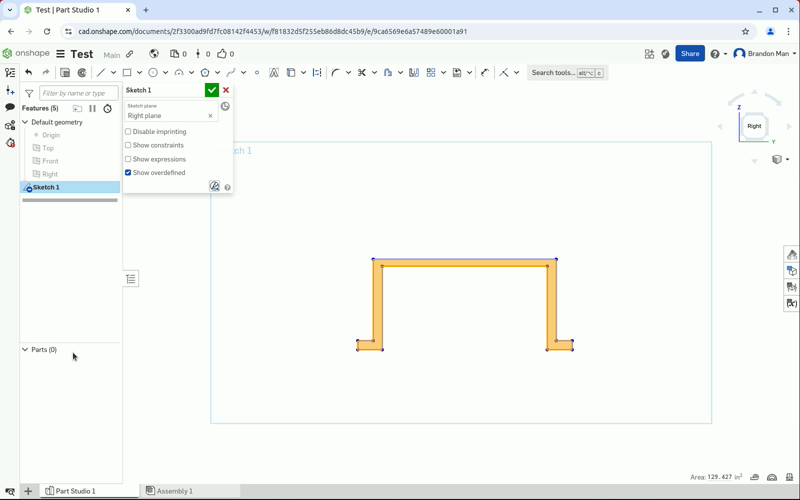
key(shift+e)
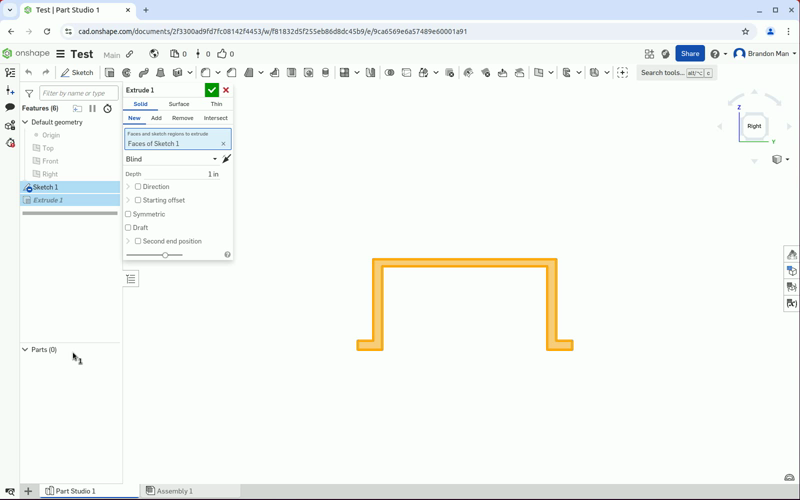
mouse_move(143, 106)
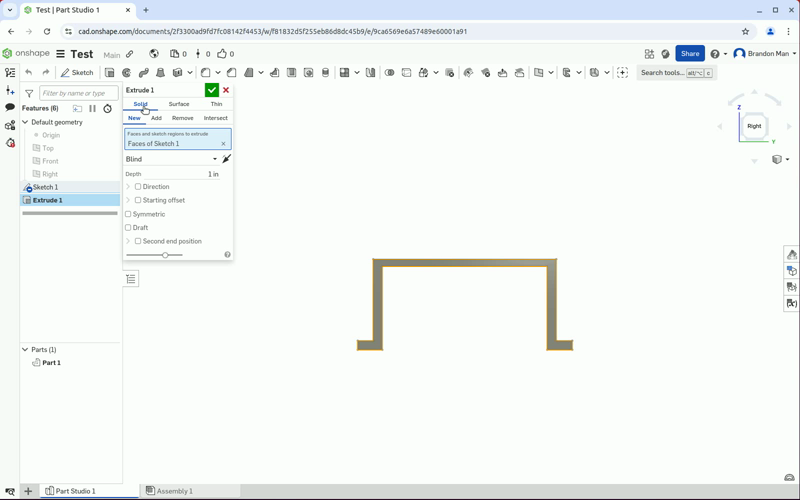
click(143, 106)
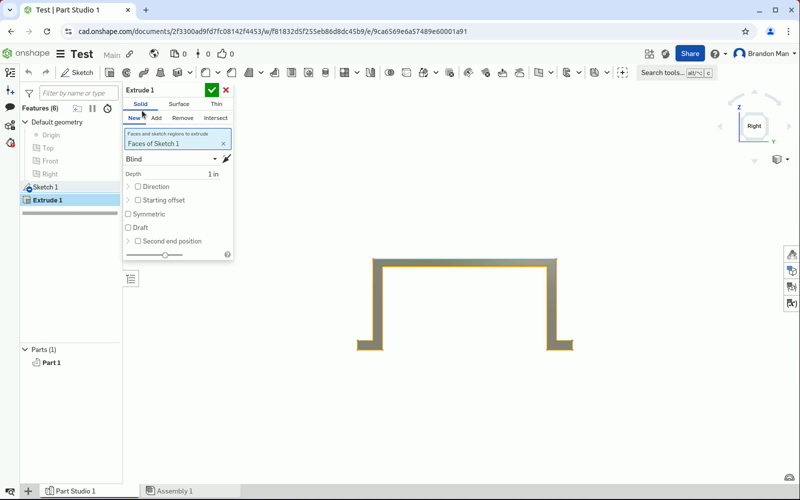
mouse_move(137, 120)
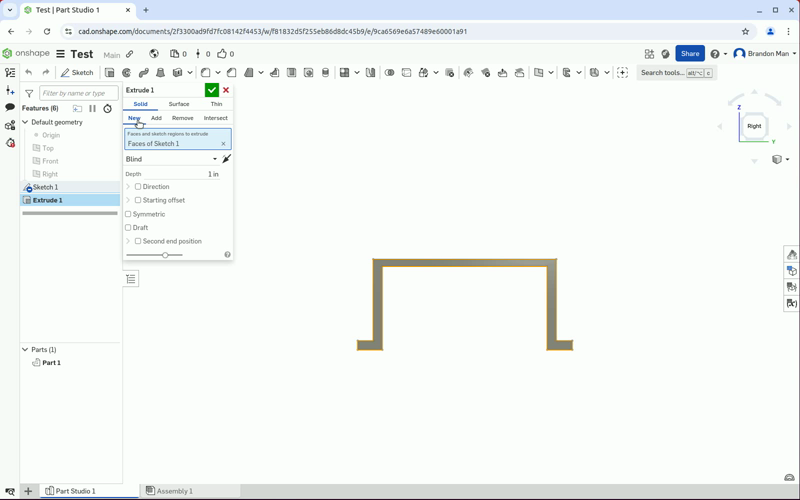
click(137, 120)
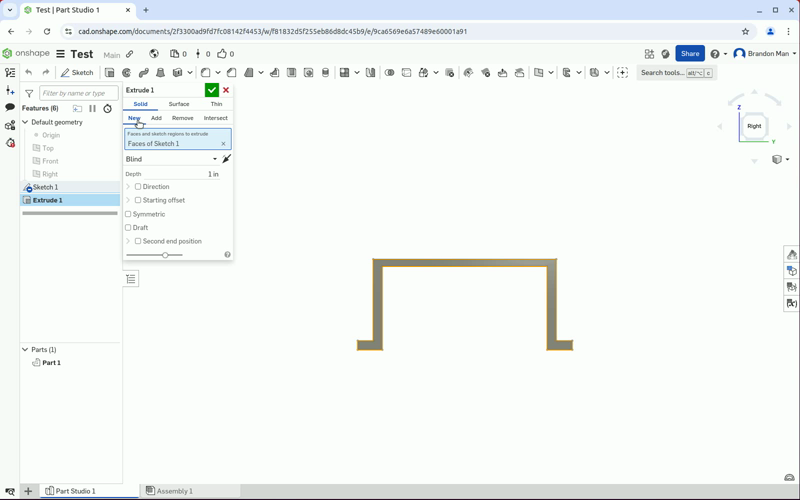
key(tab, 4)
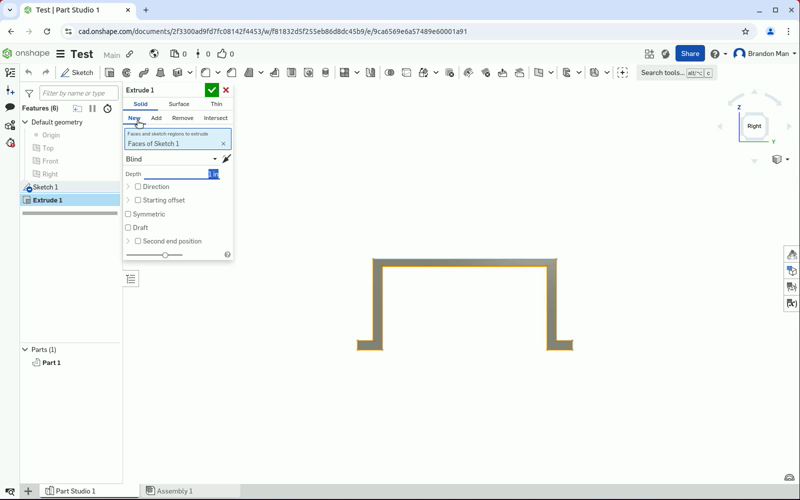
text(4.333)
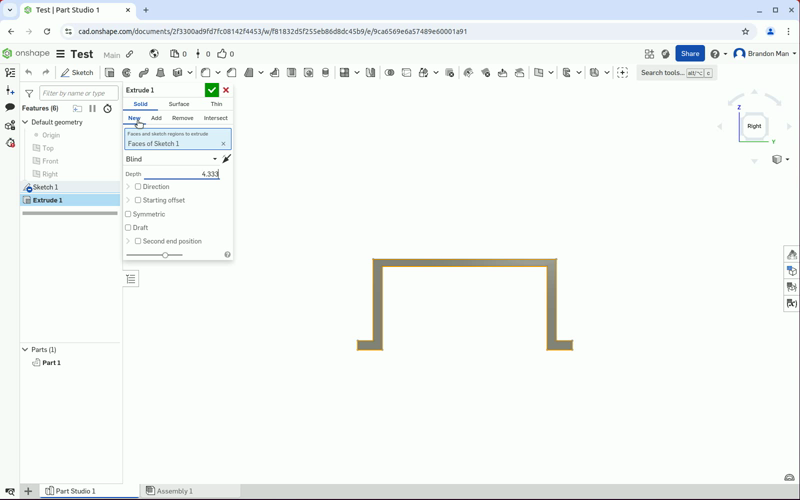
key(enter)
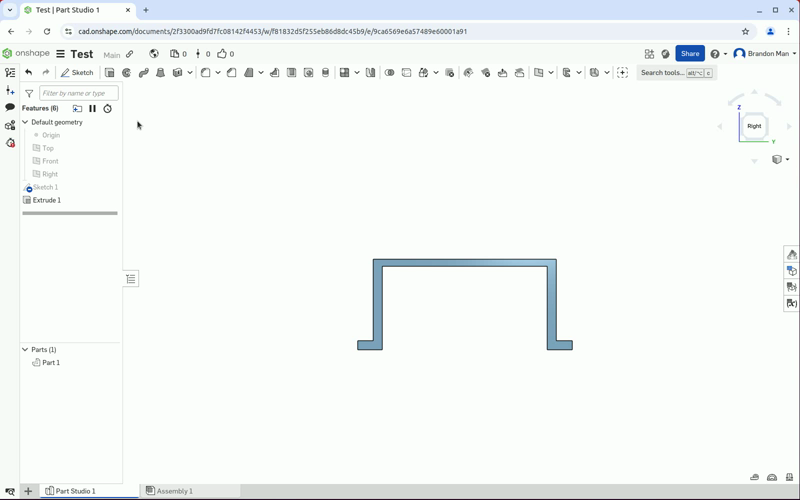
key(shift+h)
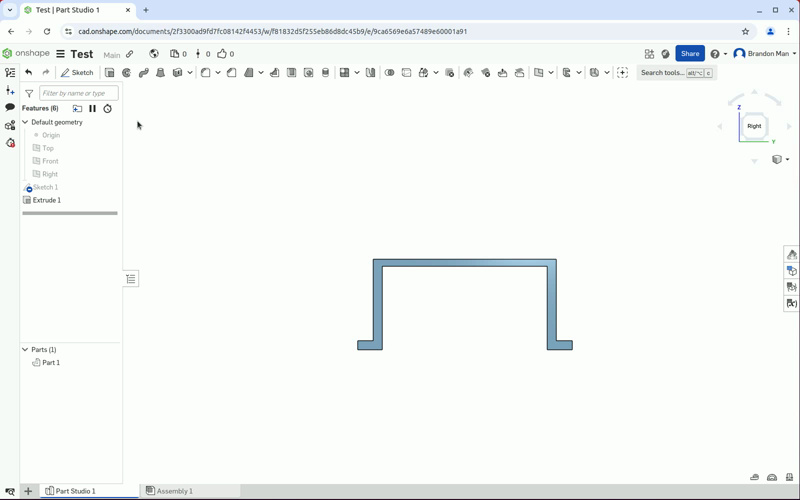
key(shift+h)
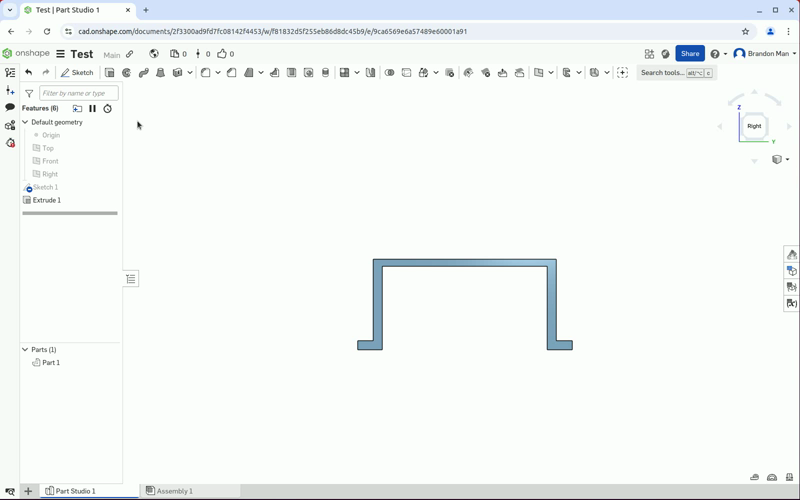
mouse_move(73, 189)
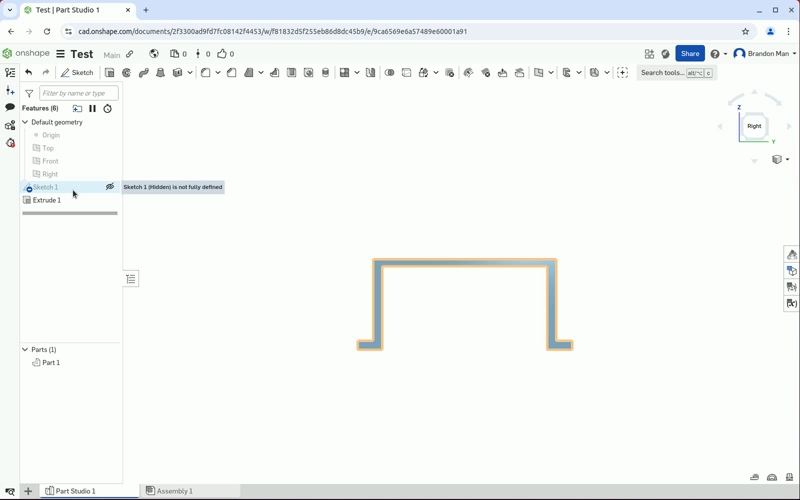
click(73, 189)
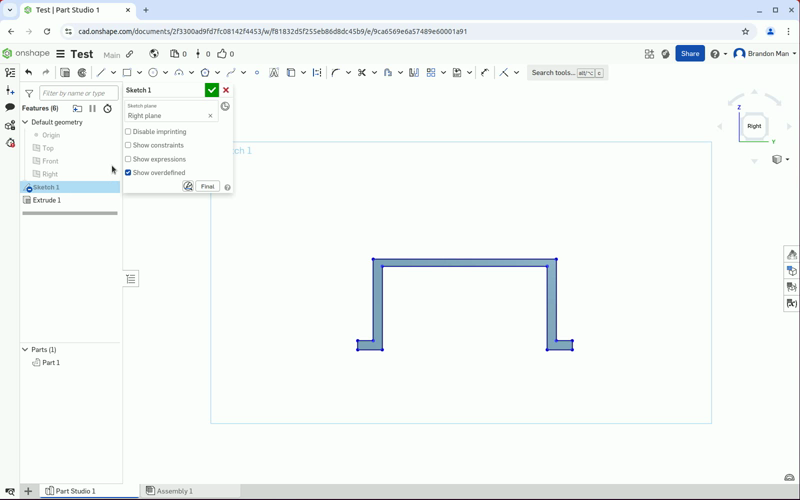
mouse_move(229, 92)
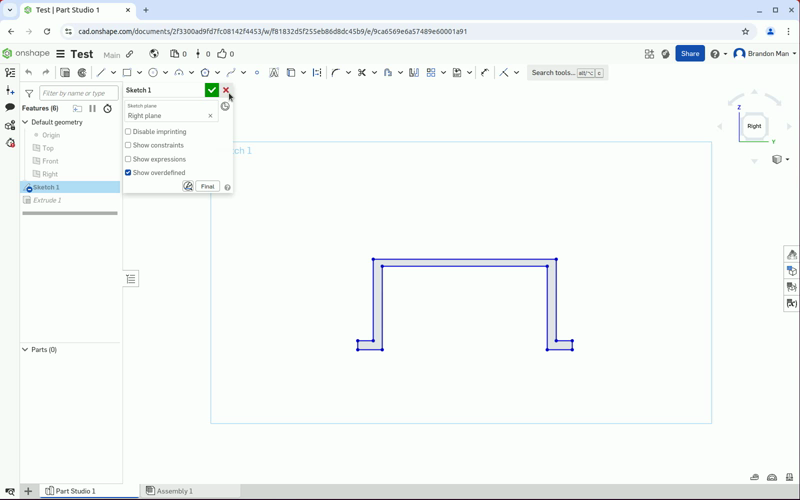
click(229, 92)
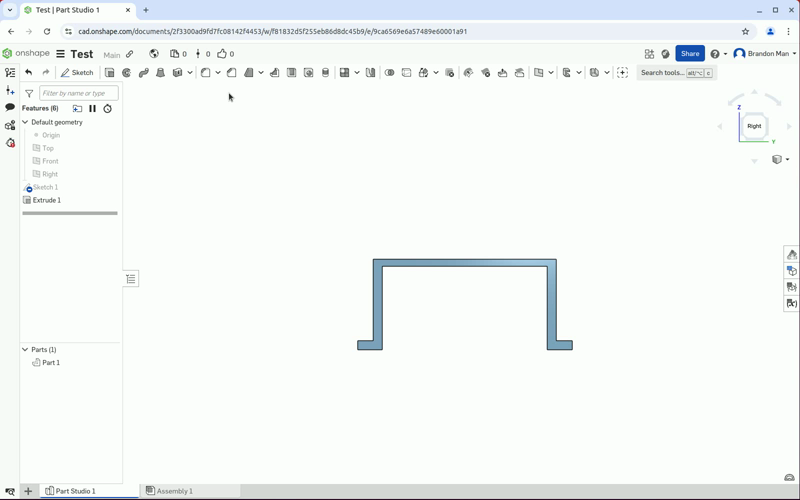
mouse_move(73, 352)
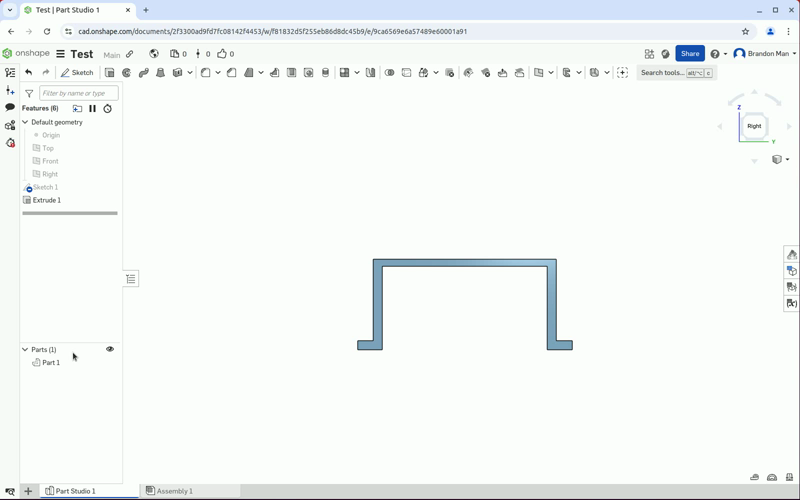
key(y)
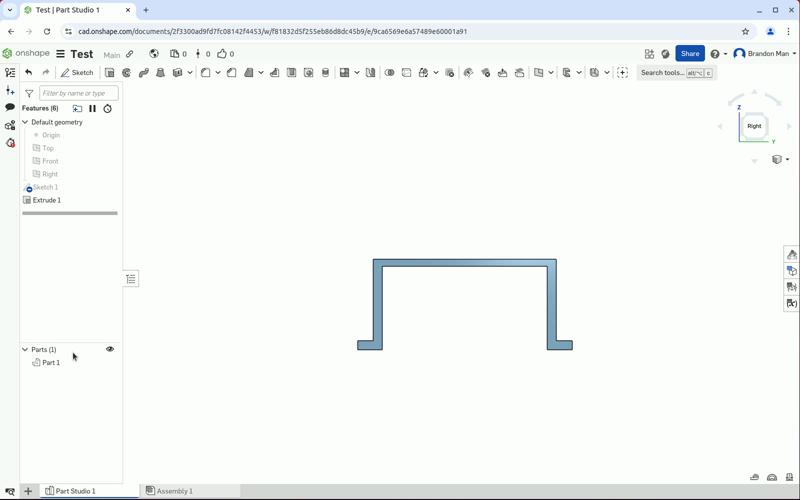
key(shift+p)
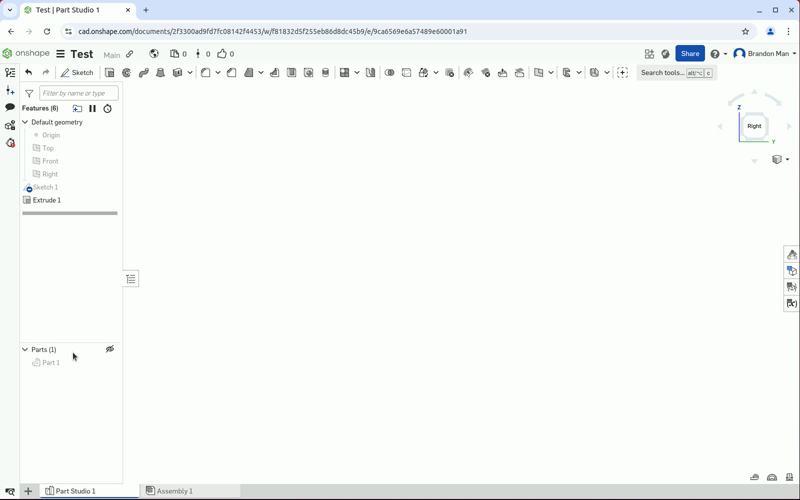
key(space)
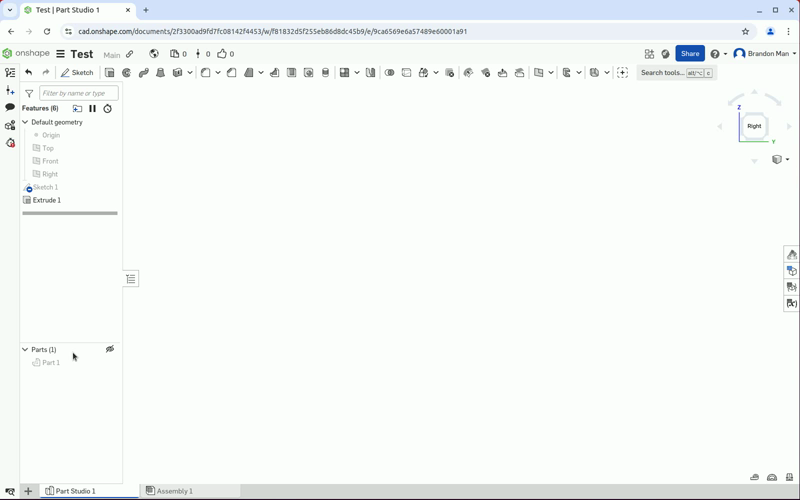
key_down(shift)
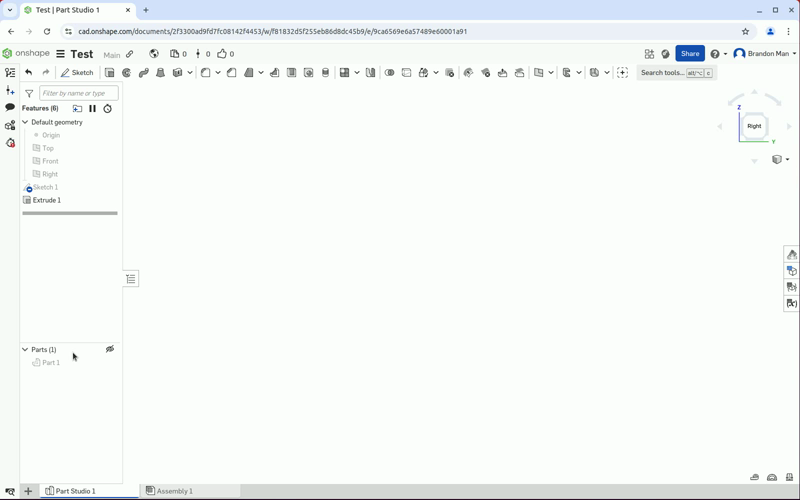
key(right)
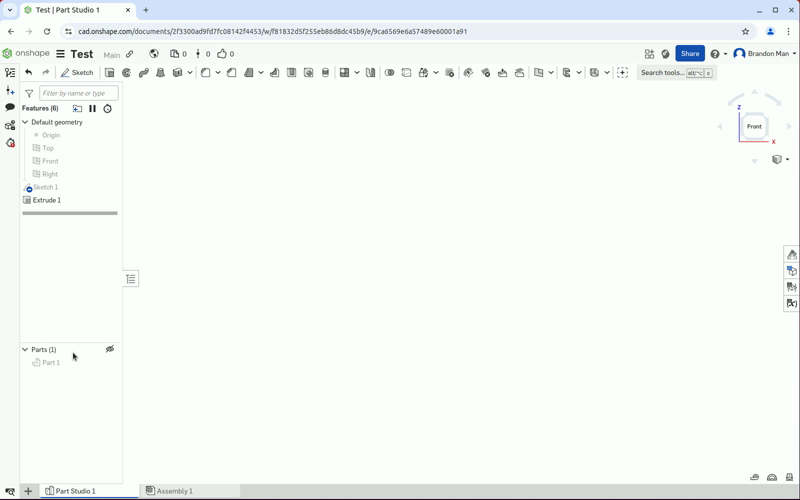
key_up(shift)
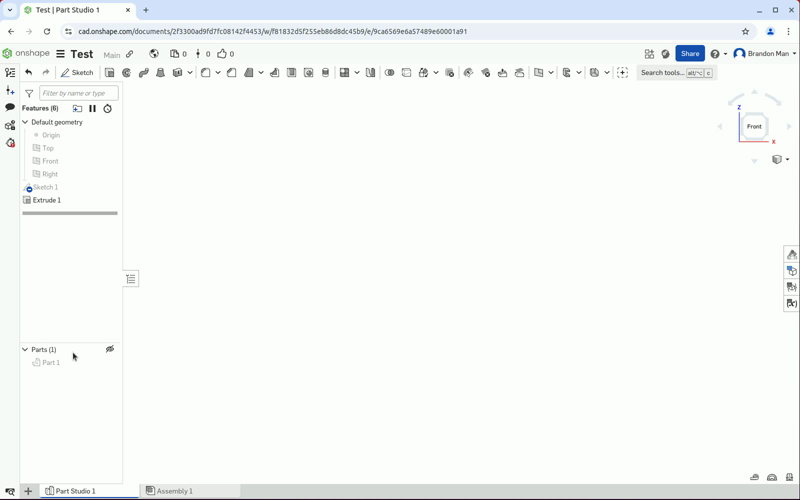
key(space)
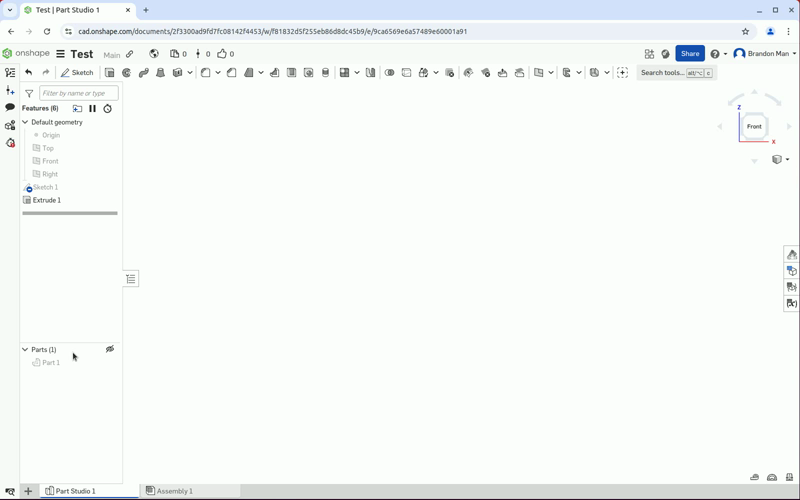
key_down(shift)
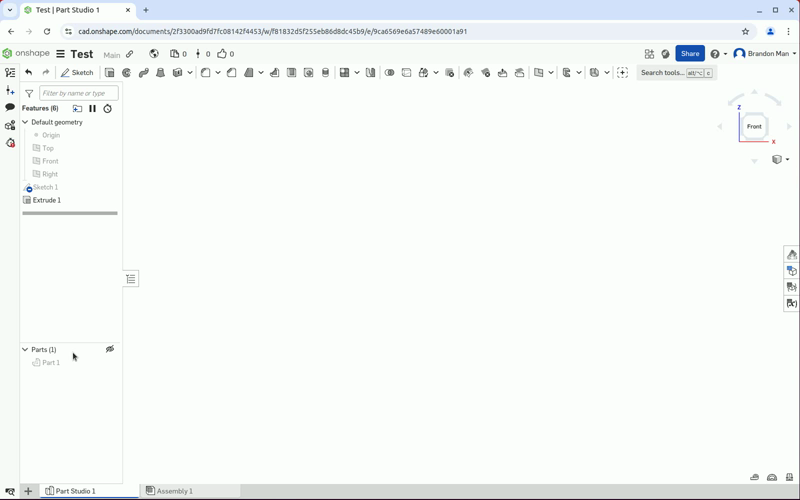
key(down)
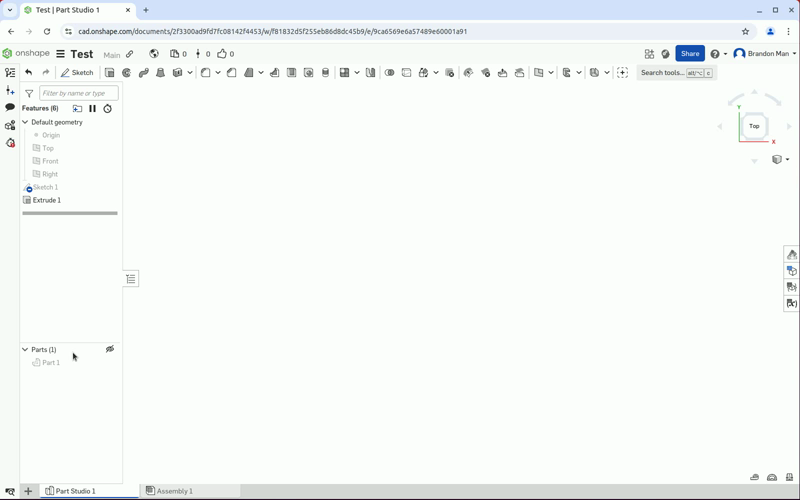
key_up(shift)
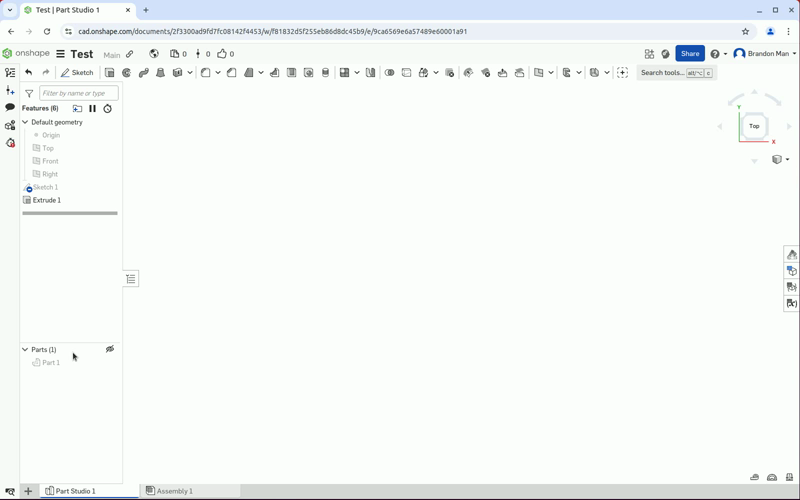
mouse_move(73, 352)
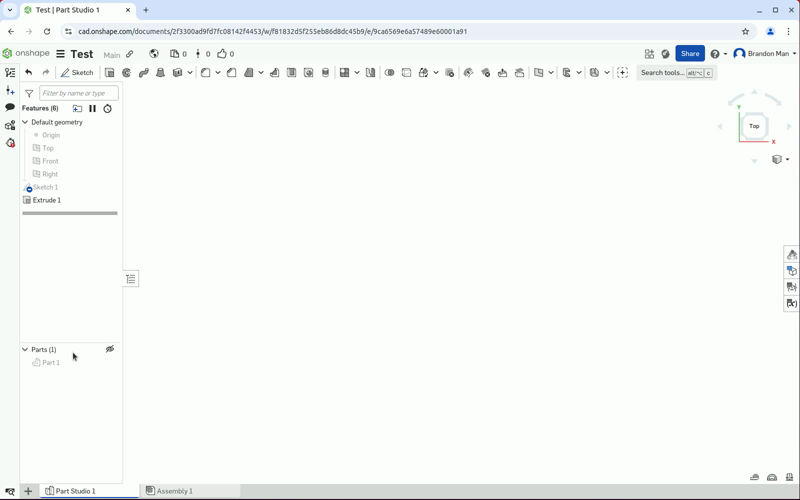
key(shift+y)
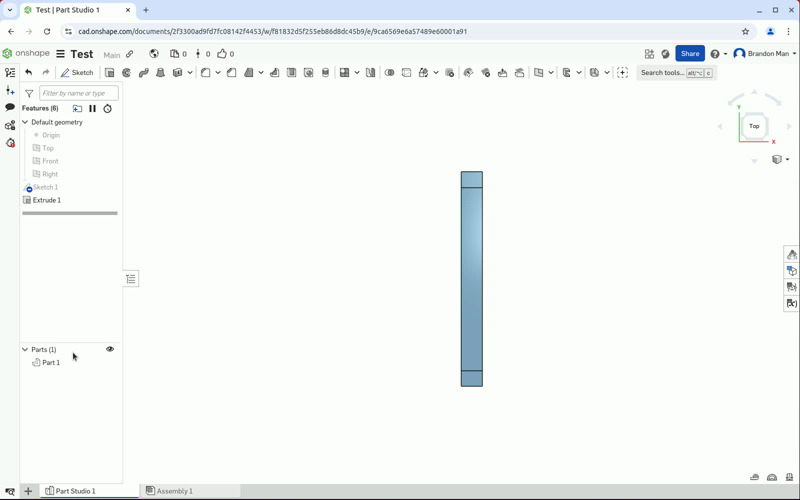
mouse_move(541, 75)
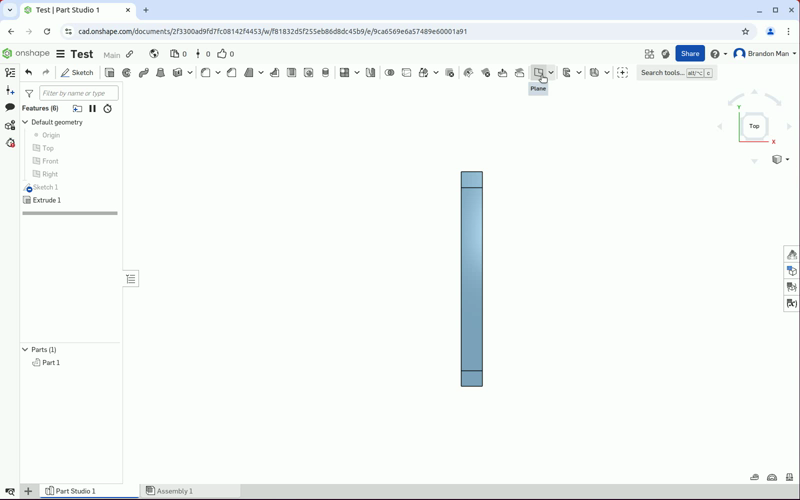
click(541, 75)
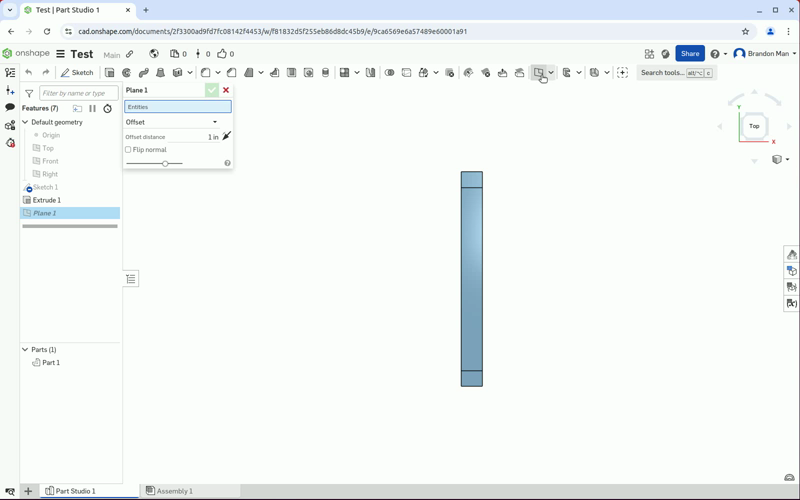
mouse_move(73, 150)
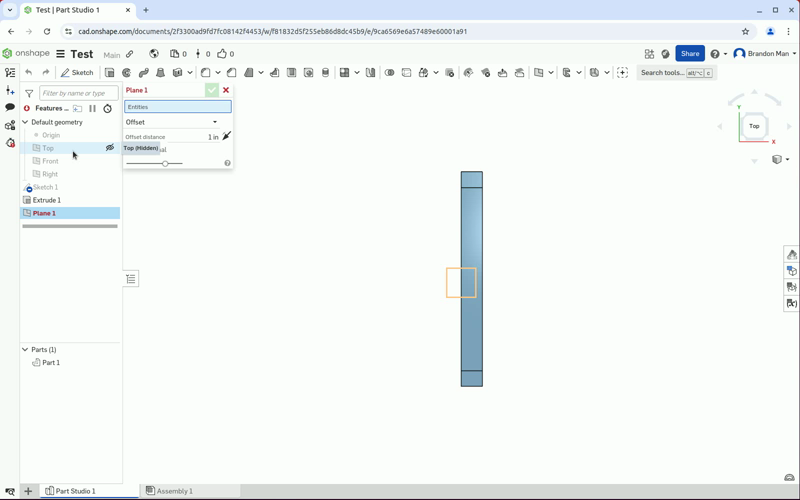
click(73, 150)
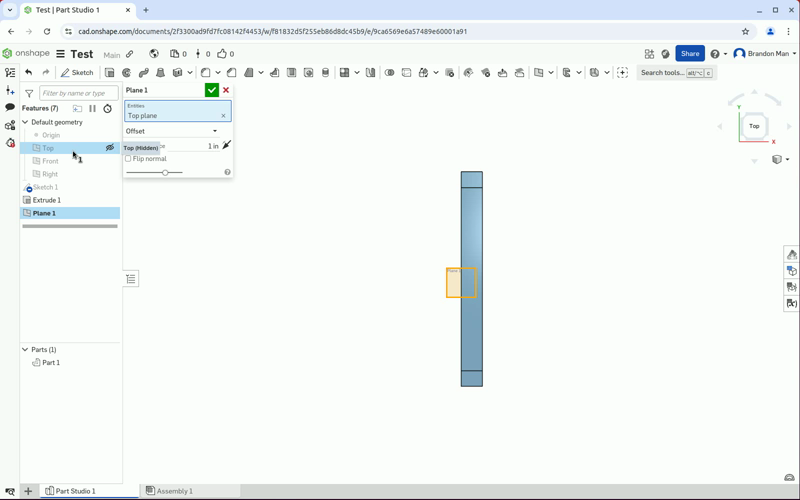
key(tab, 2)
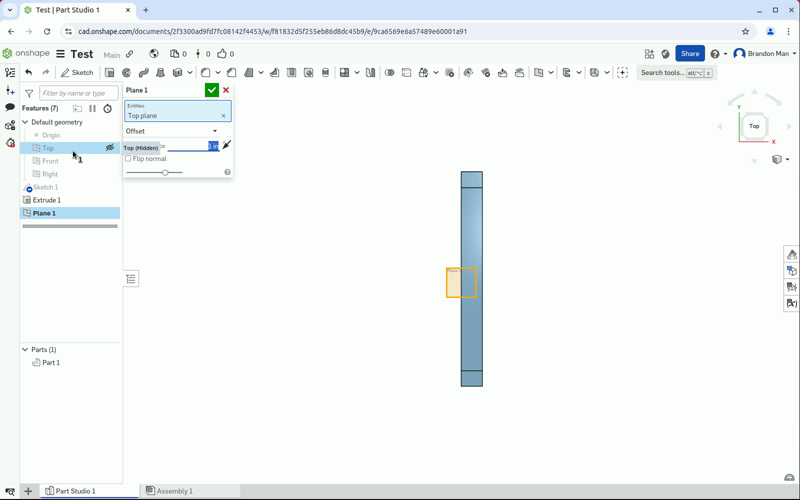
text(11.801)
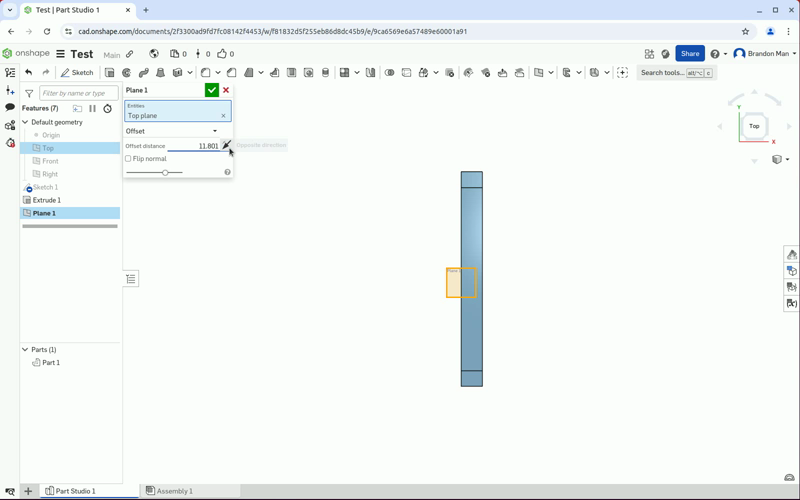
mouse_move(229, 147)
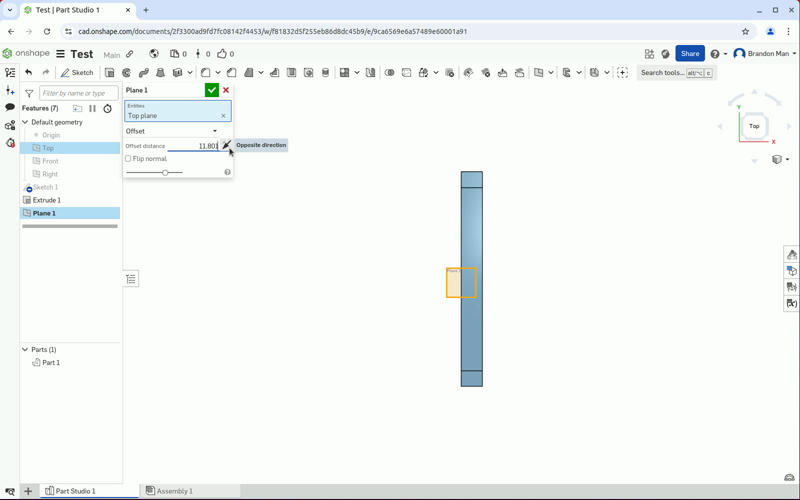
click(229, 147)
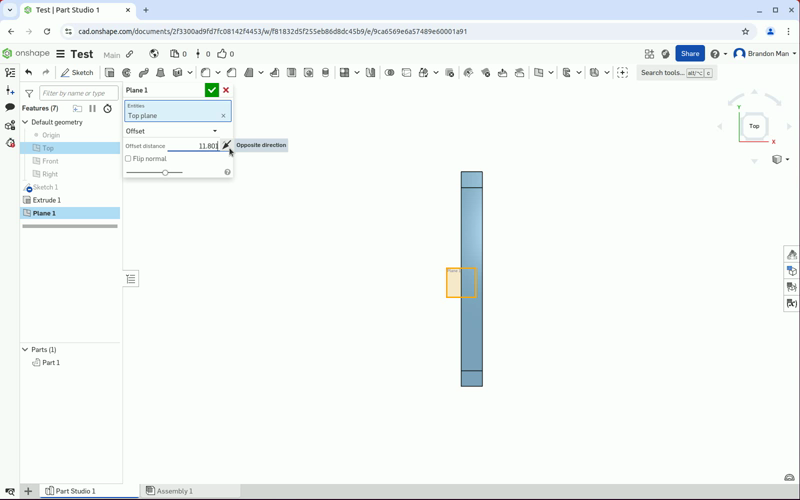
key(enter, 2)
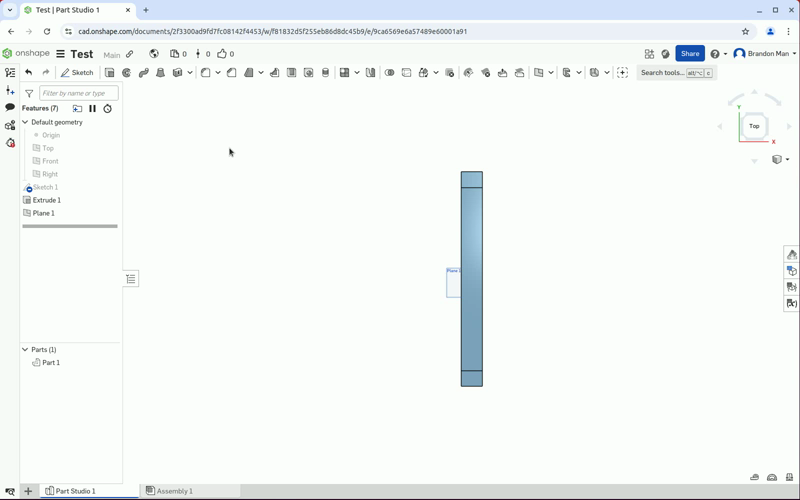
key(shift+s)
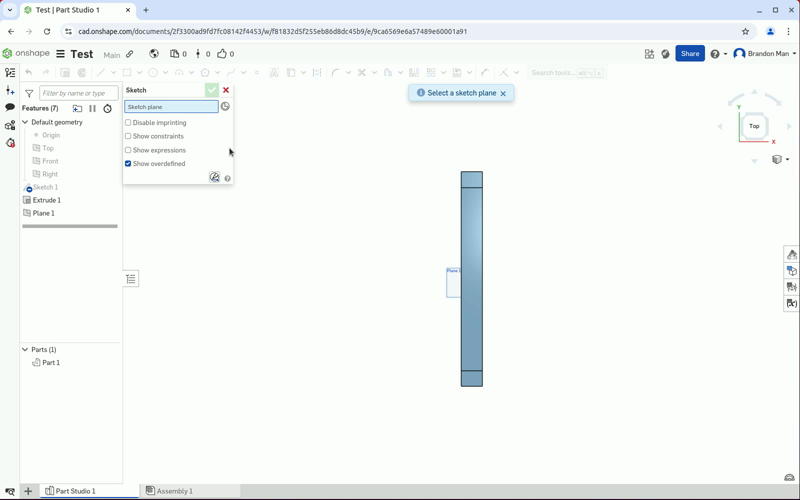
mouse_move(73, 215)
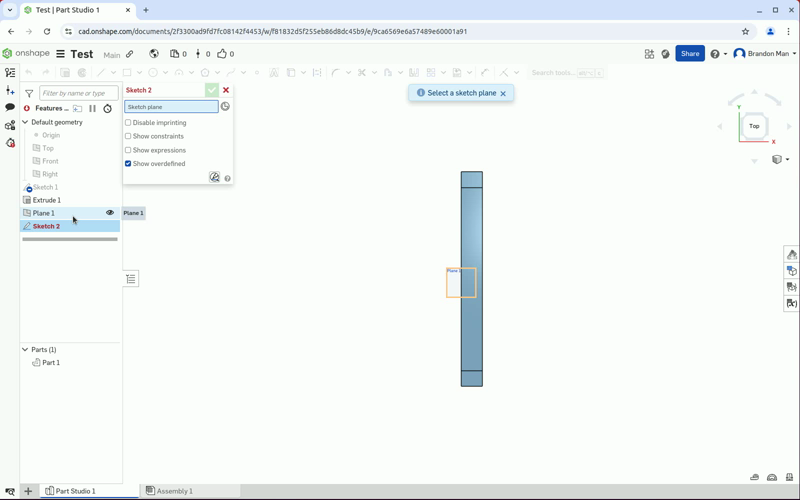
click(73, 215)
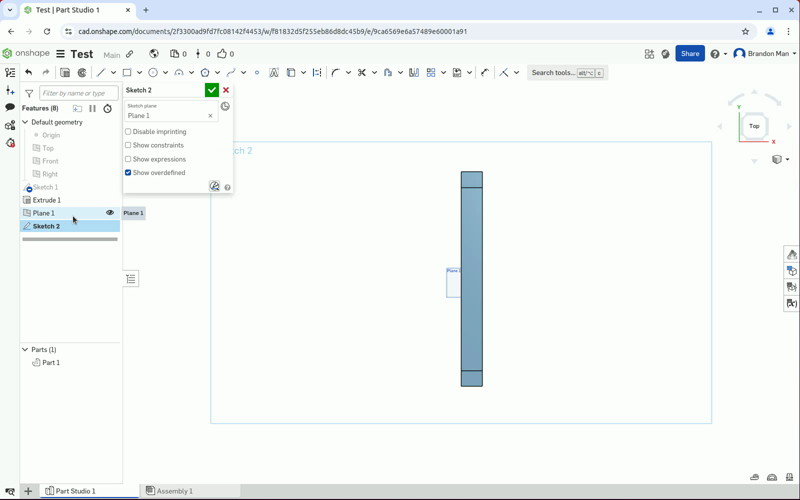
mouse_move(73, 352)
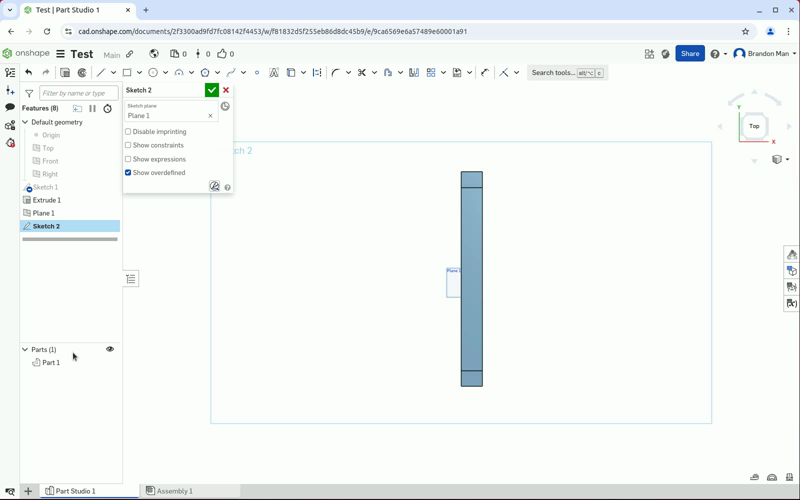
key(y)
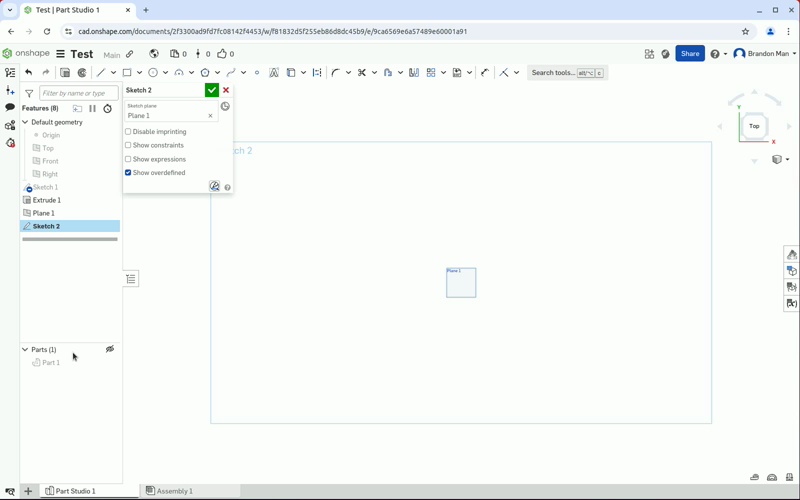
key(c)
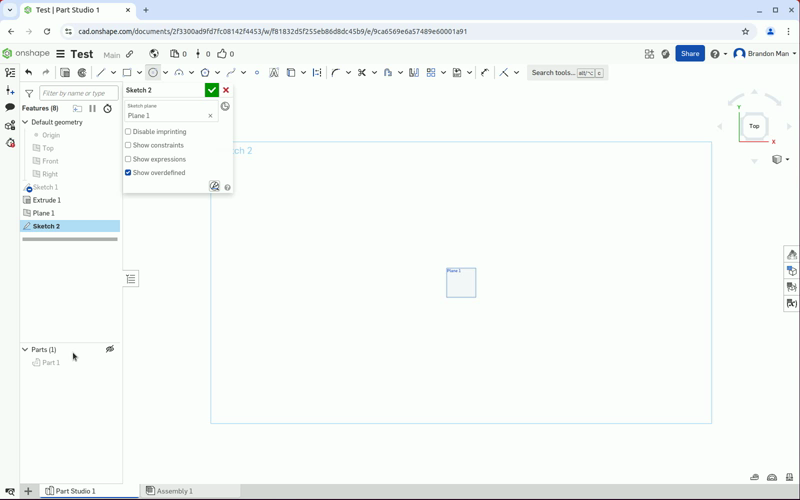
key_down(shift)
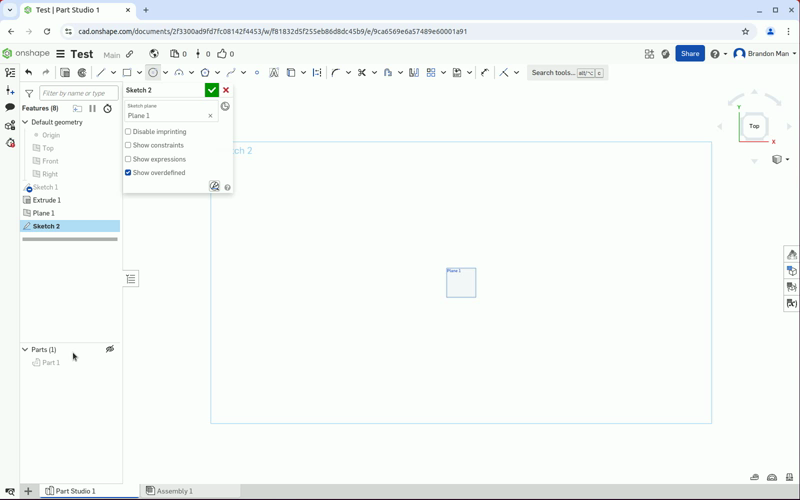
mouse_move(471, 178)
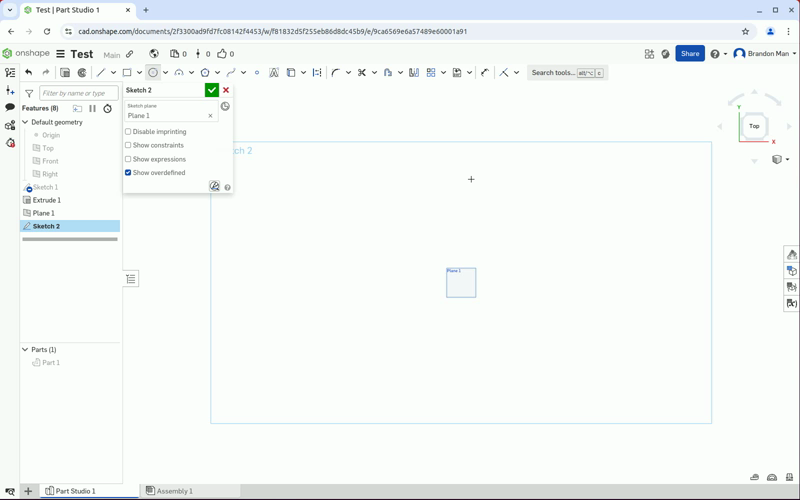
click(471, 178)
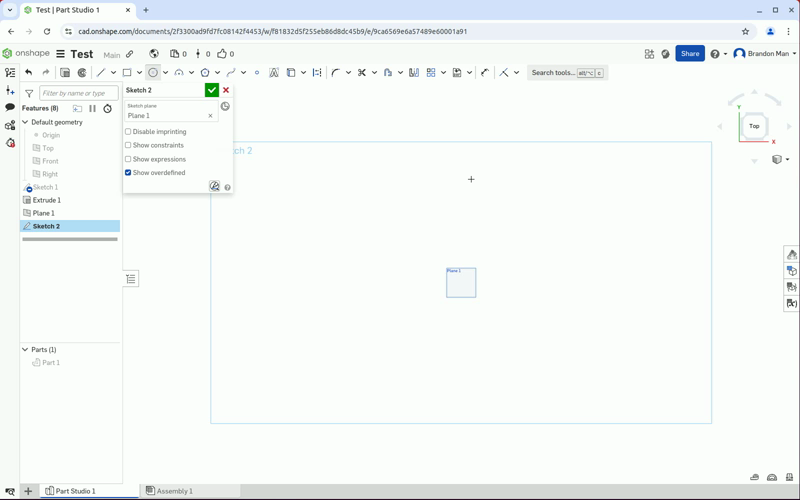
key_up(shift)
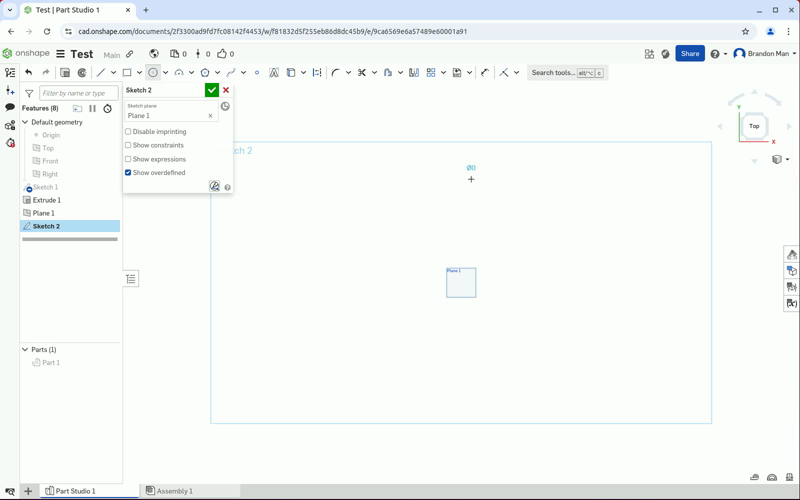
mouse_move(476, 178)
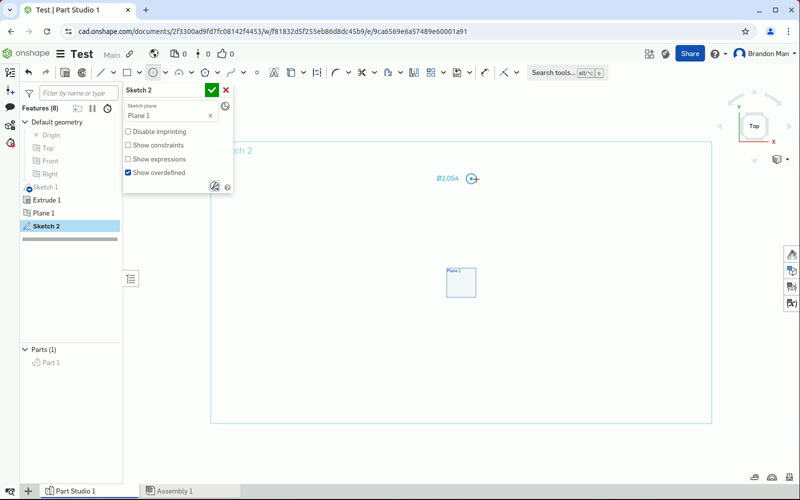
click(476, 178)
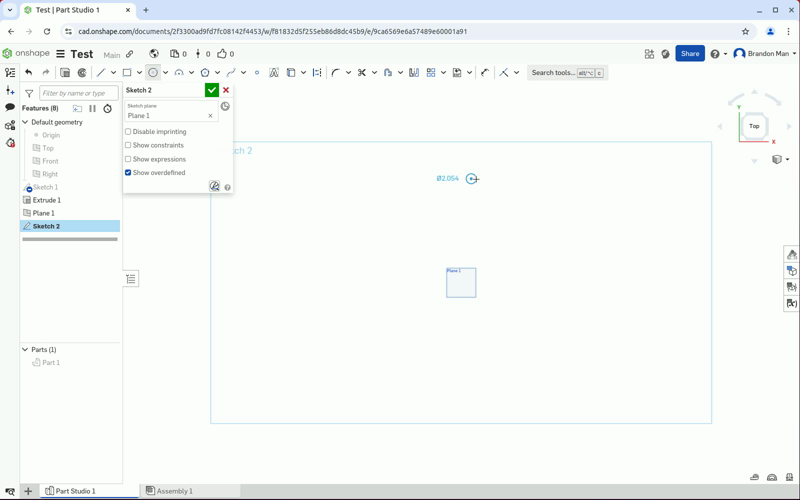
key(esc)
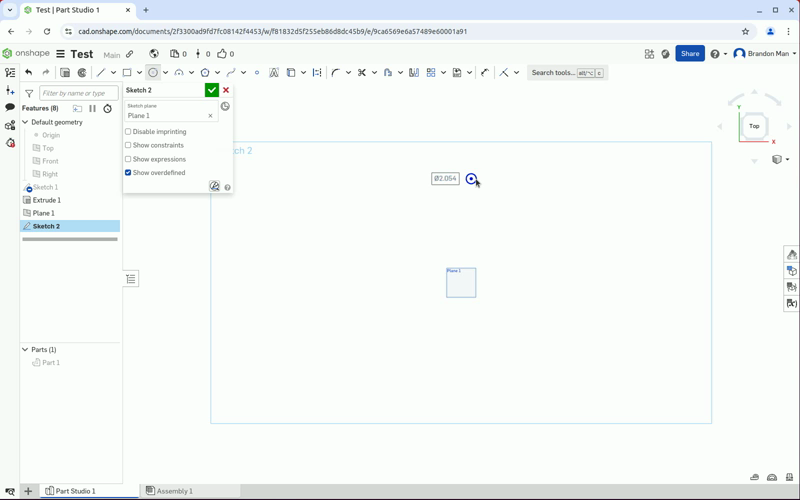
mouse_move(469, 182)
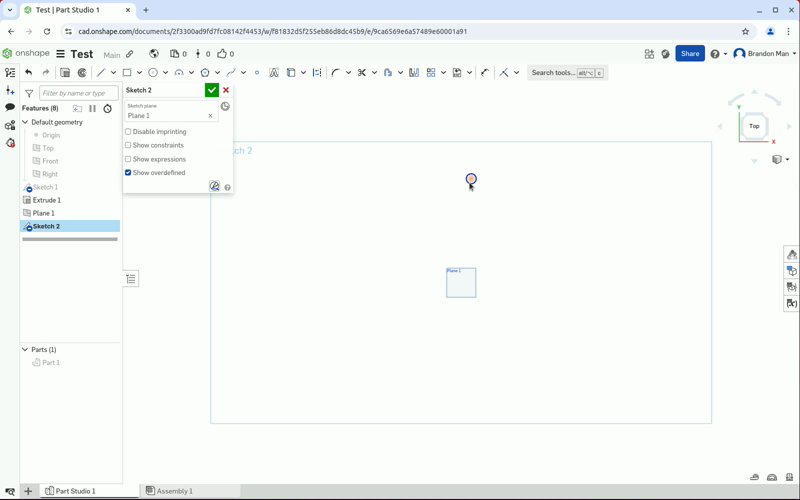
scroll(6)
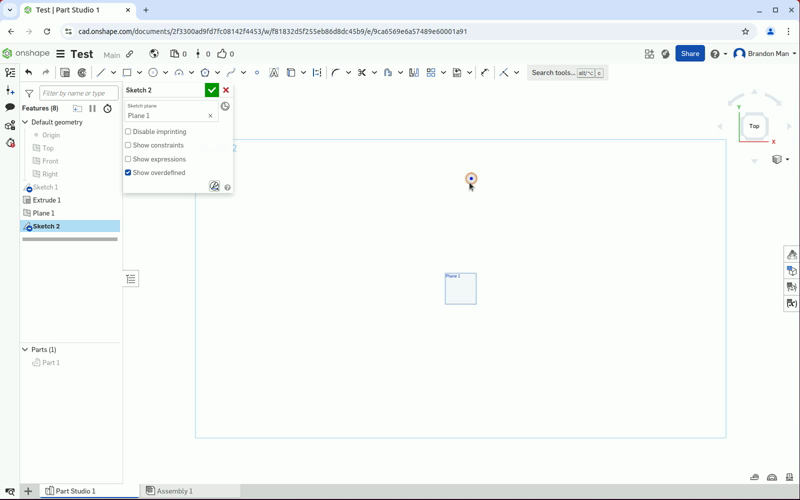
scroll(6)
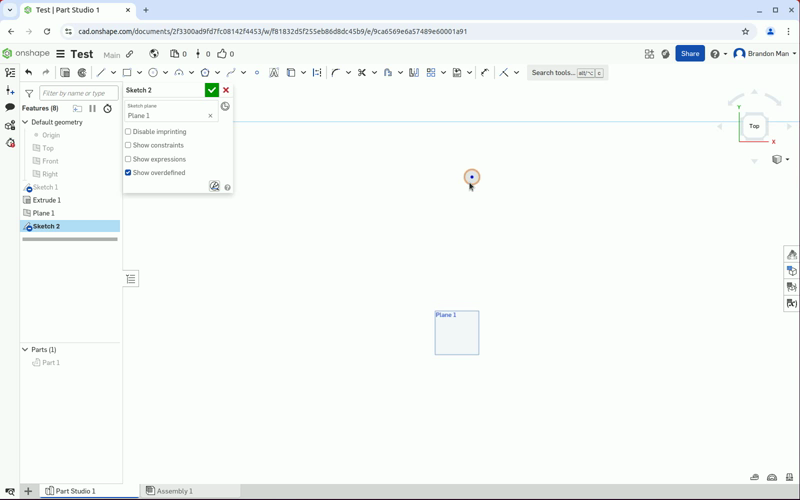
scroll(6)
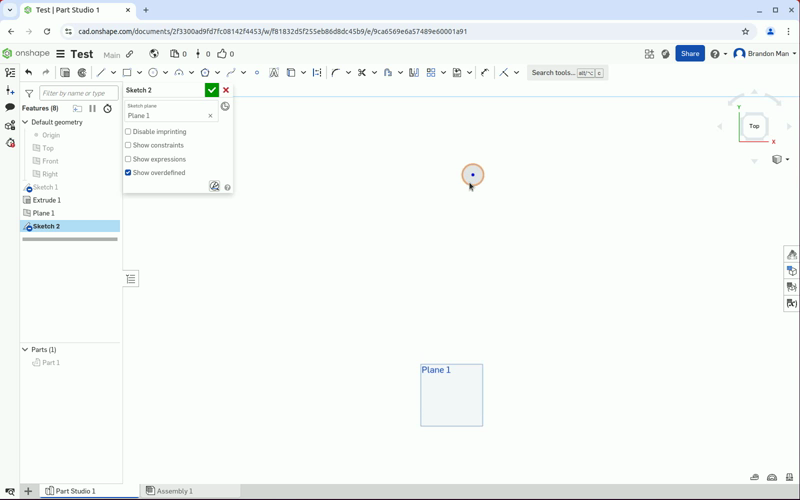
scroll(6)
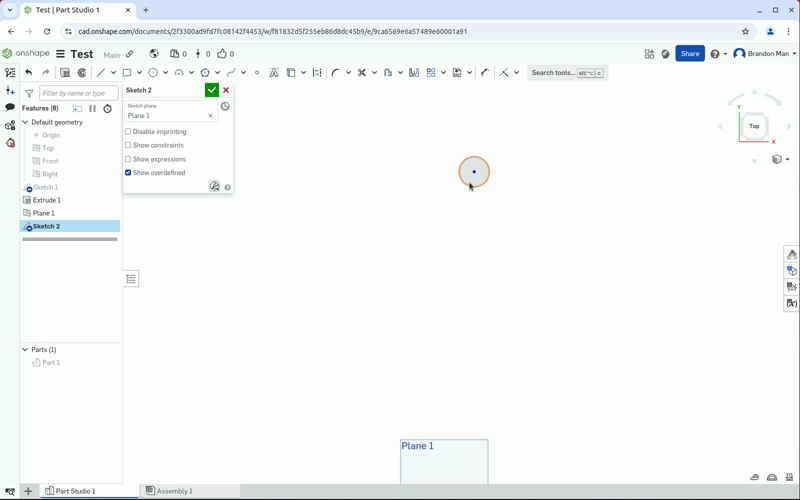
scroll(6)
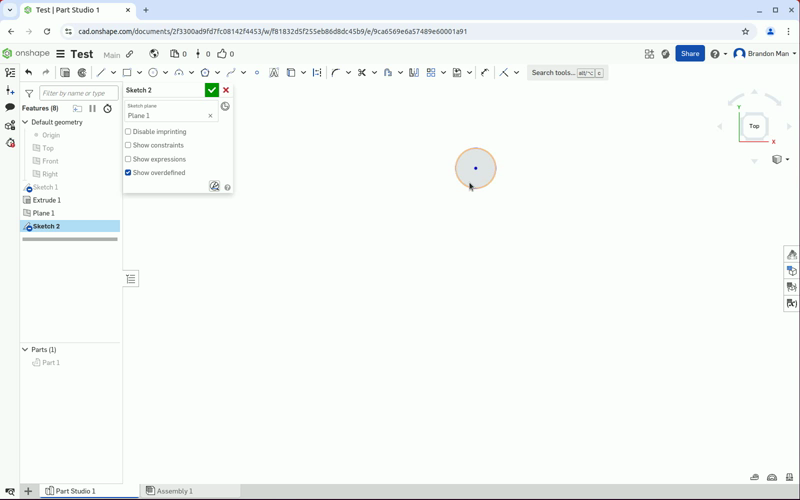
scroll(6)
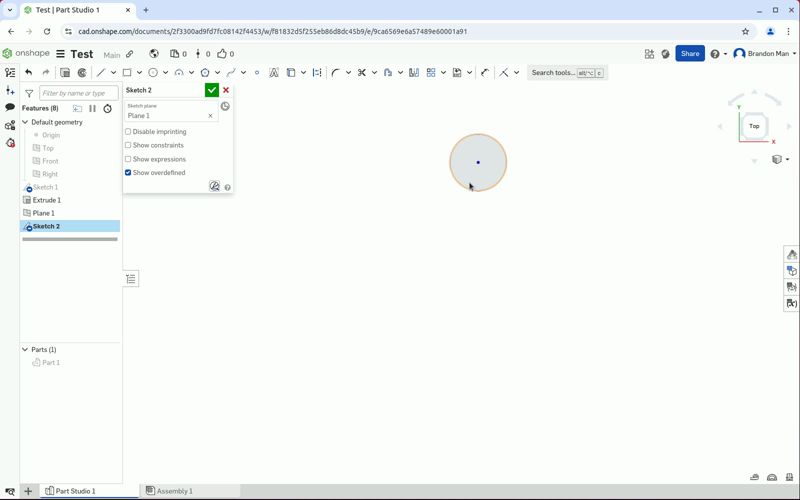
scroll(6)
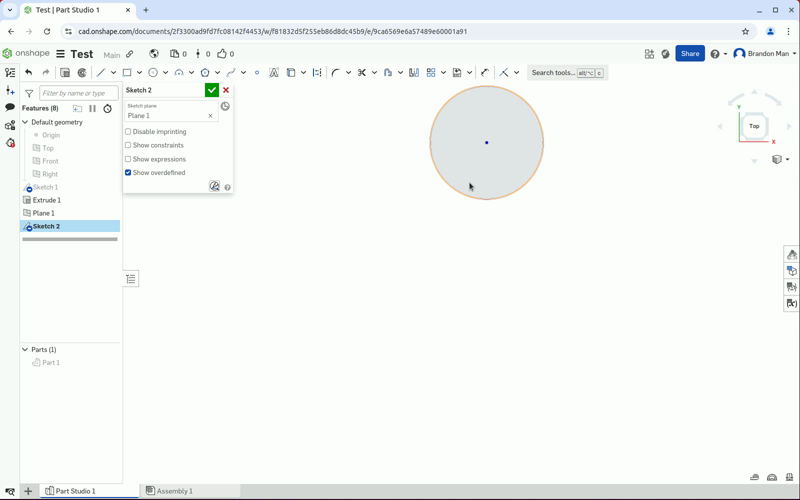
click(469, 182)
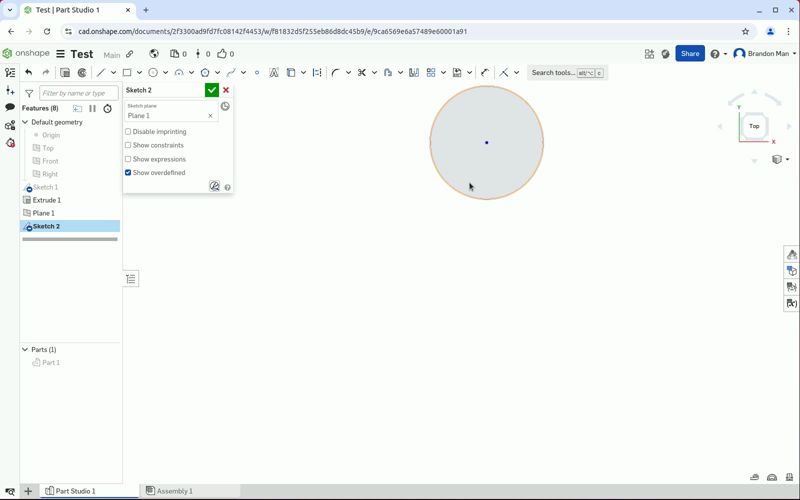
scroll(-6)
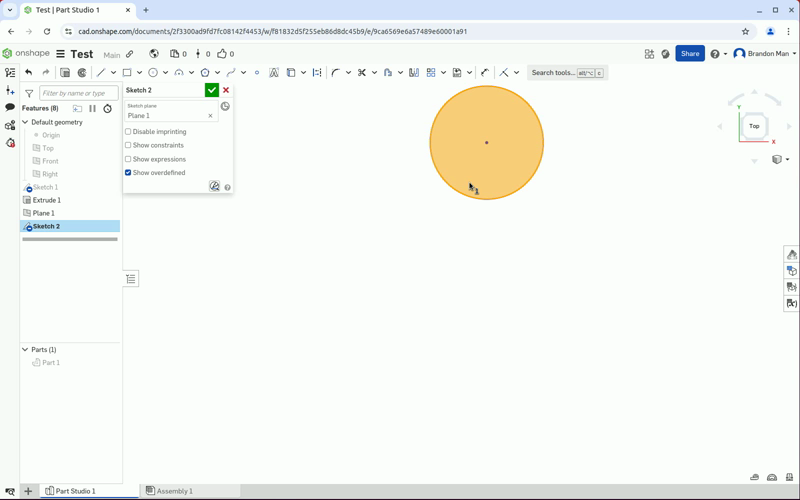
scroll(-6)
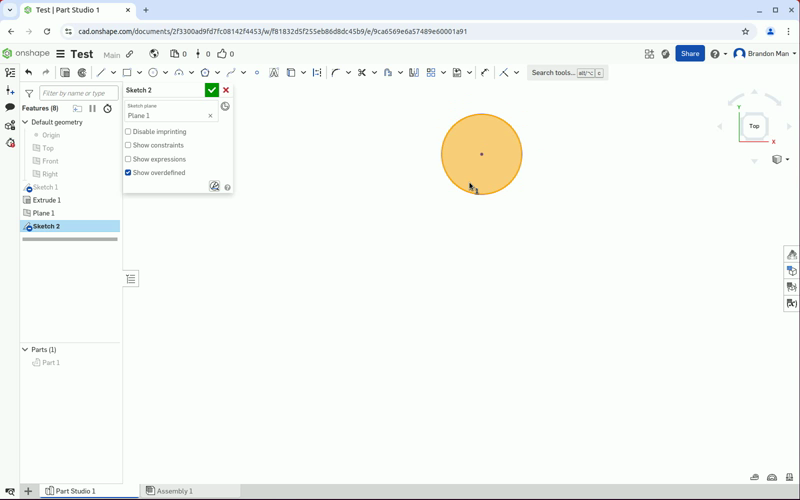
scroll(-6)
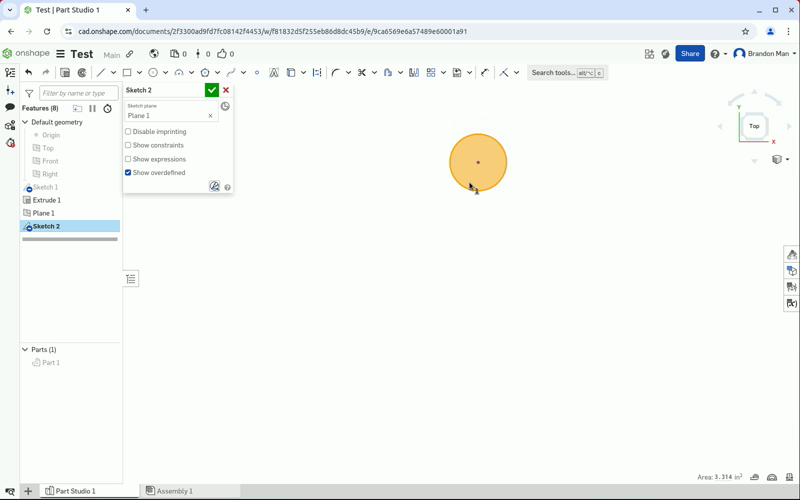
scroll(-6)
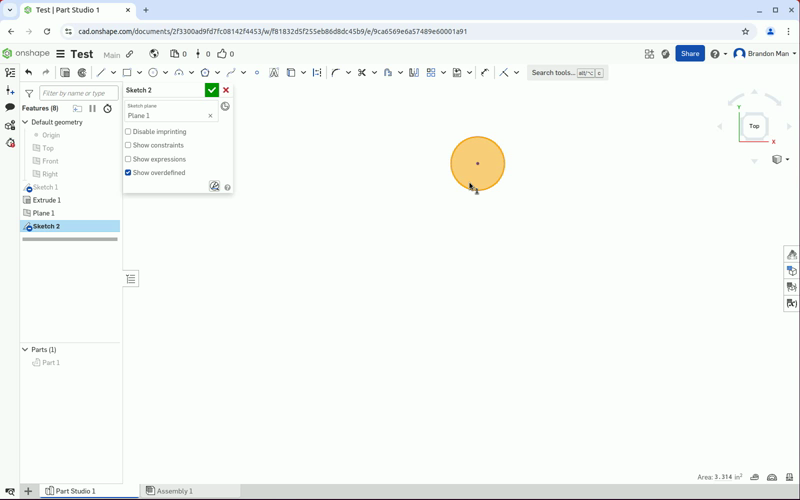
scroll(-6)
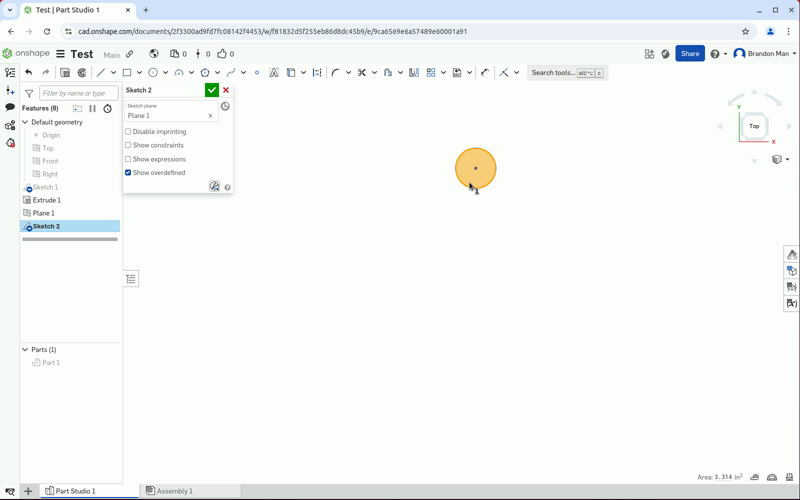
scroll(-6)
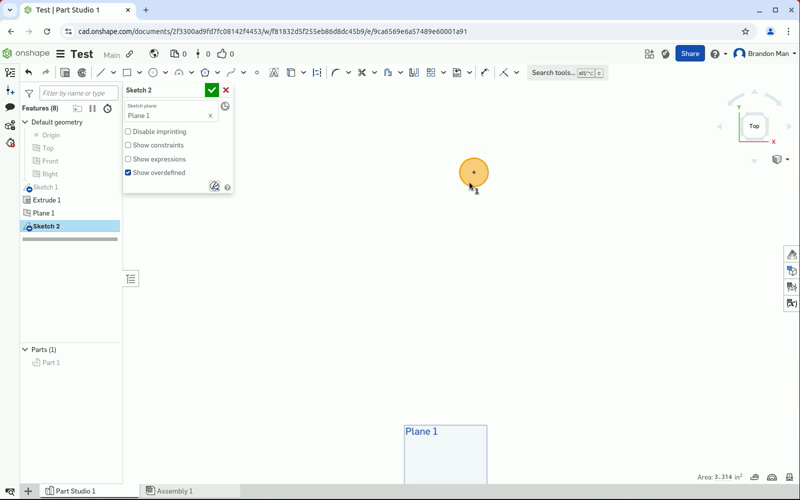
scroll(-6)
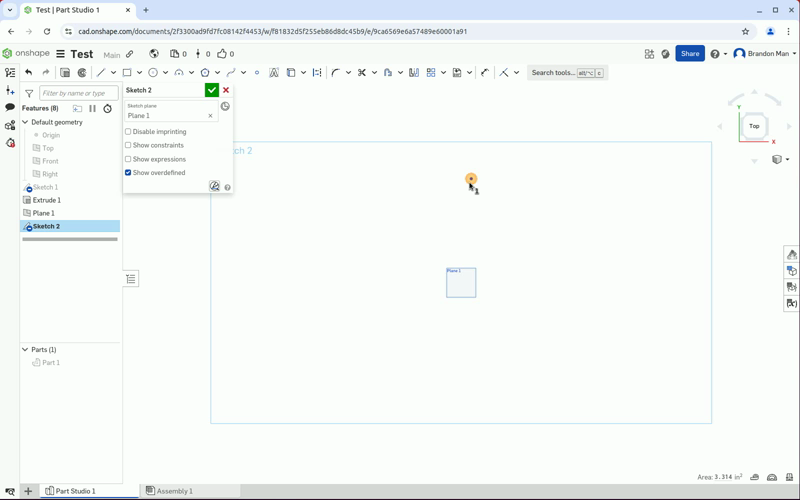
mouse_move(73, 352)
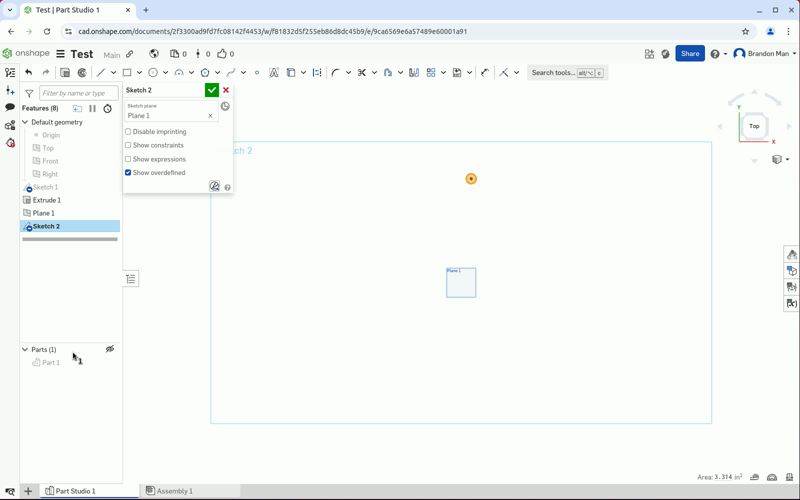
key(shift+y)
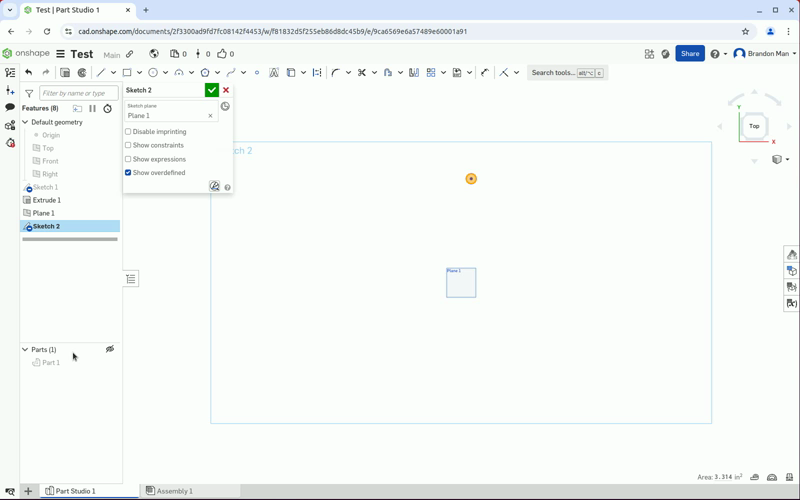
key(shift+e)
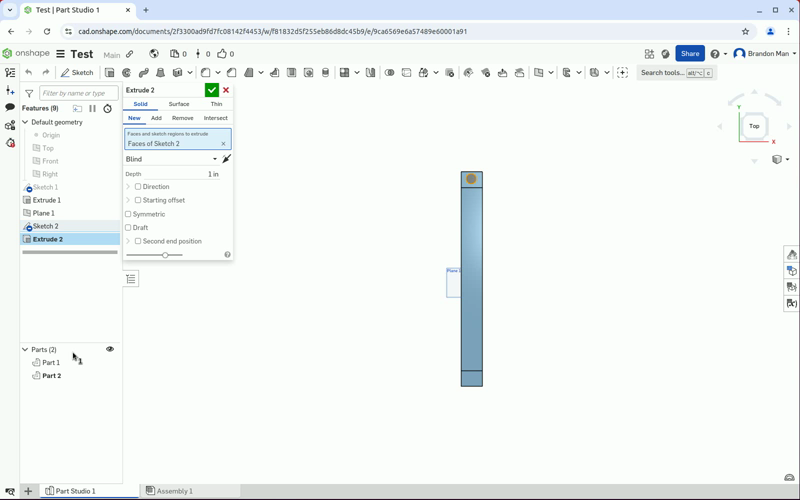
mouse_move(143, 106)
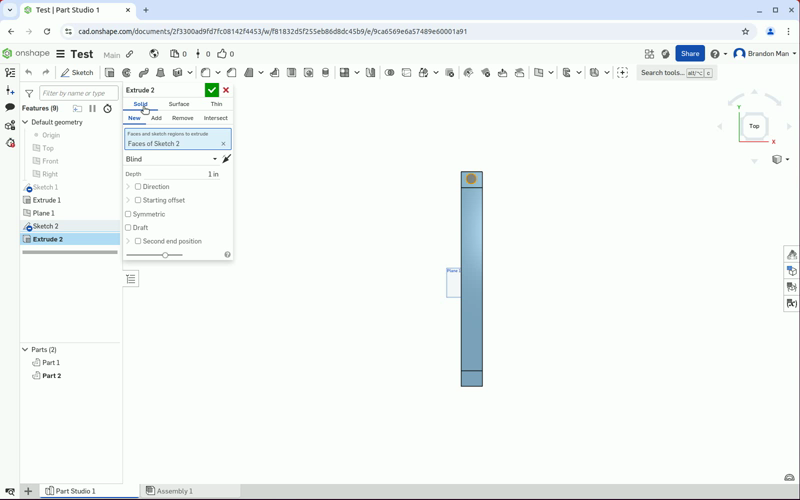
click(143, 106)
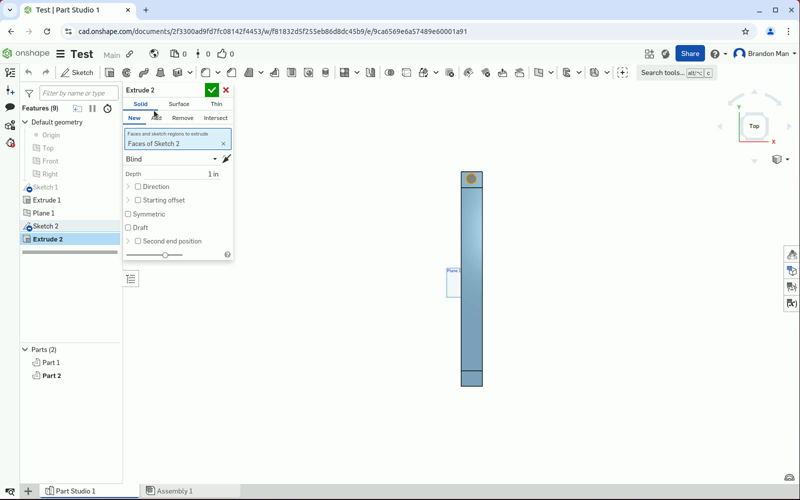
mouse_move(186, 120)
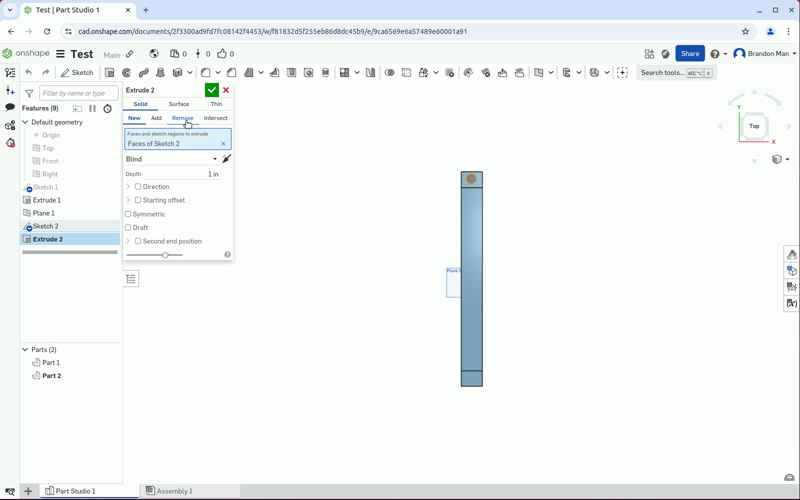
click(186, 120)
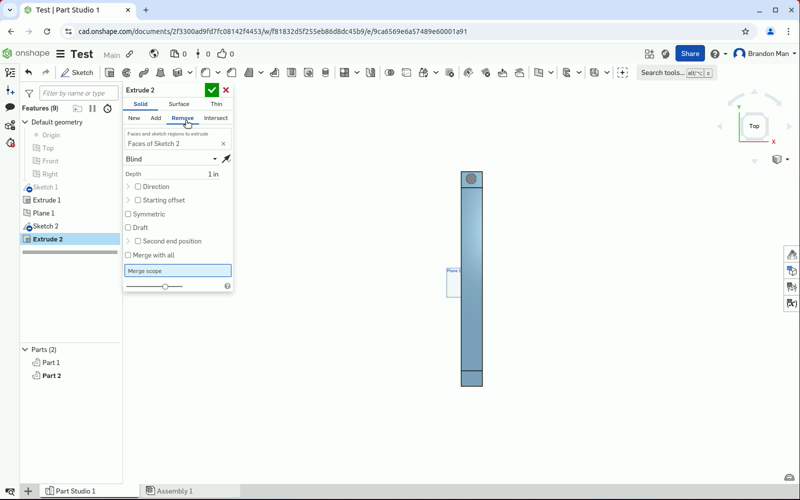
key(tab, 4)
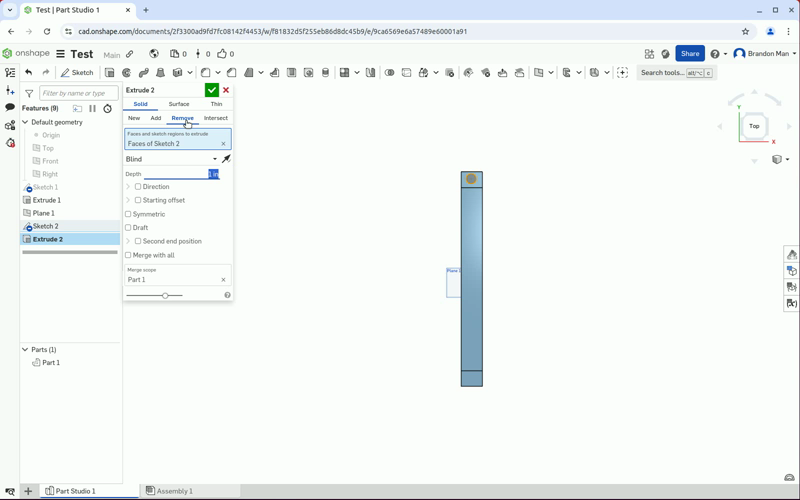
text(10.832)
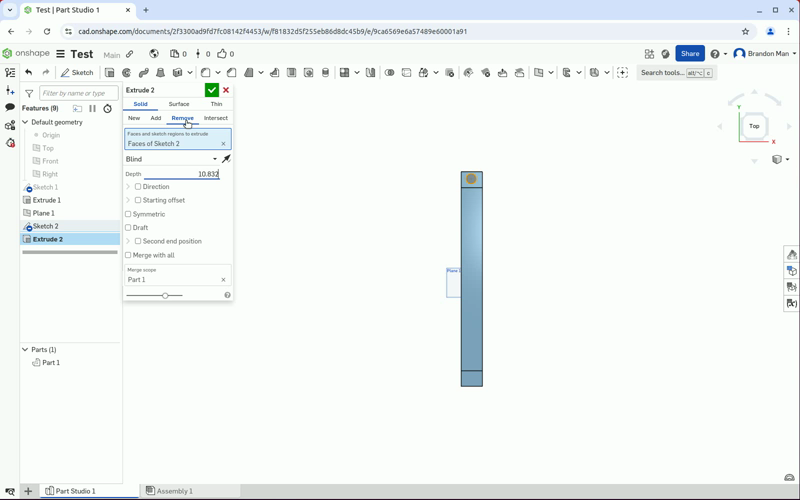
key(tab, 6)
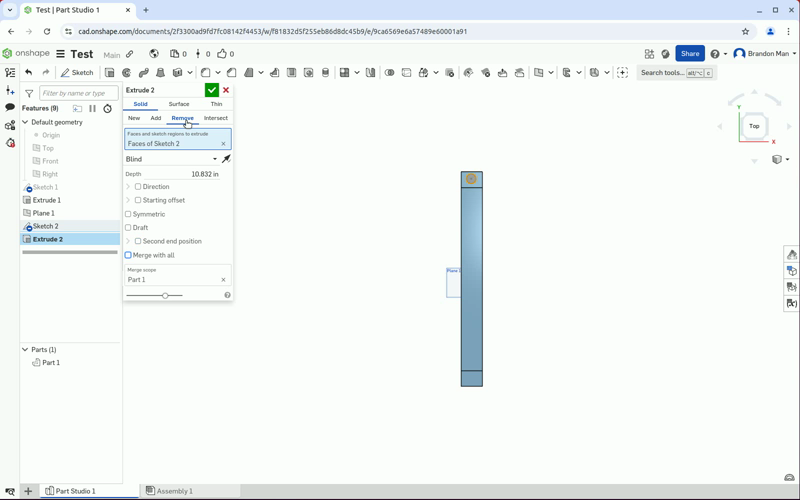
key(space)
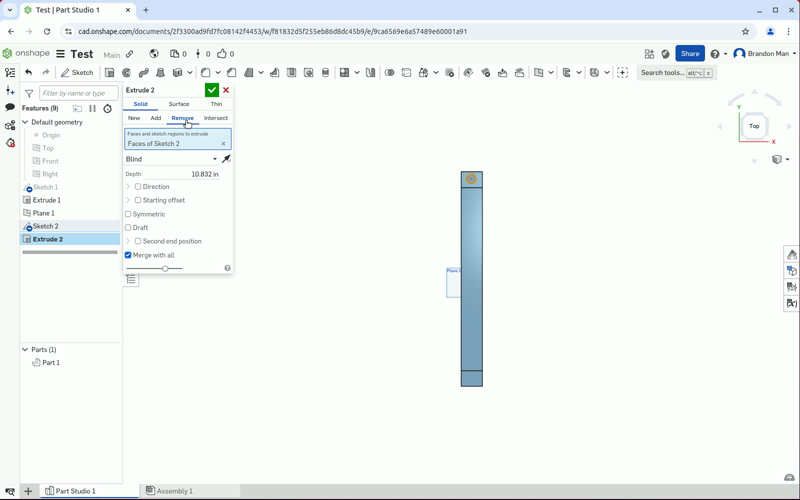
key(enter)
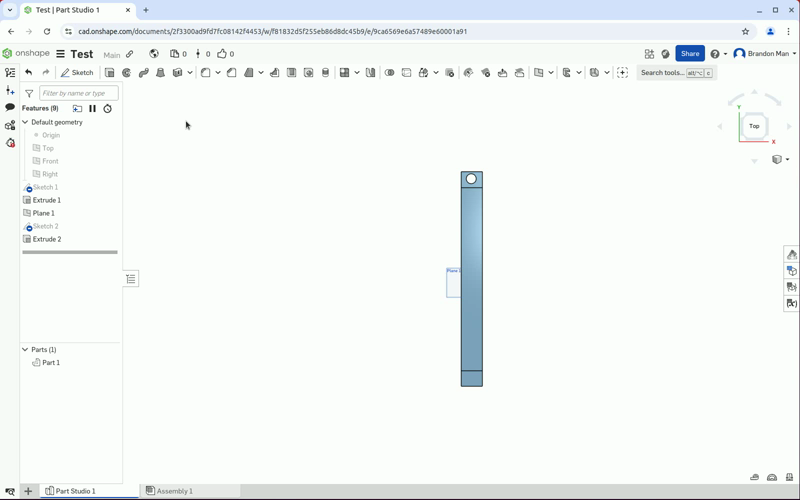
key(shift+h)
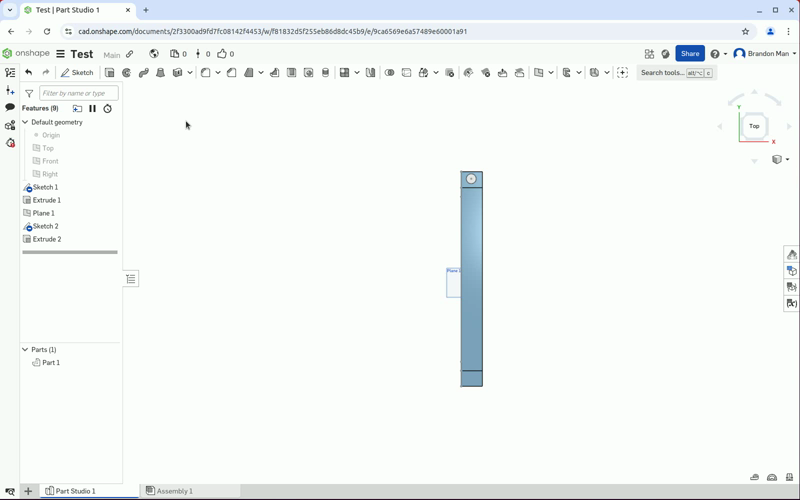
key(shift+h)
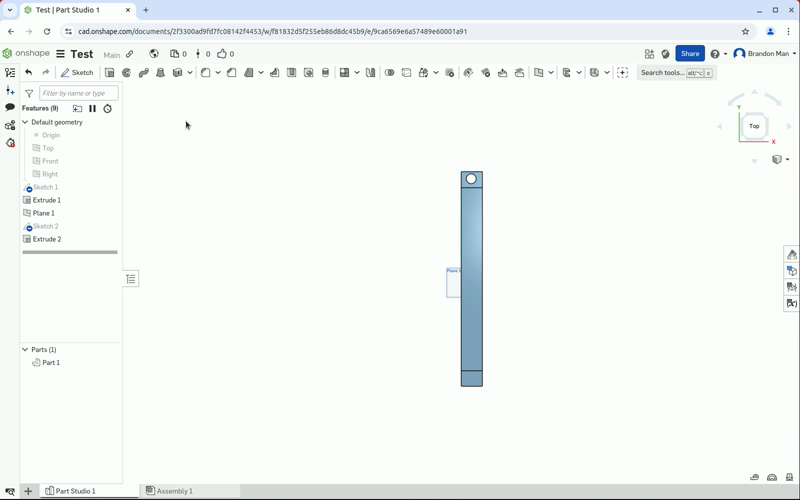
mouse_move(73, 189)
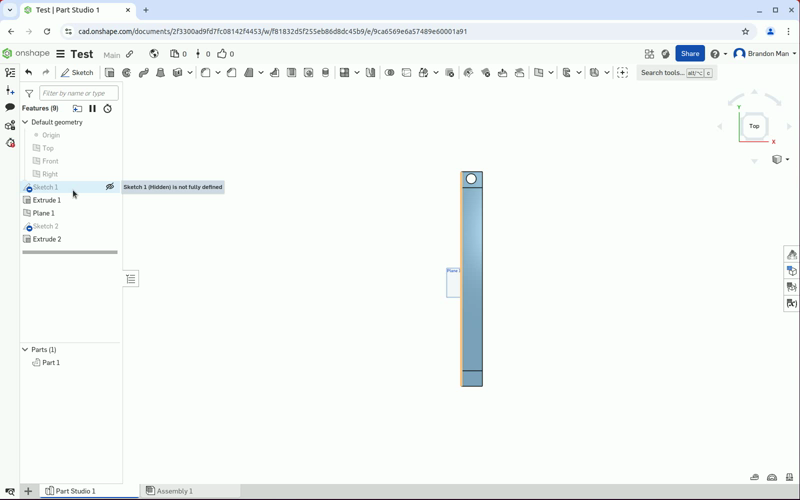
click(73, 189)
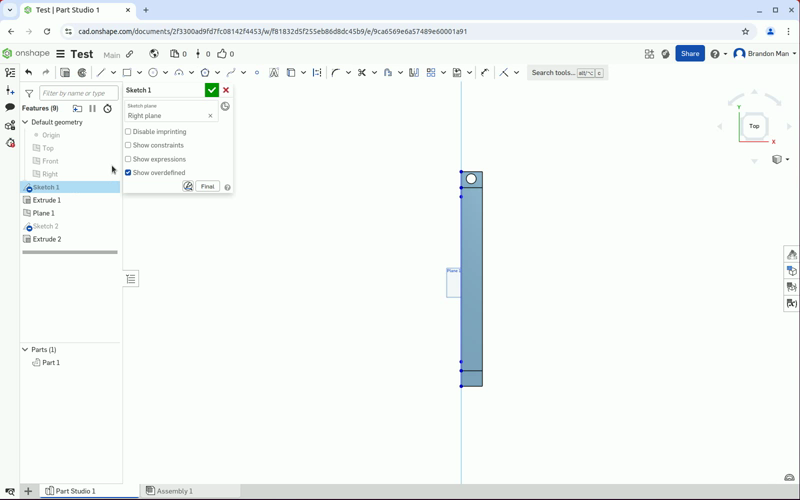
mouse_move(229, 92)
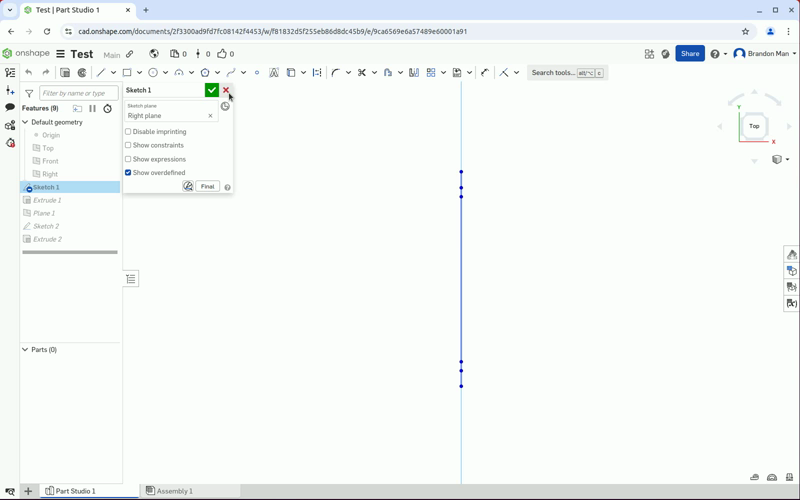
click(229, 92)
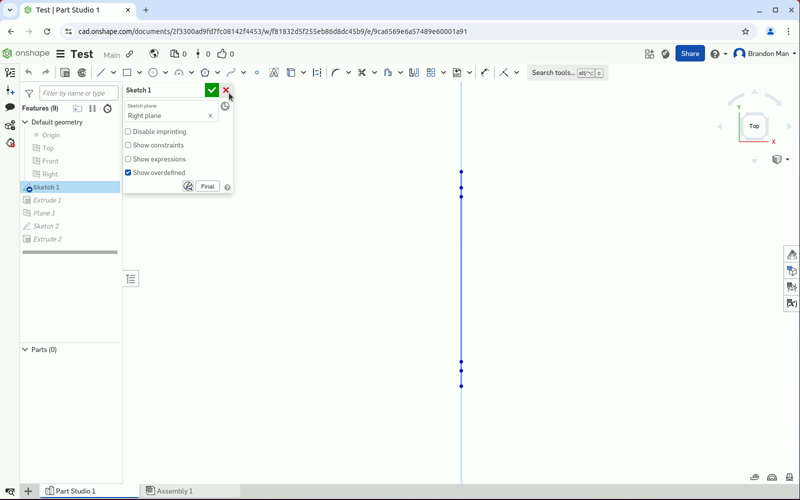
key(shift+s)
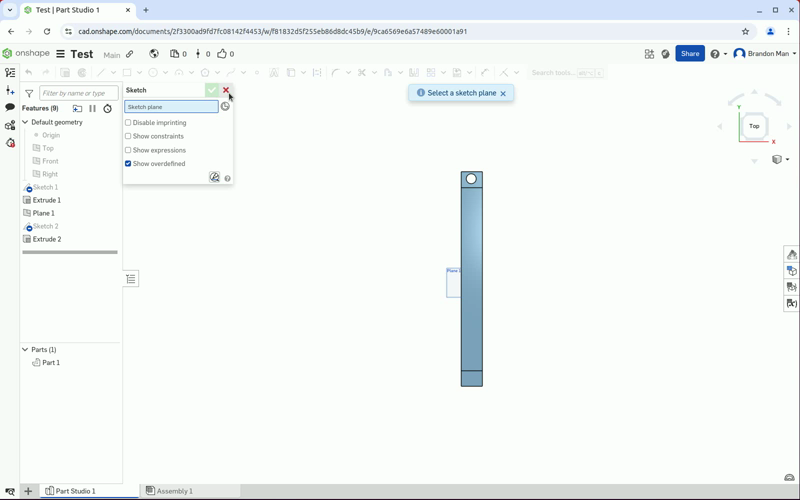
mouse_move(73, 215)
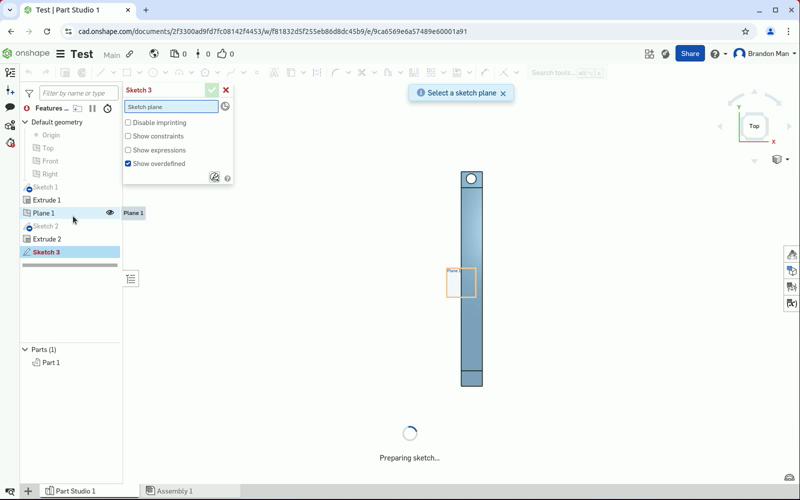
click(73, 215)
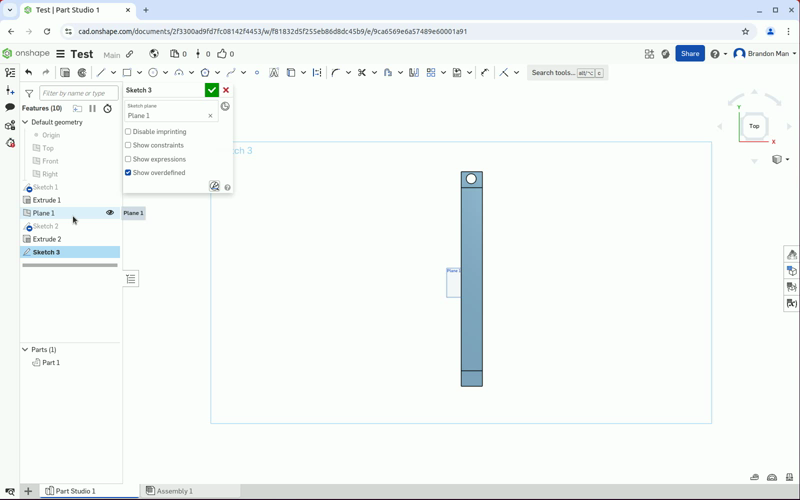
mouse_move(73, 352)
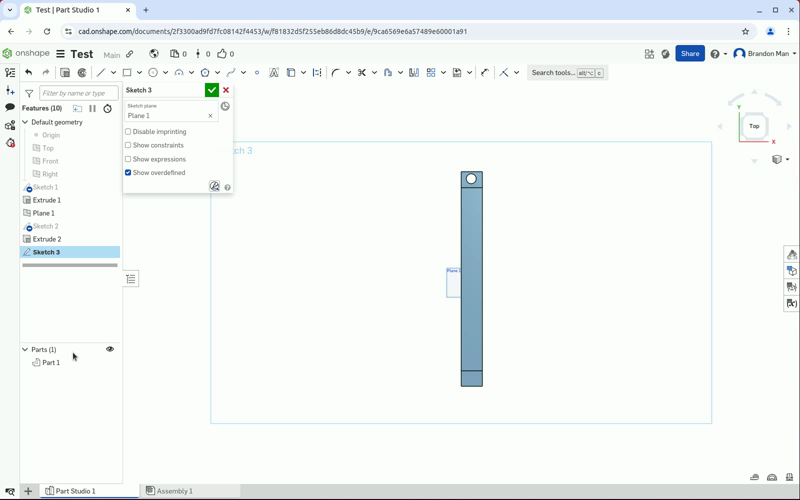
key(y)
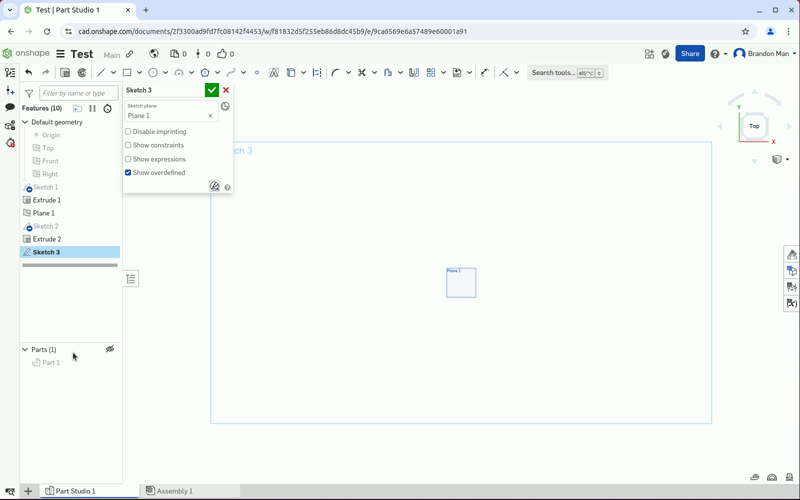
key(c)
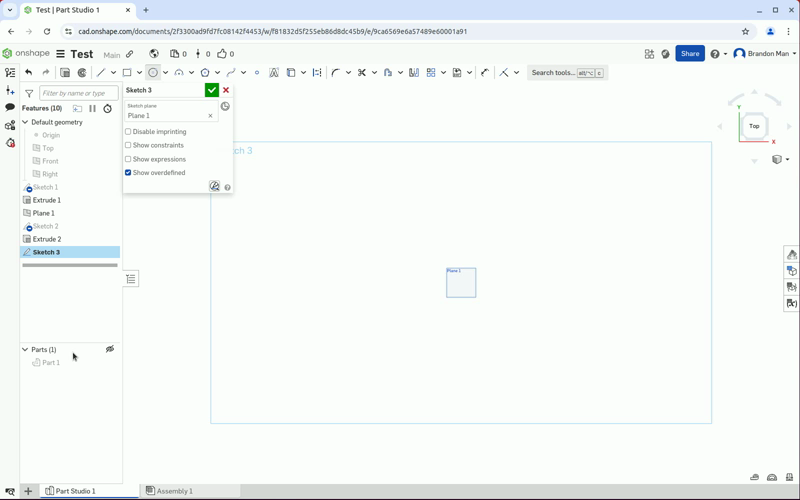
key_down(shift)
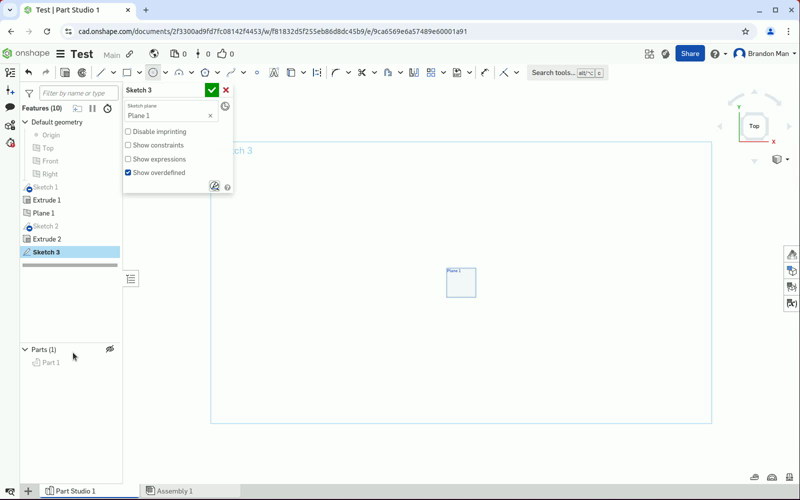
mouse_move(471, 378)
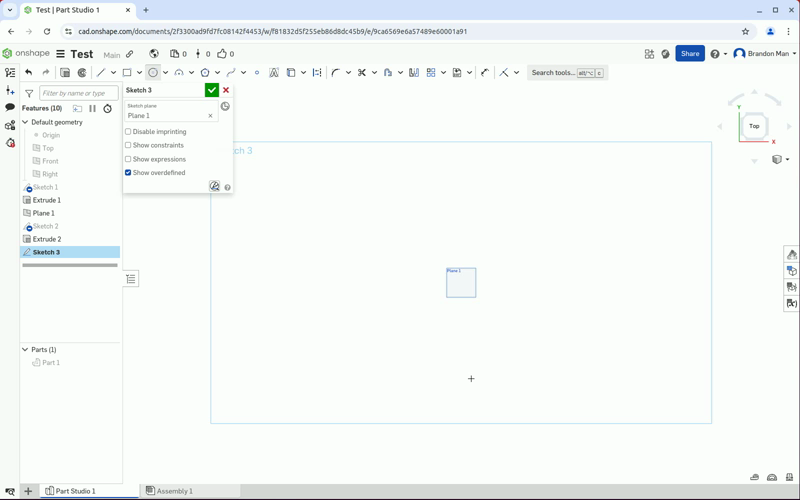
click(471, 378)
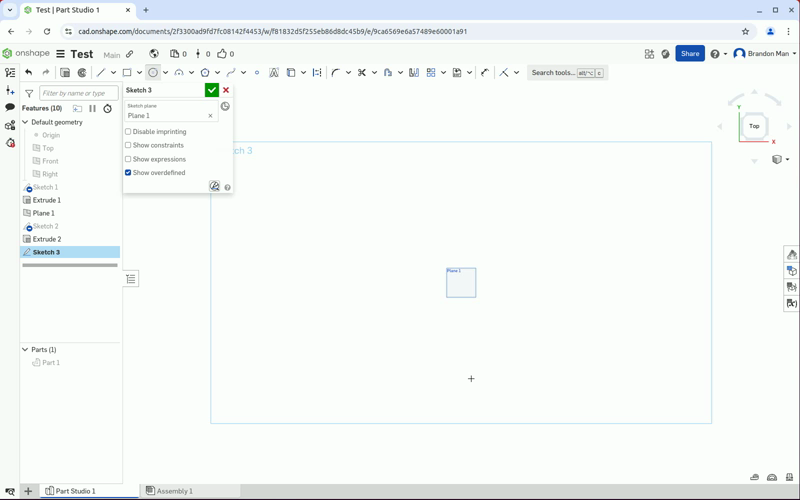
key_up(shift)
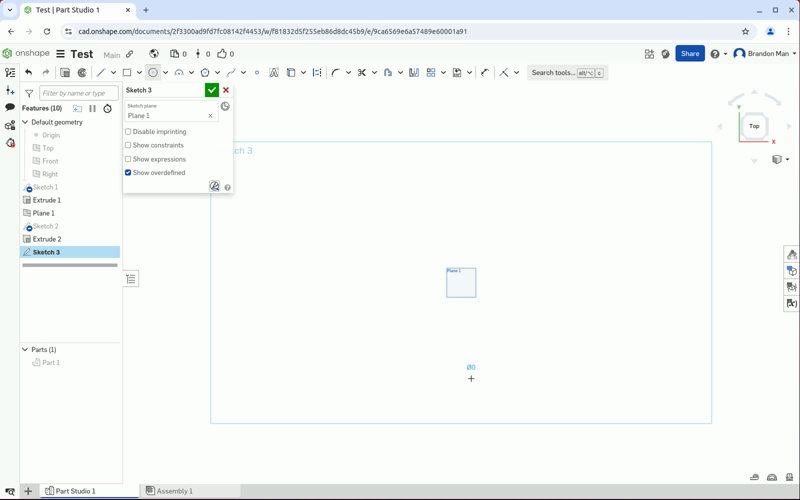
mouse_move(476, 378)
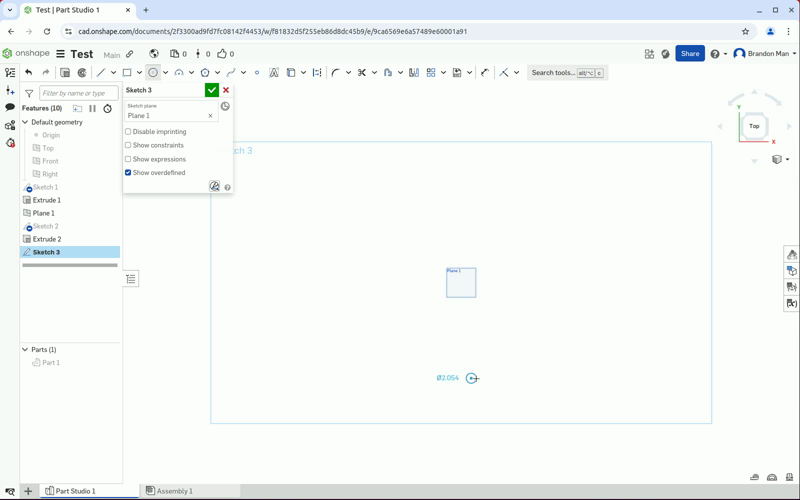
click(476, 378)
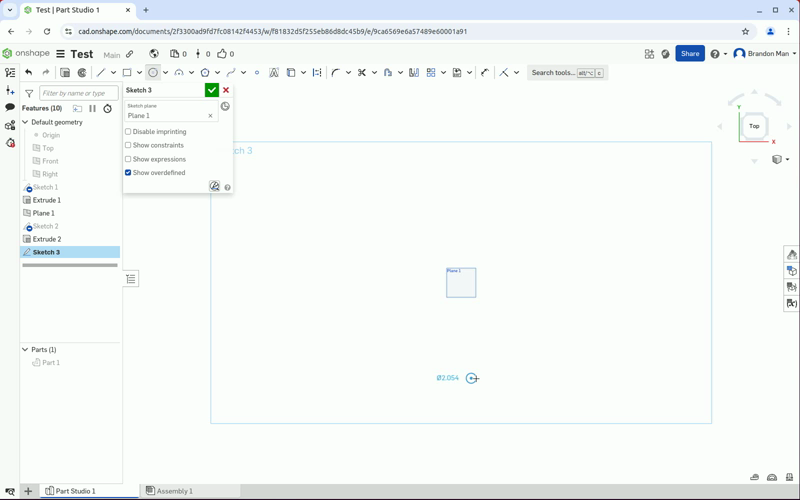
key(esc)
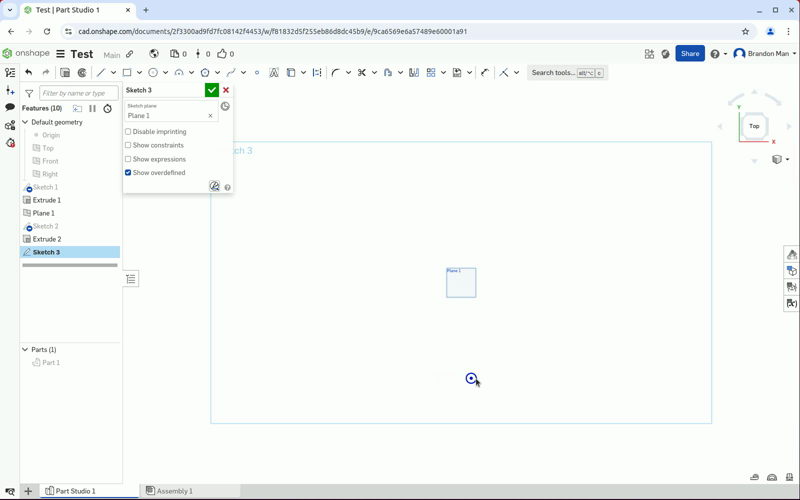
mouse_move(470, 378)
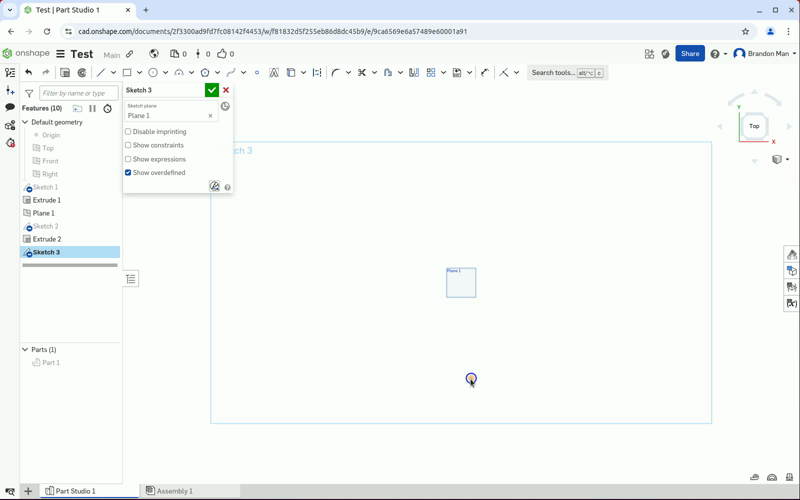
scroll(6)
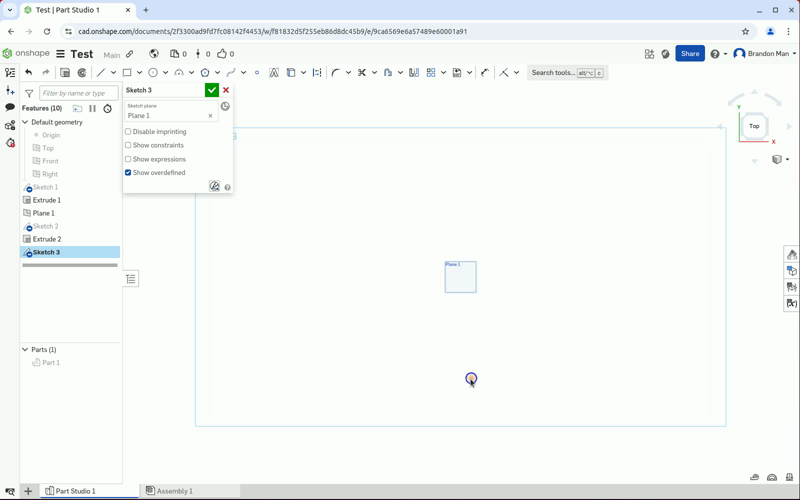
scroll(6)
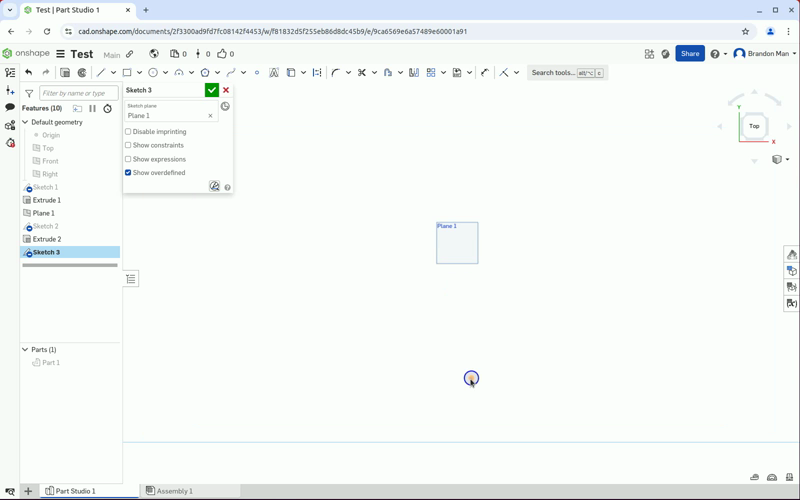
scroll(6)
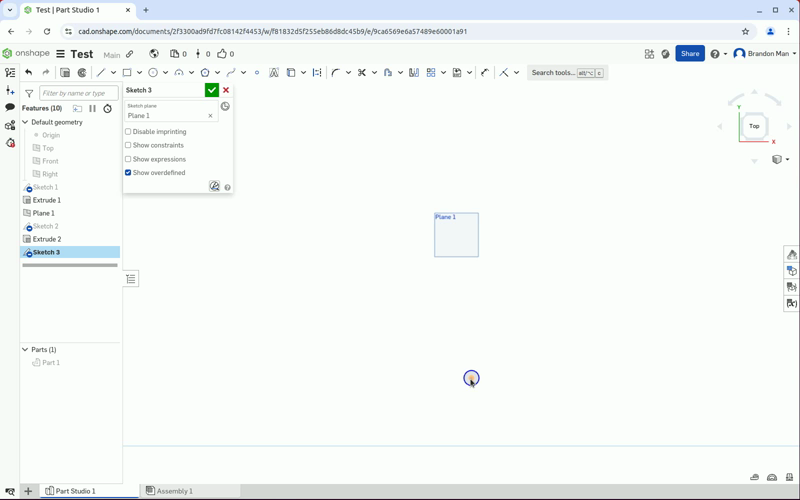
scroll(6)
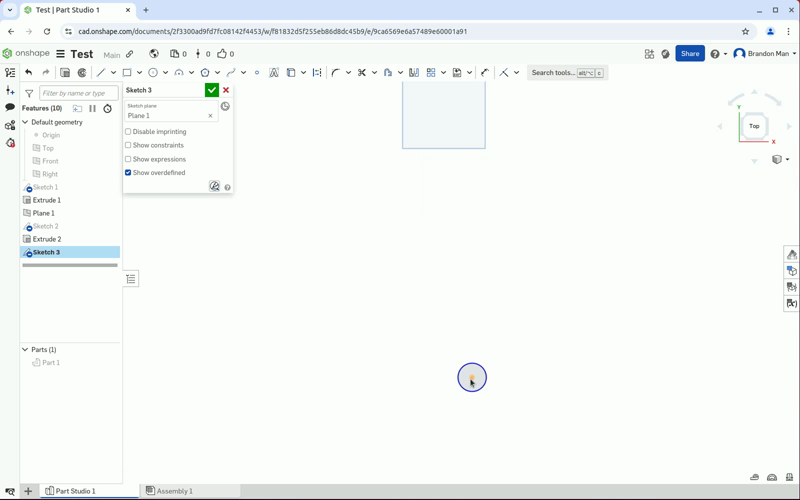
scroll(6)
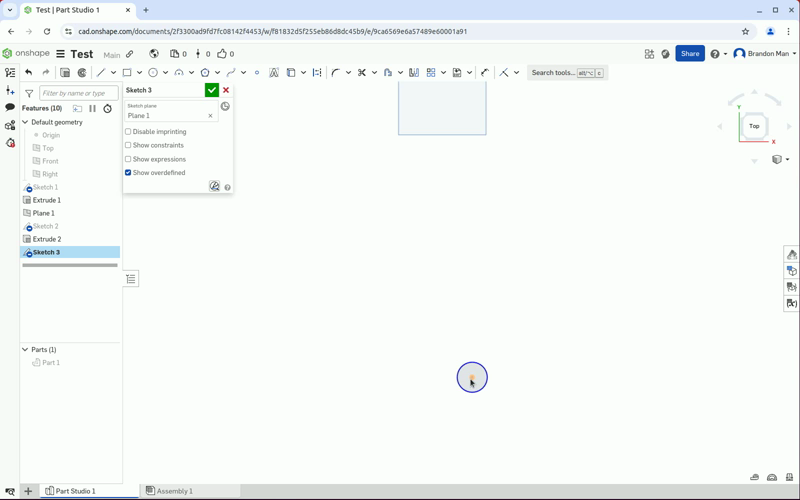
scroll(6)
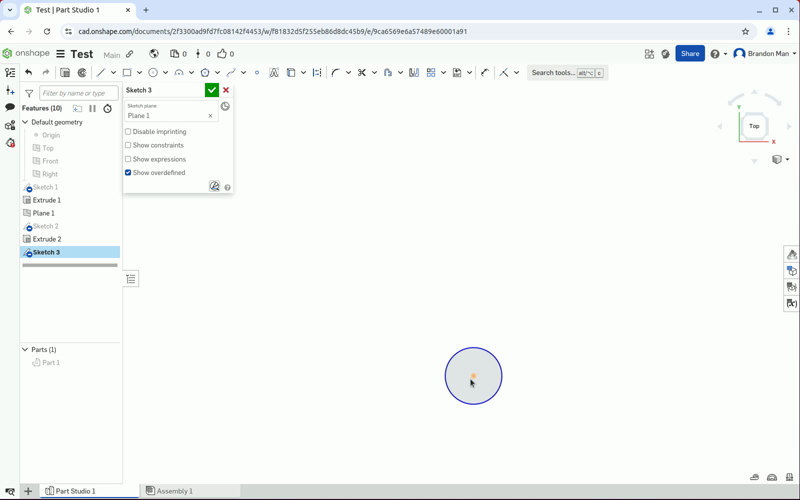
scroll(6)
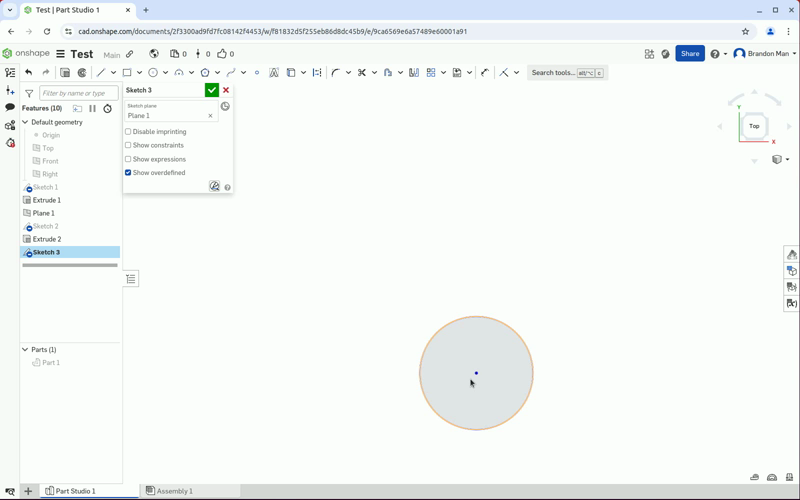
click(470, 378)
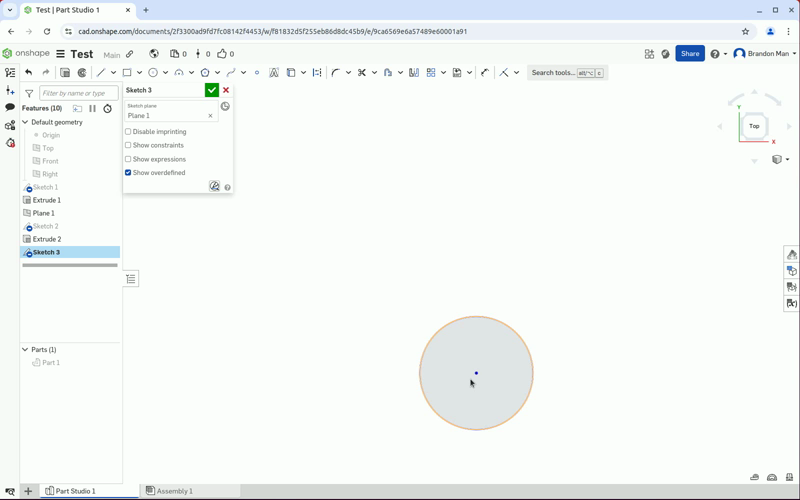
scroll(-6)
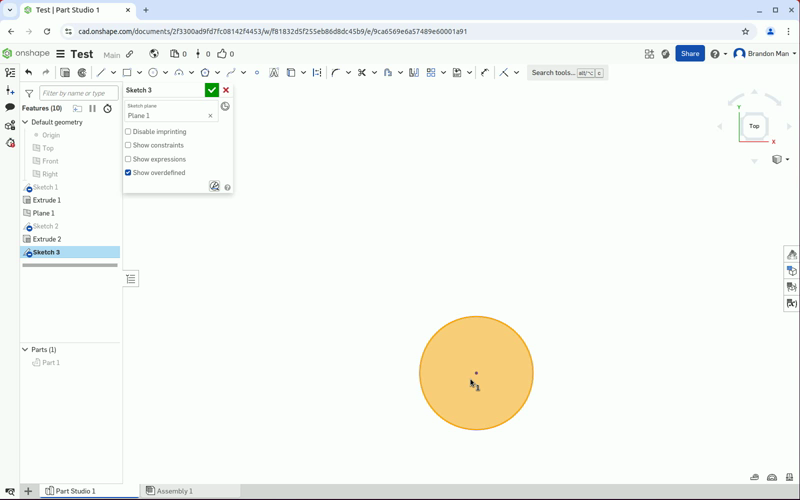
scroll(-6)
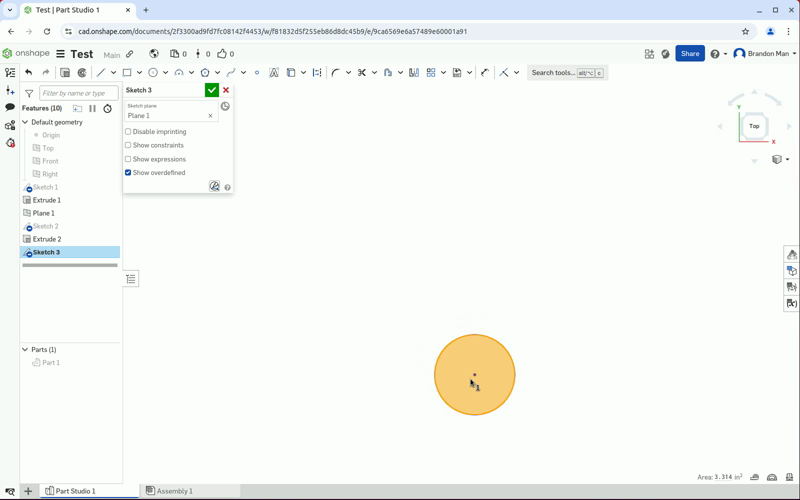
scroll(-6)
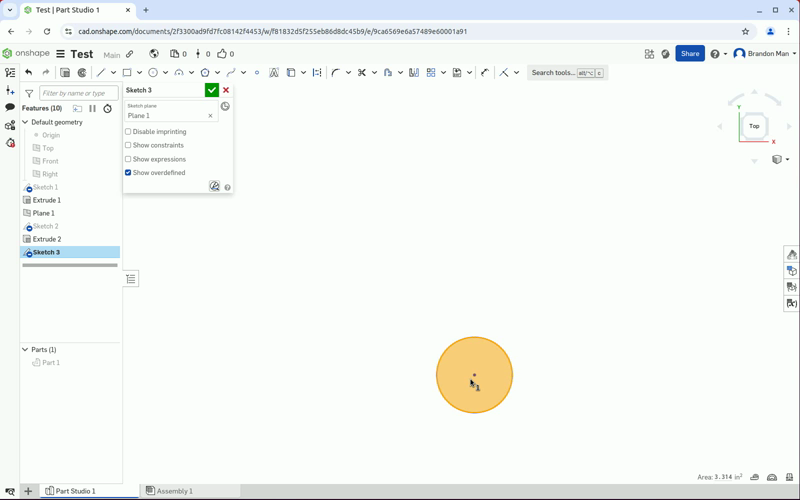
scroll(-6)
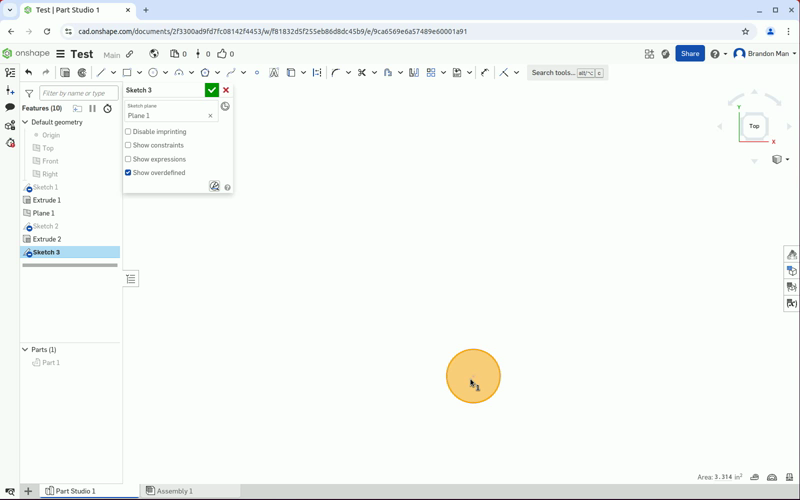
scroll(-6)
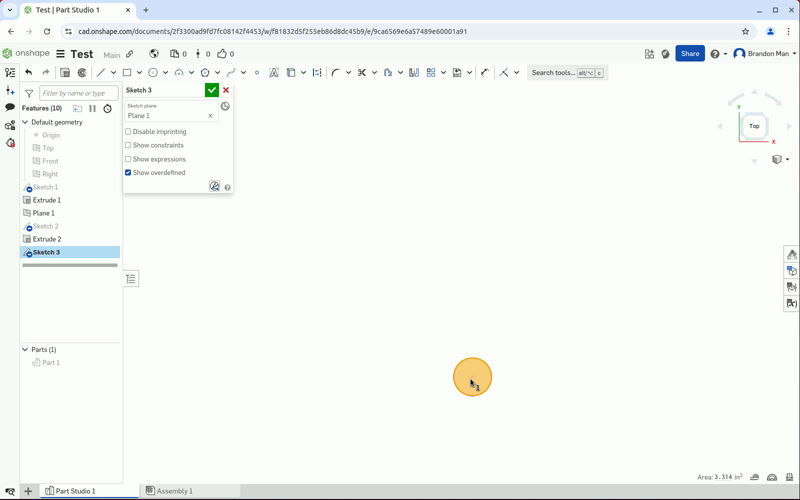
scroll(-6)
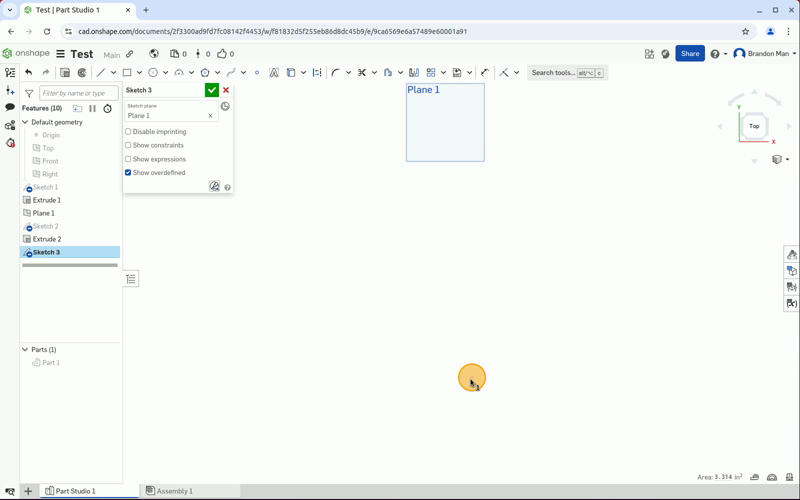
scroll(-6)
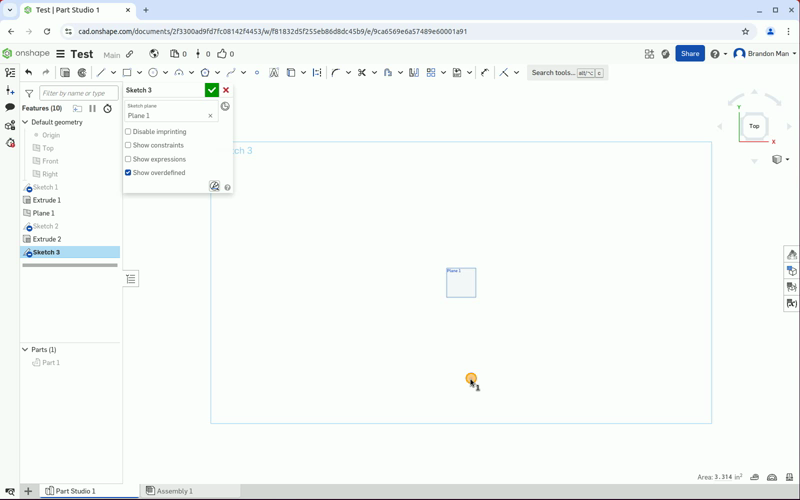
mouse_move(73, 352)
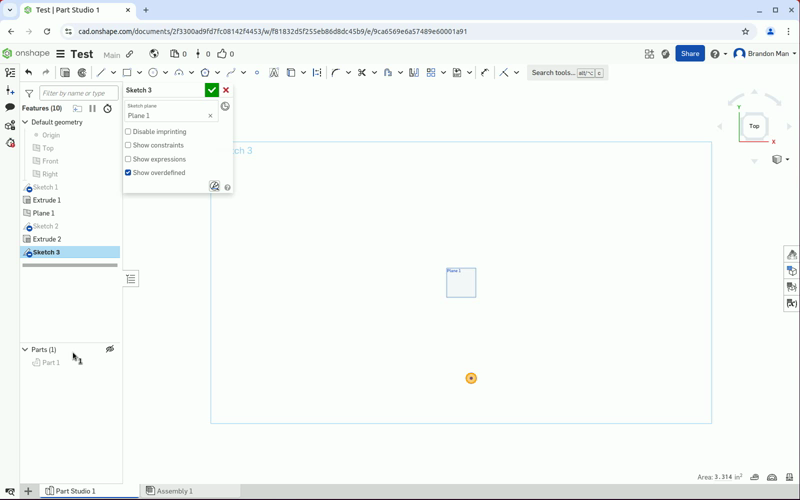
key(shift+y)
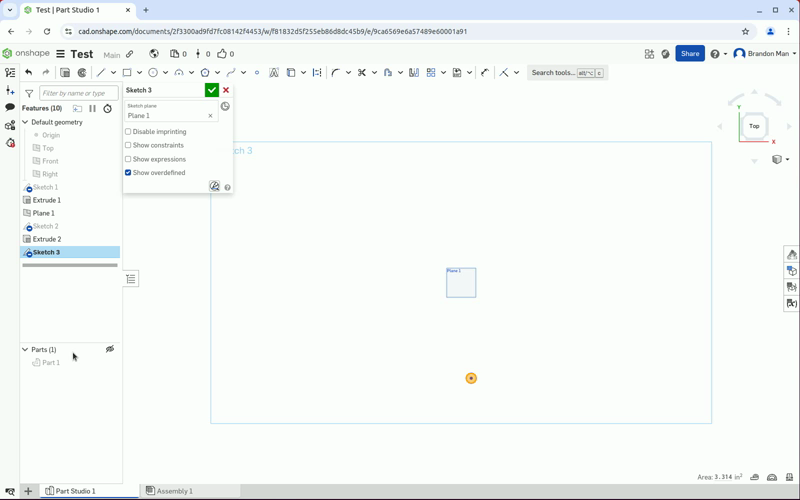
key(shift+e)
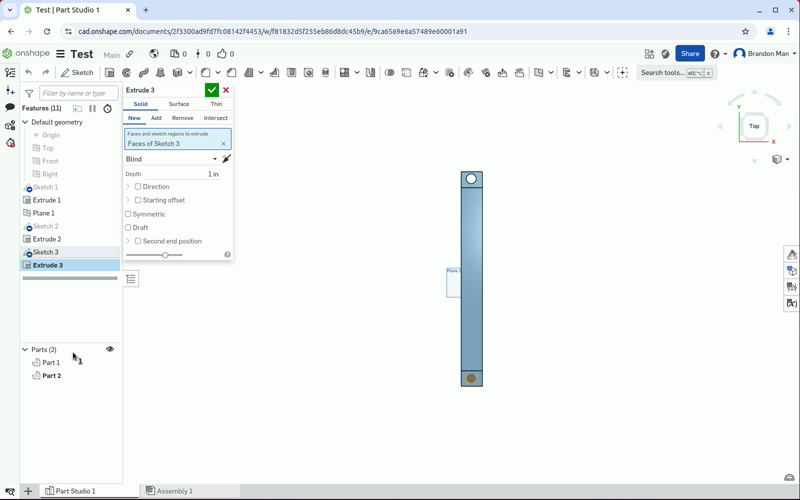
mouse_move(143, 106)
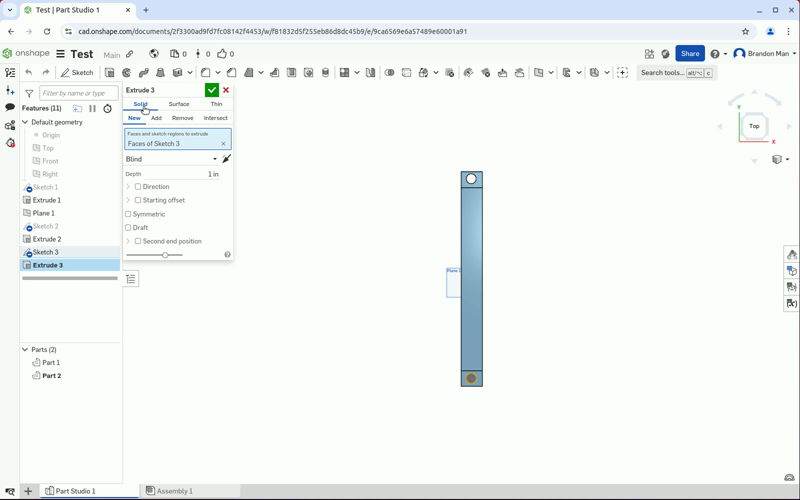
click(143, 106)
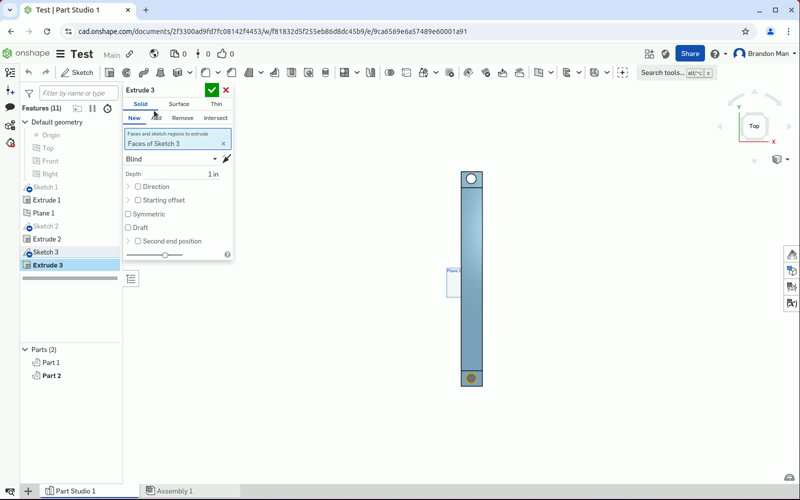
mouse_move(186, 120)
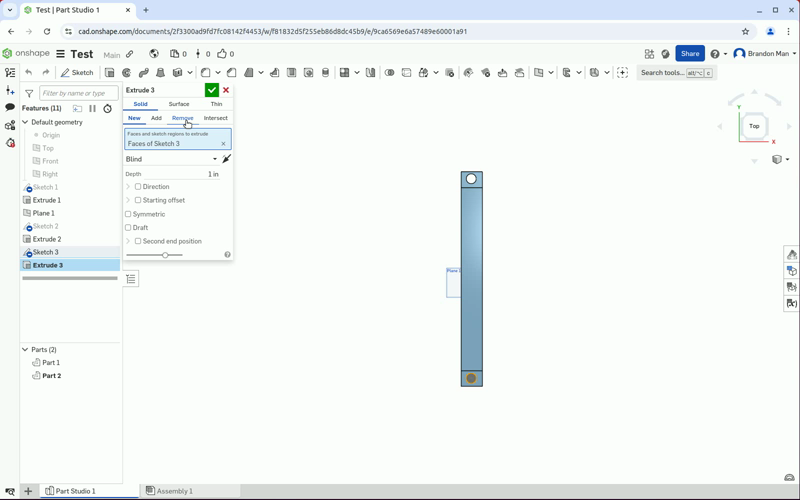
click(186, 120)
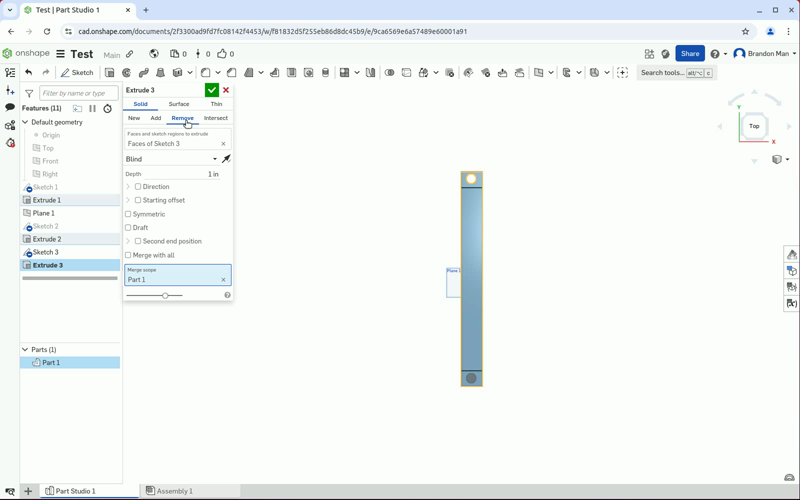
key(tab, 4)
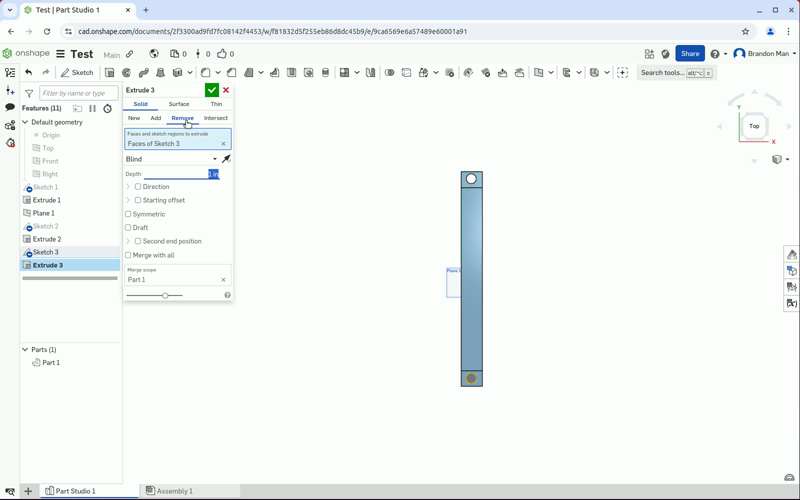
text(10.832)
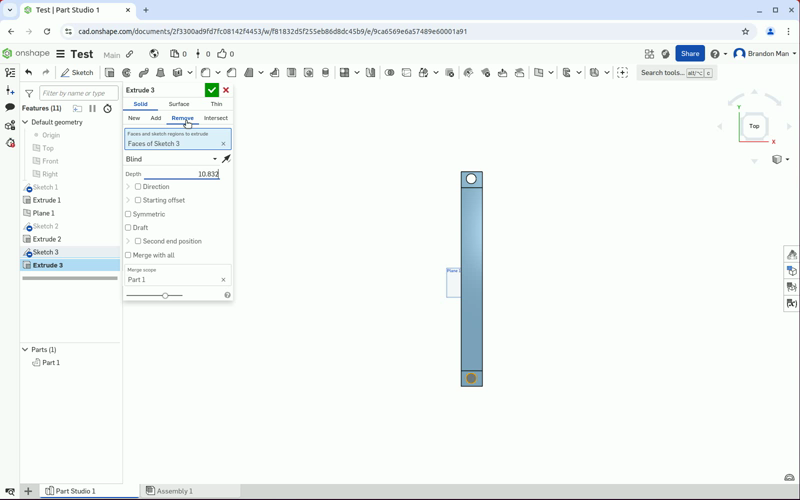
key(tab, 6)
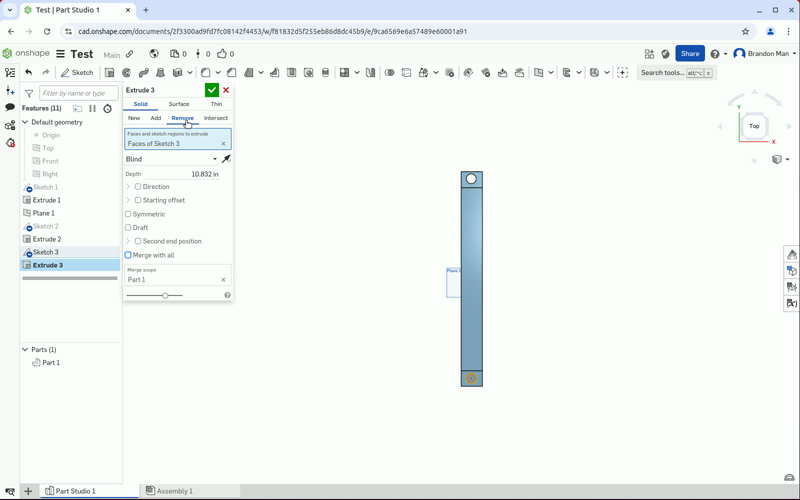
key(space)
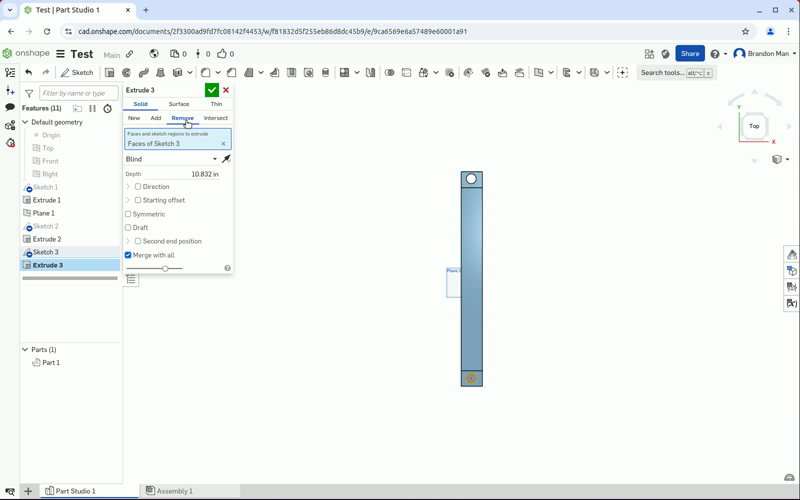
key(enter)
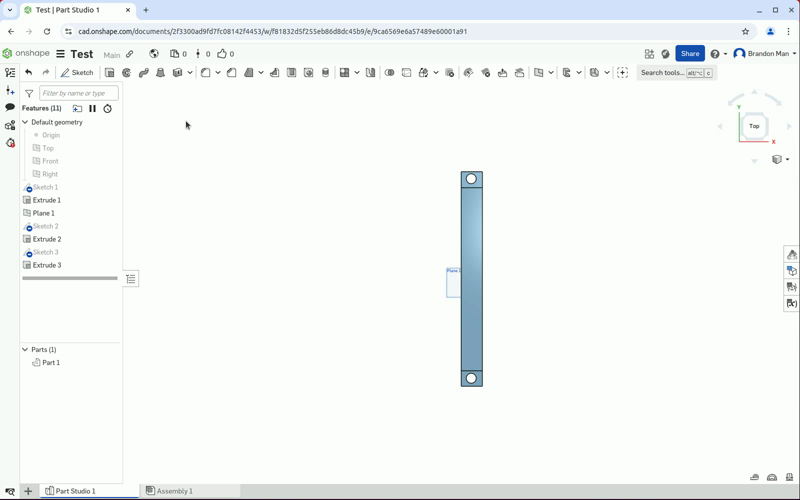
key(shift+h)
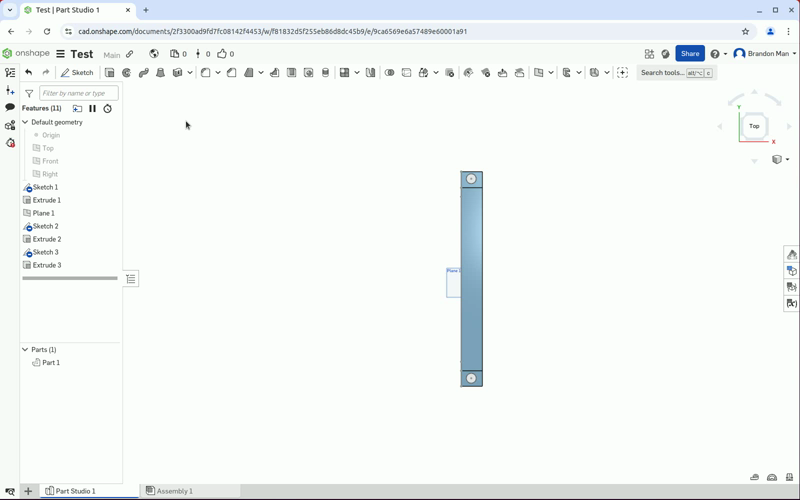
key(shift+h)
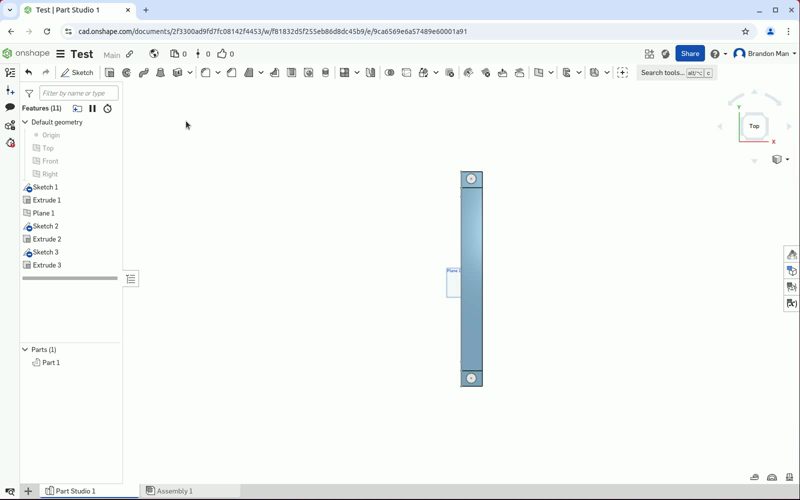
key(shift+7)
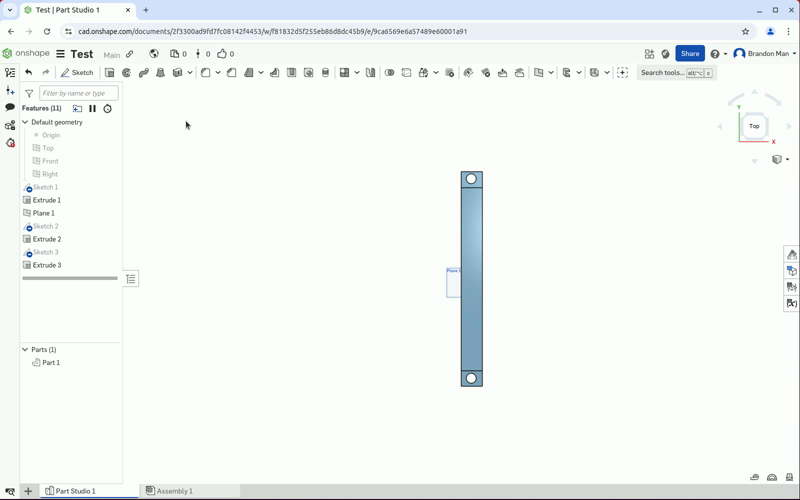
key(up, 3)
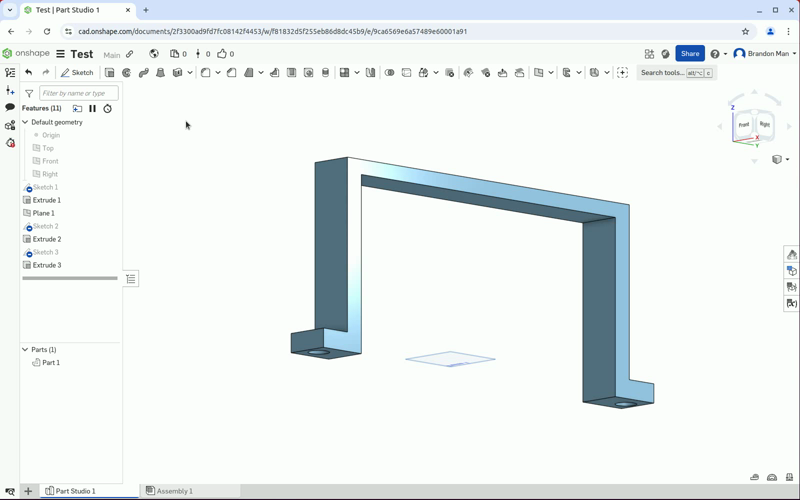
key(left, 3)
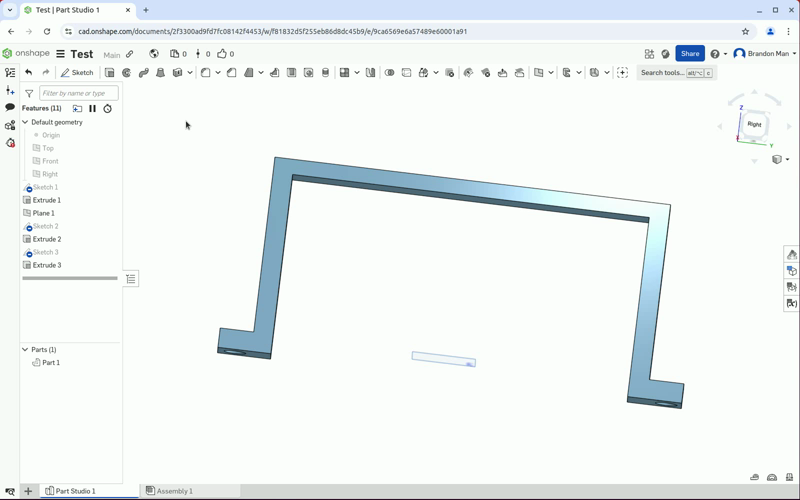
key(right, 3)
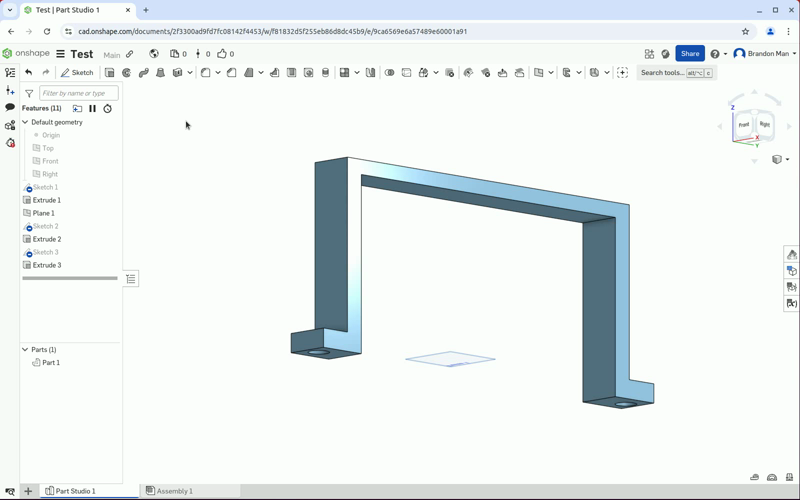
key(down, 3)
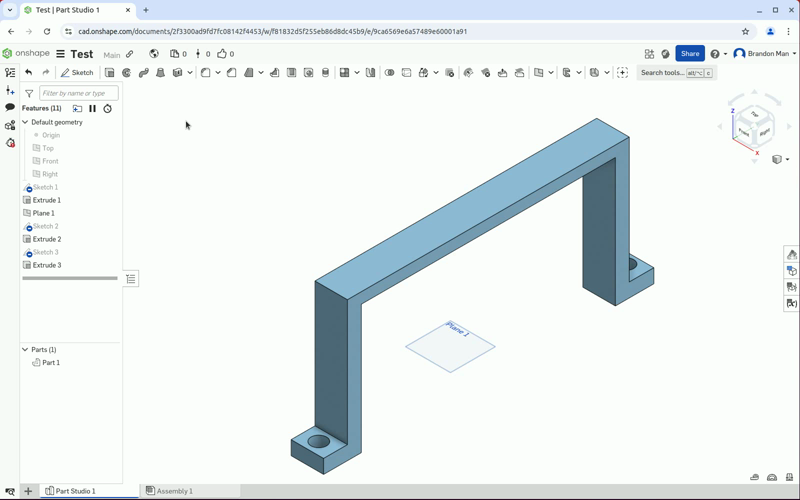
mouse_move(73, 189)
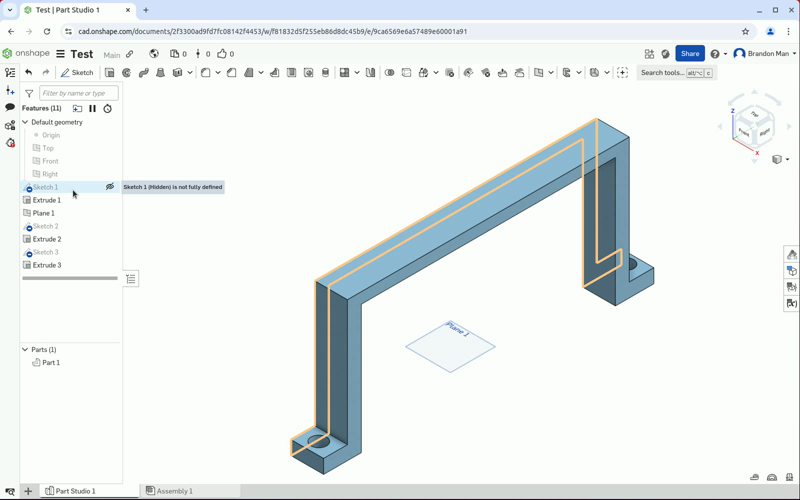
click(73, 189)